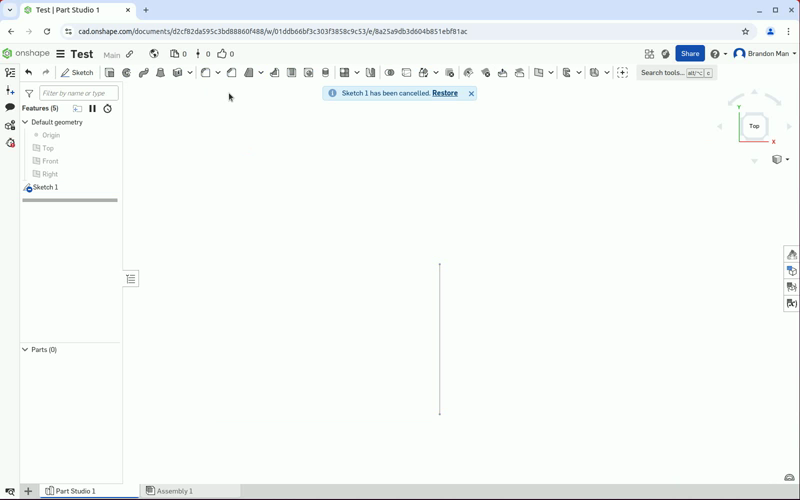
key(shift+h)
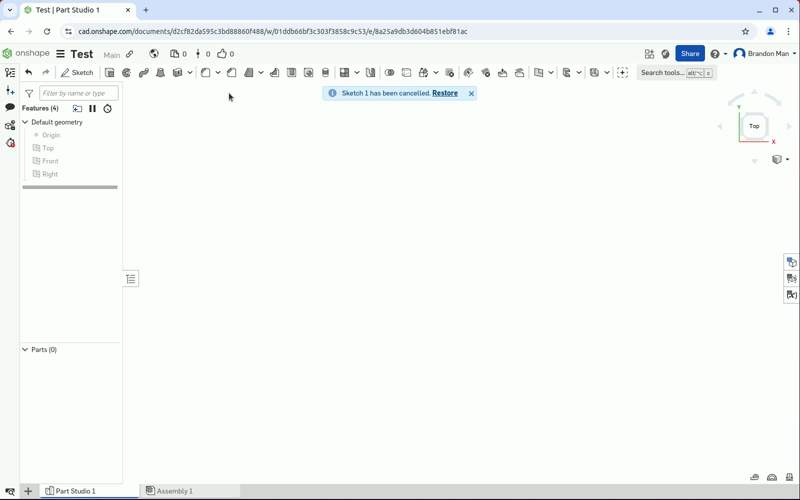
mouse_move(73, 352)
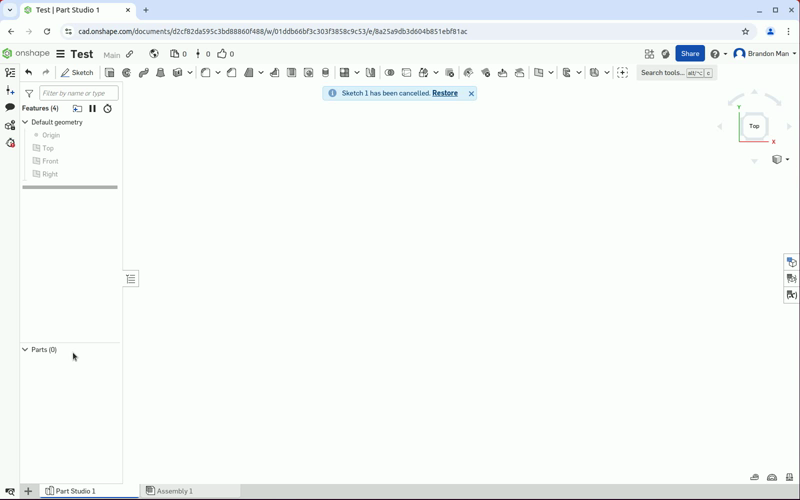
key(y)
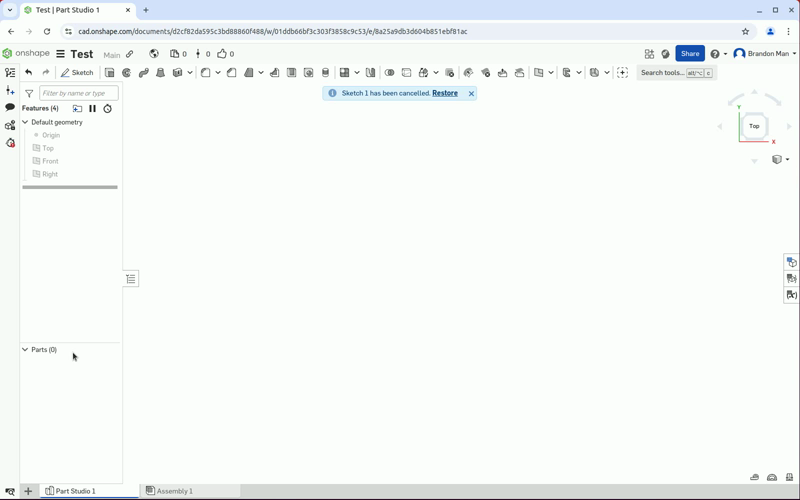
key(shift+p)
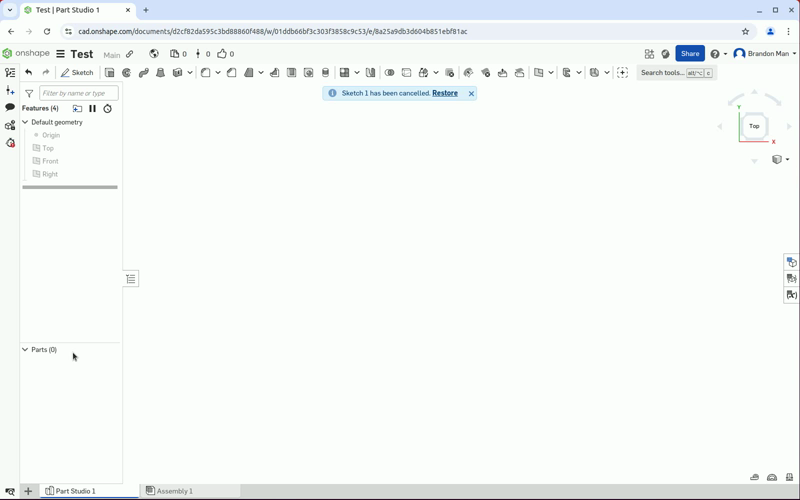
key(space)
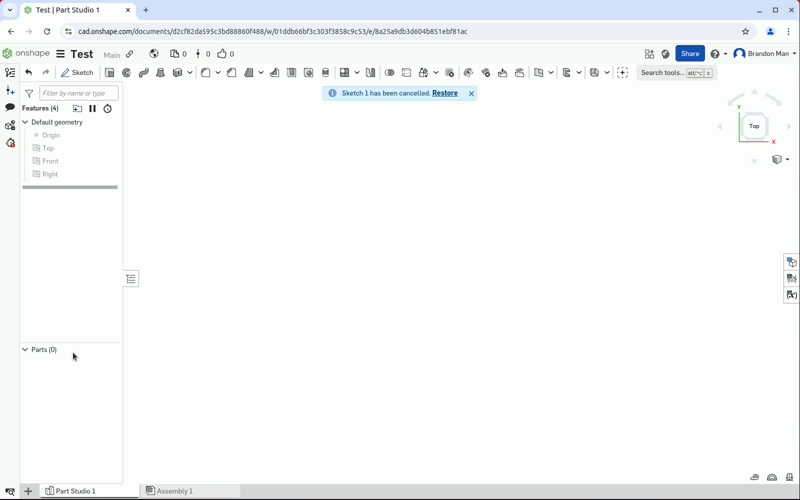
key_down(shift)
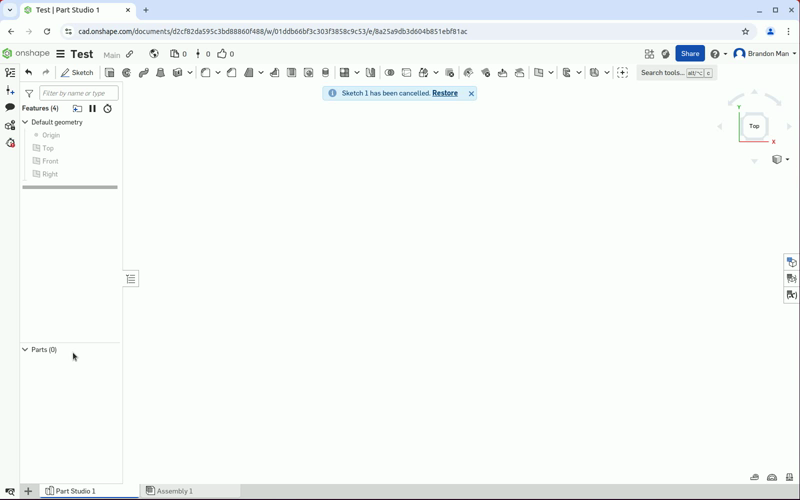
key(up)
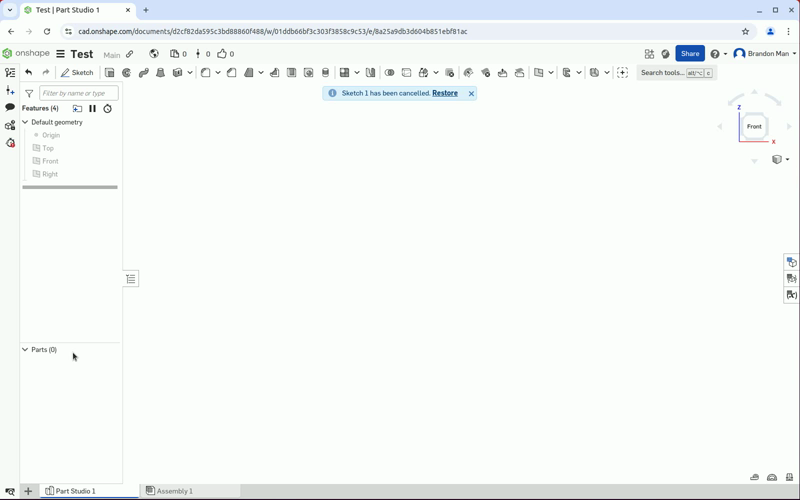
key_up(shift)
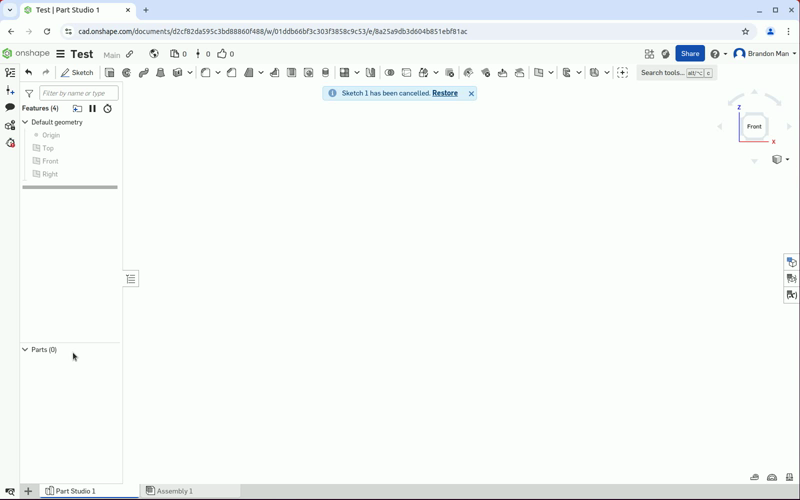
mouse_move(73, 352)
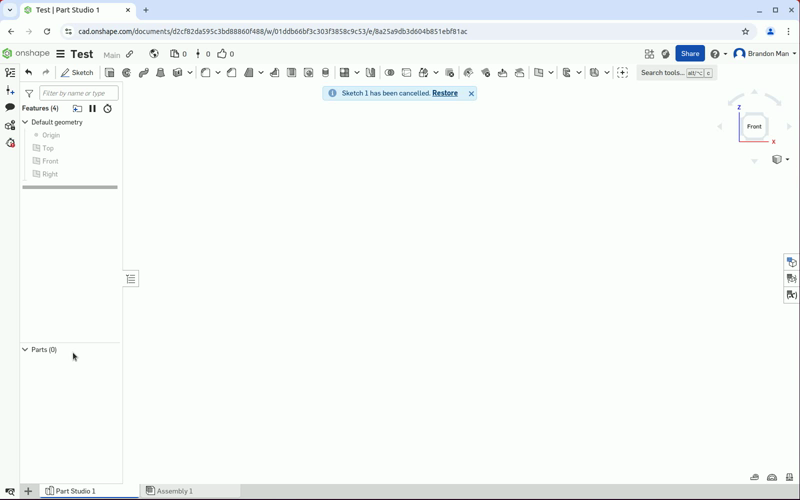
key(shift+y)
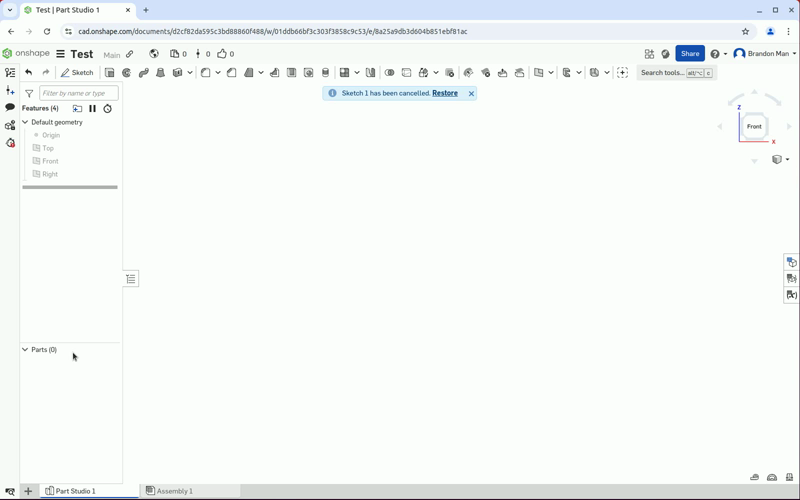
key(shift+s)
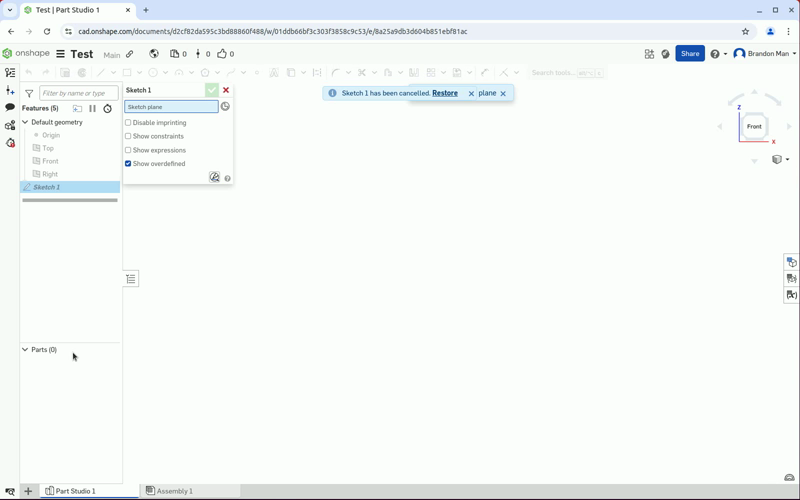
mouse_move(73, 163)
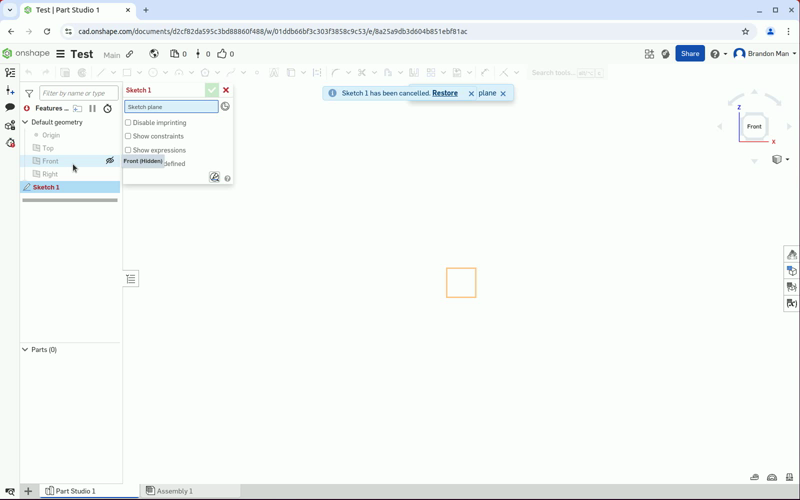
click(73, 163)
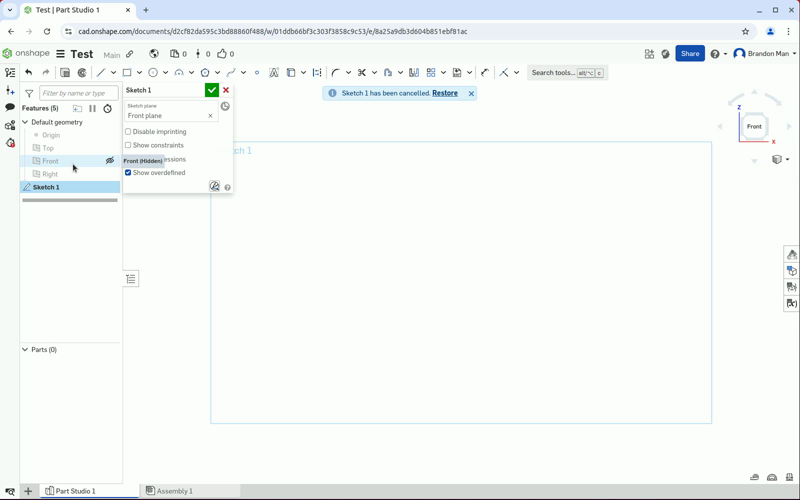
mouse_move(73, 352)
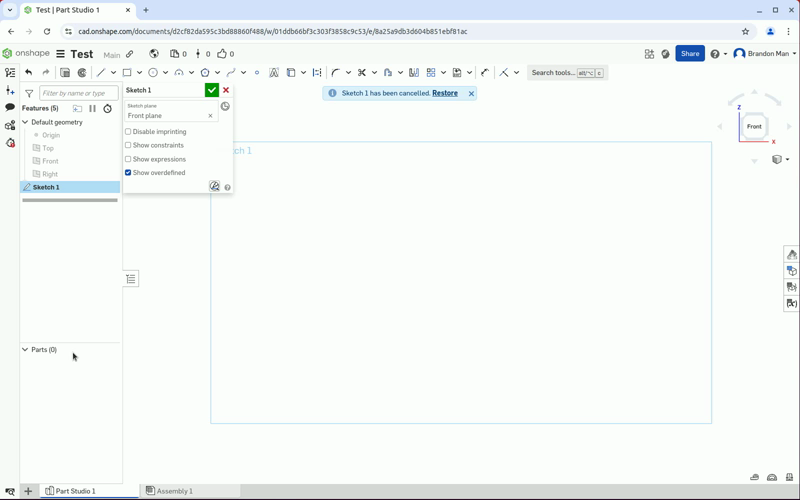
key(y)
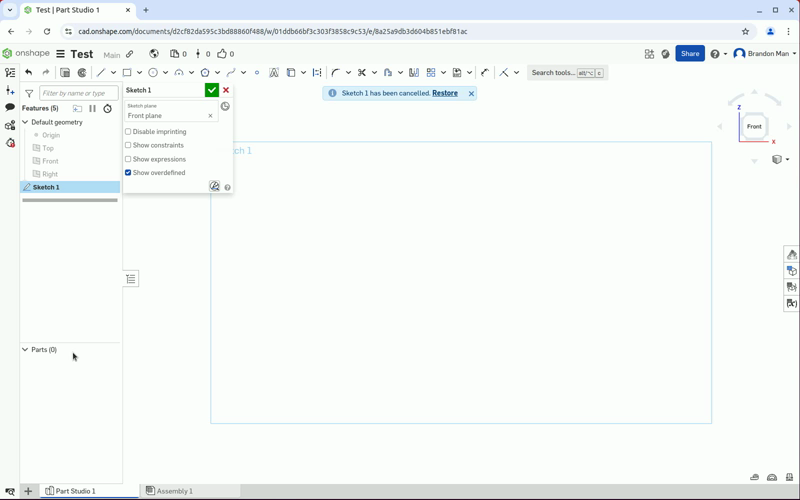
key(l)
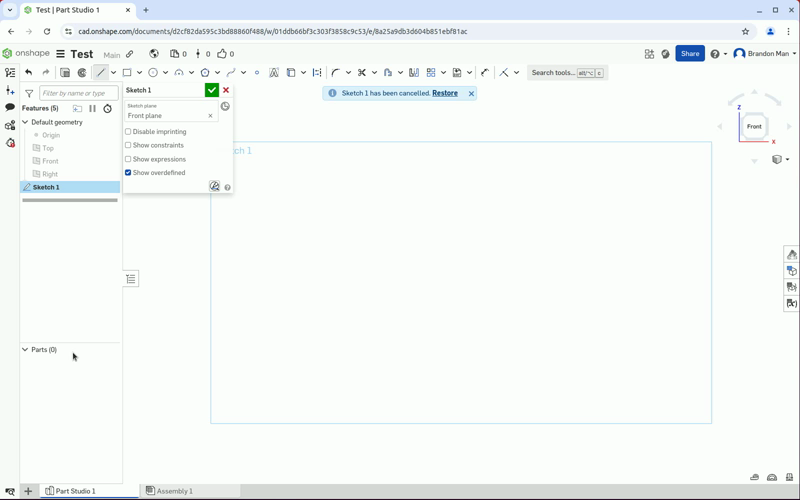
key_down(shift)
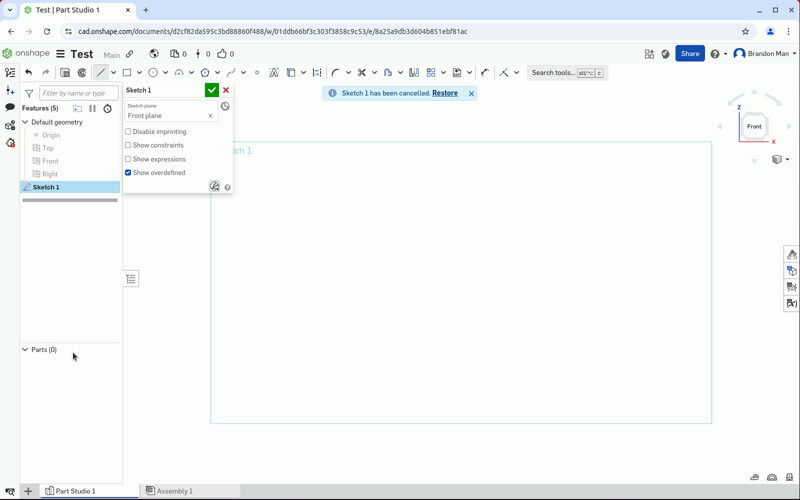
mouse_move(460, 282)
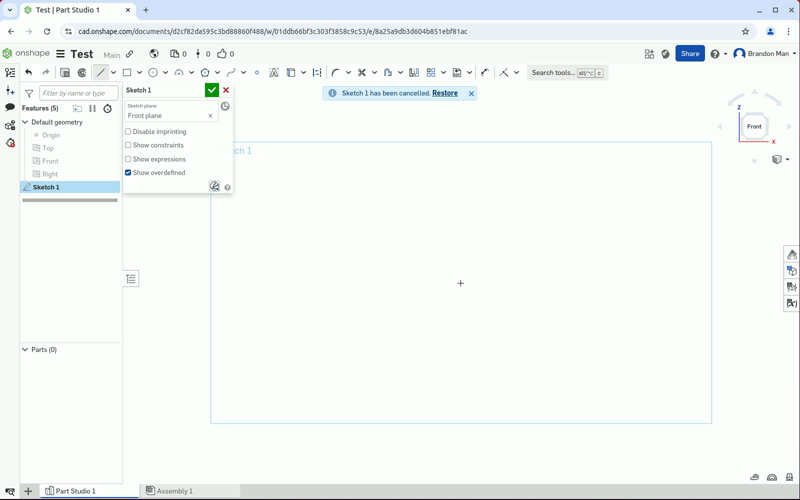
click(460, 282)
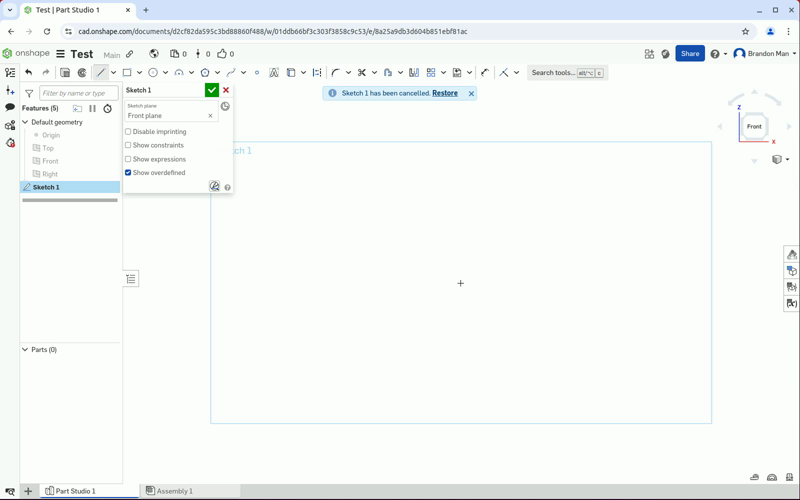
key_up(shift)
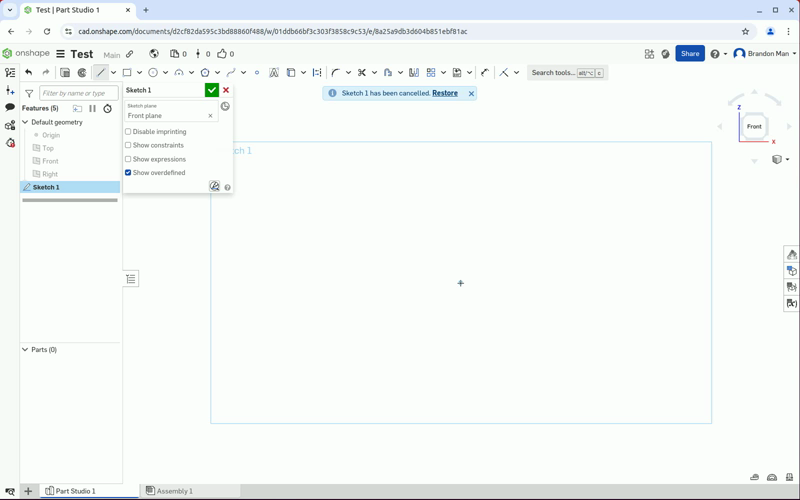
key_down(shift)
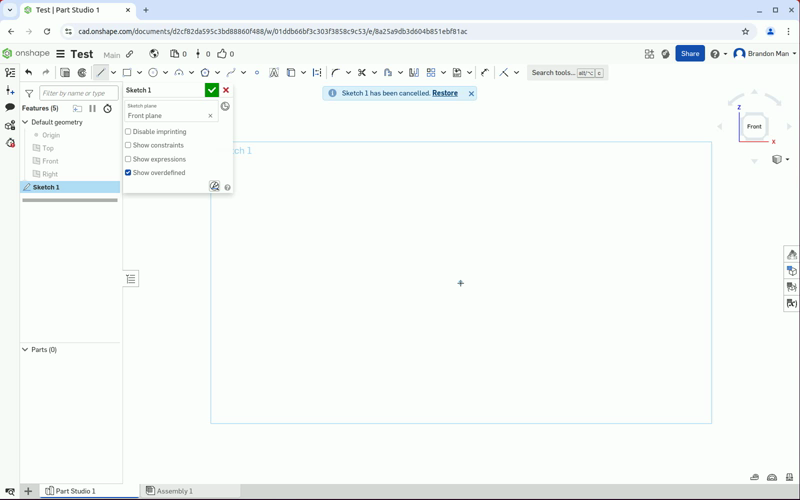
mouse_move(490, 282)
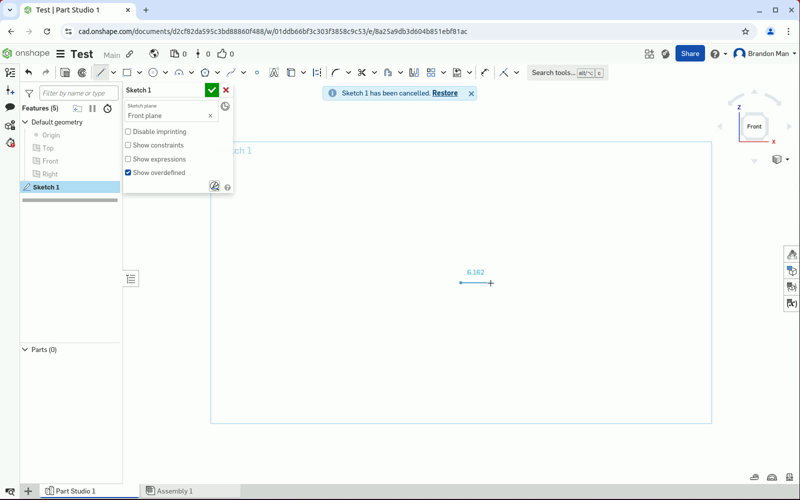
mouse_move(461, 293)
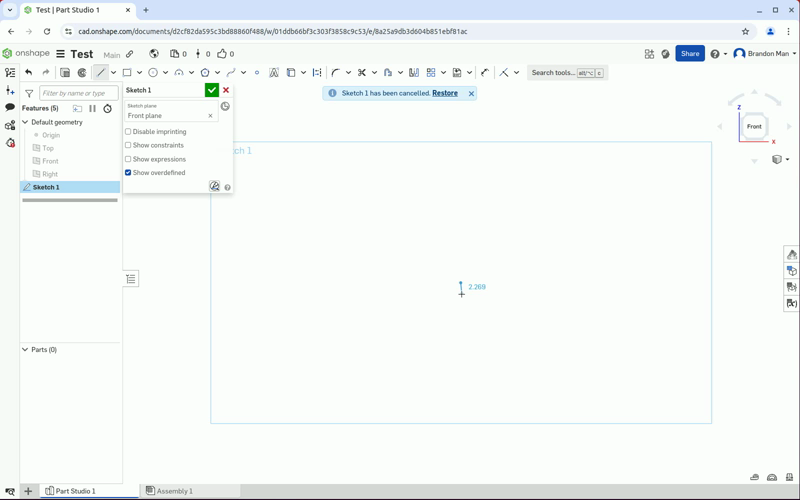
click(461, 293)
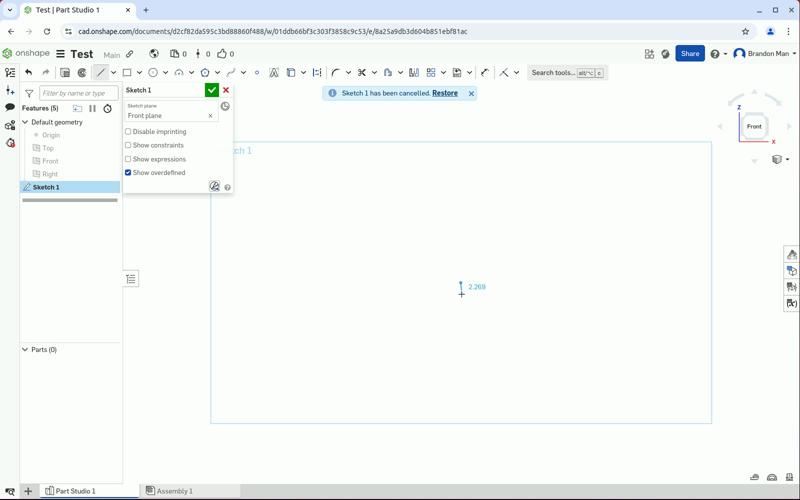
key_up(shift)
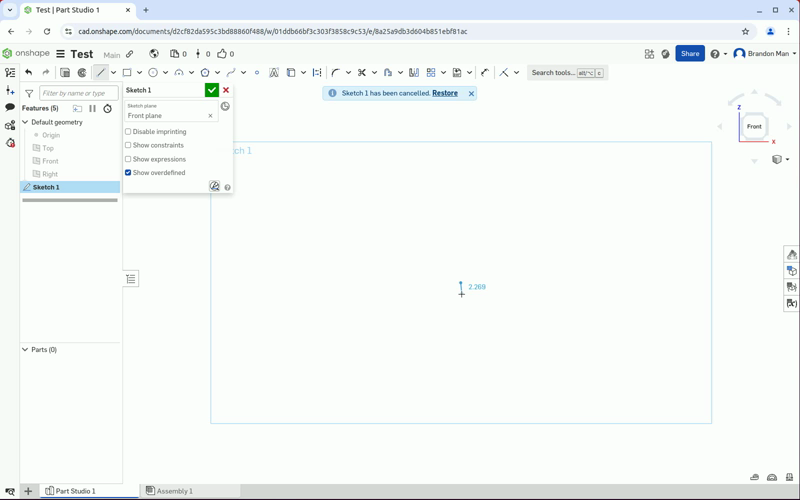
key_down(shift)
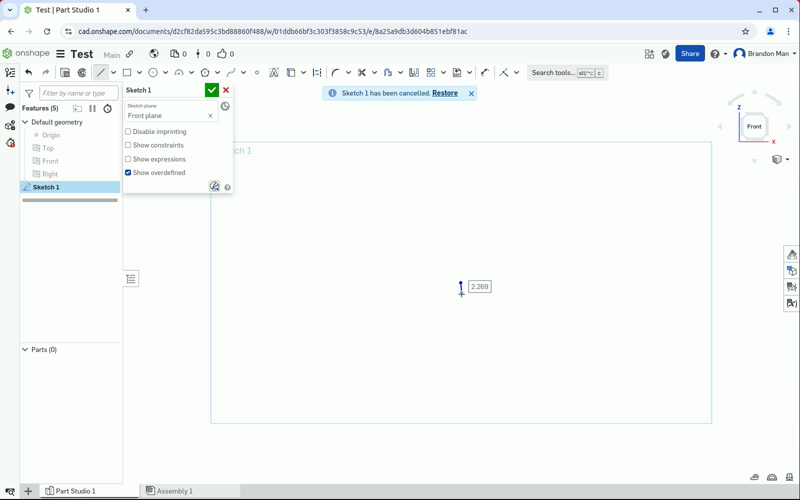
mouse_move(573, 293)
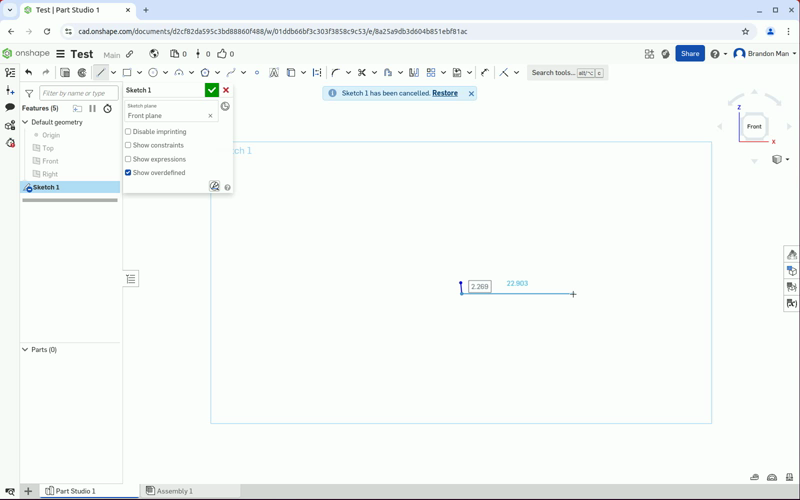
click(573, 293)
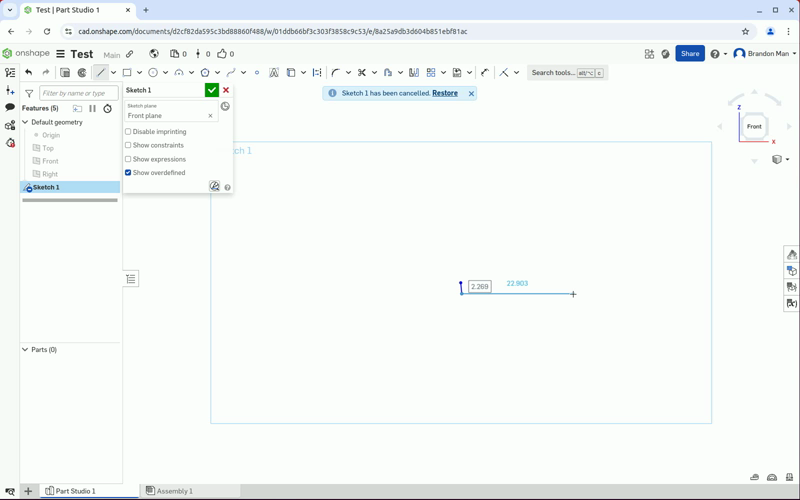
key_up(shift)
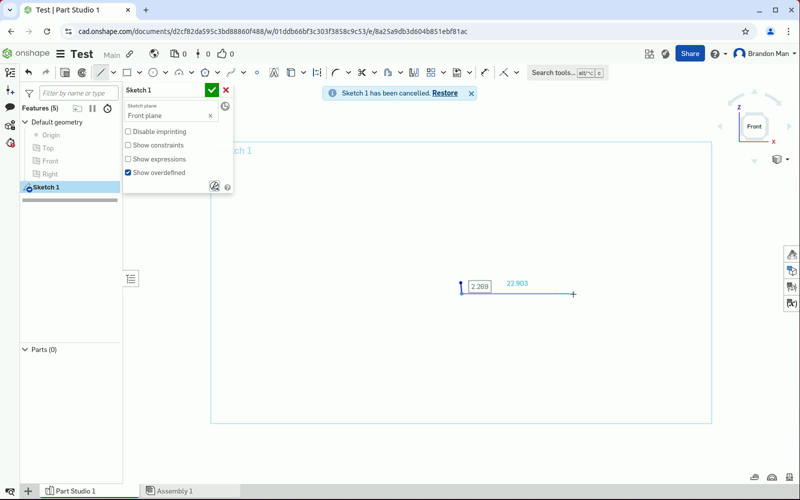
key_down(shift)
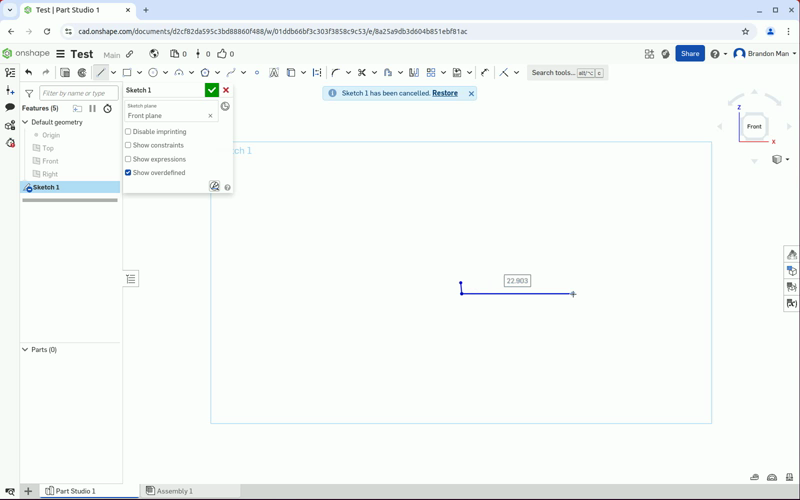
mouse_move(589, 293)
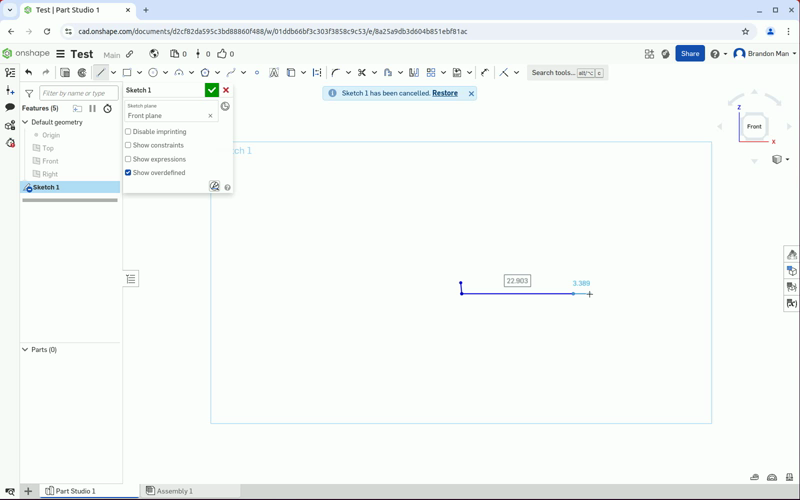
mouse_move(572, 282)
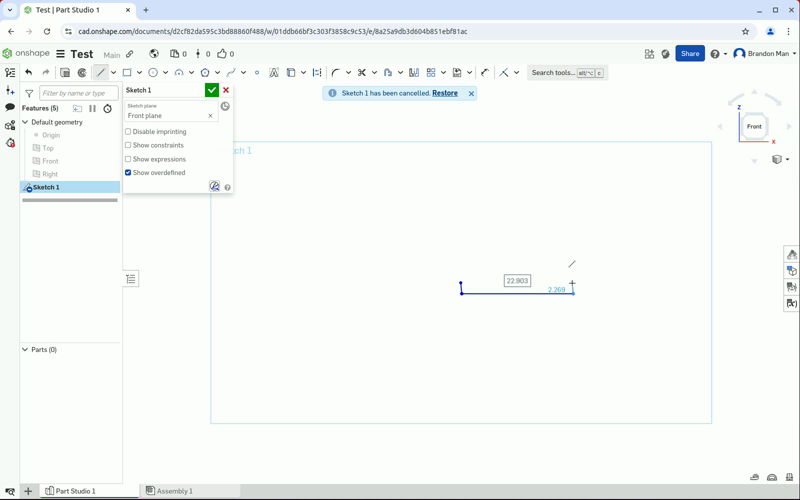
click(572, 282)
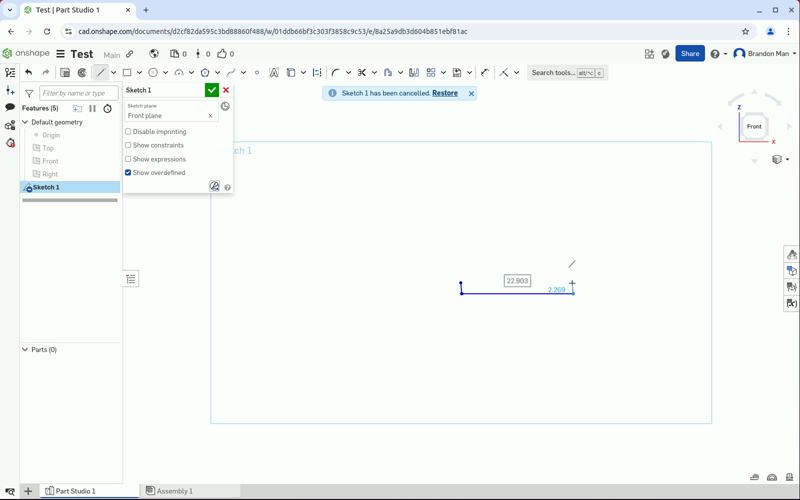
key_up(shift)
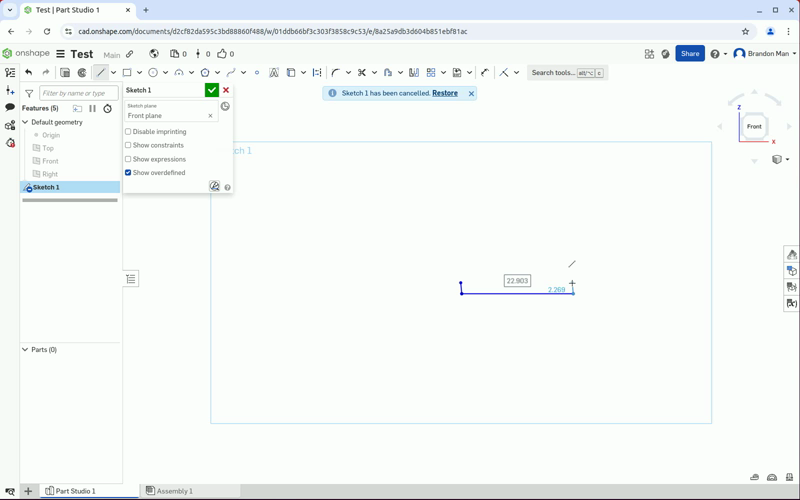
key_down(shift)
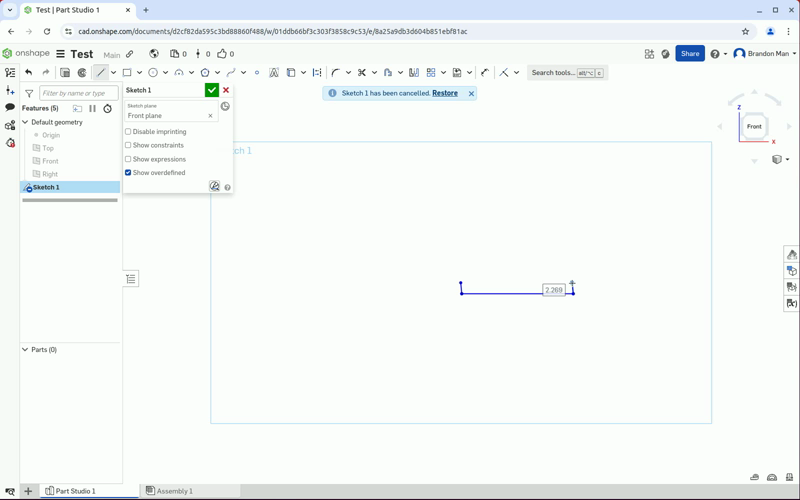
mouse_move(460, 282)
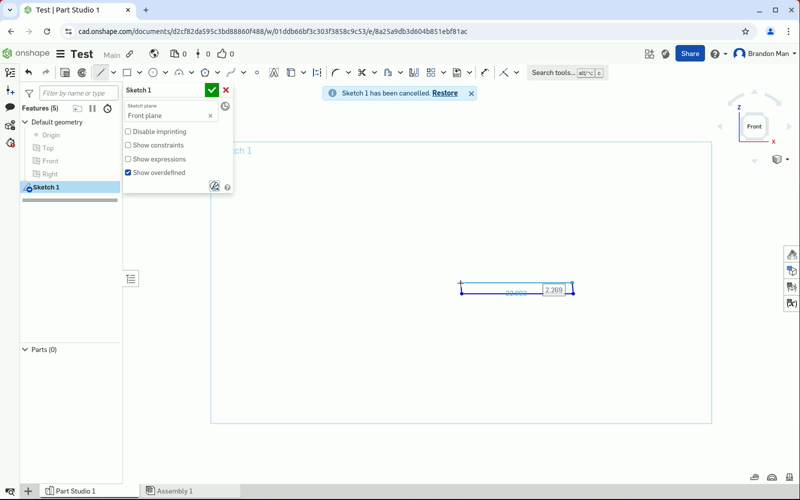
key_up(shift)
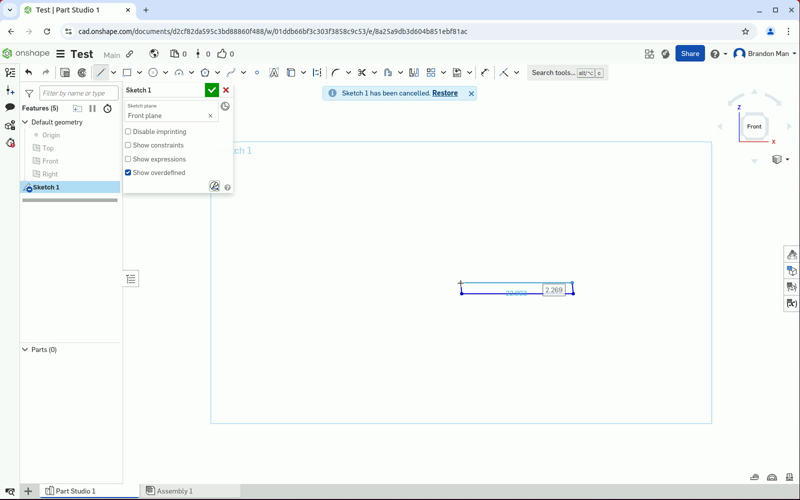
click(460, 282)
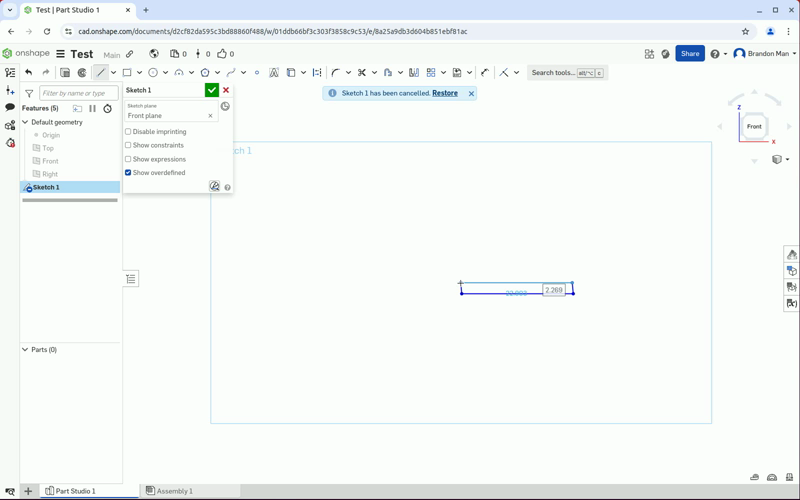
key(esc)
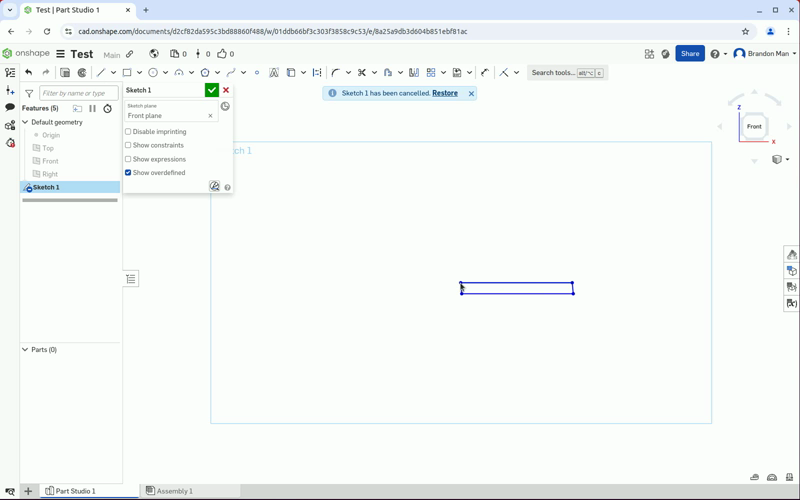
mouse_move(555, 287)
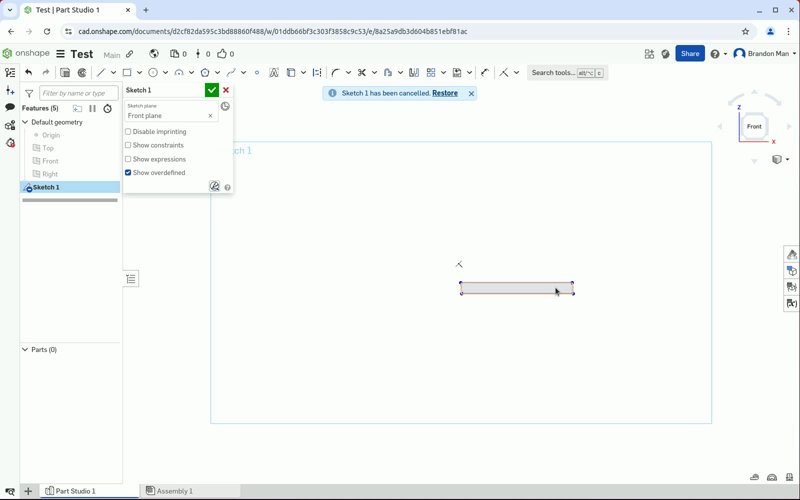
scroll(6)
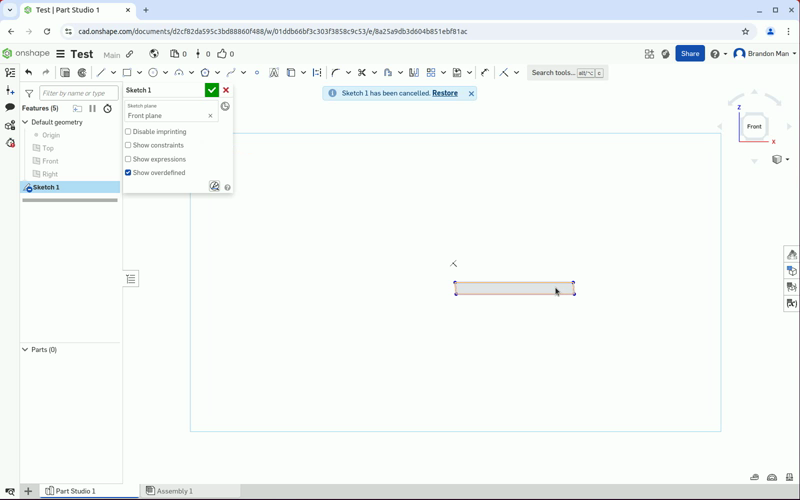
scroll(6)
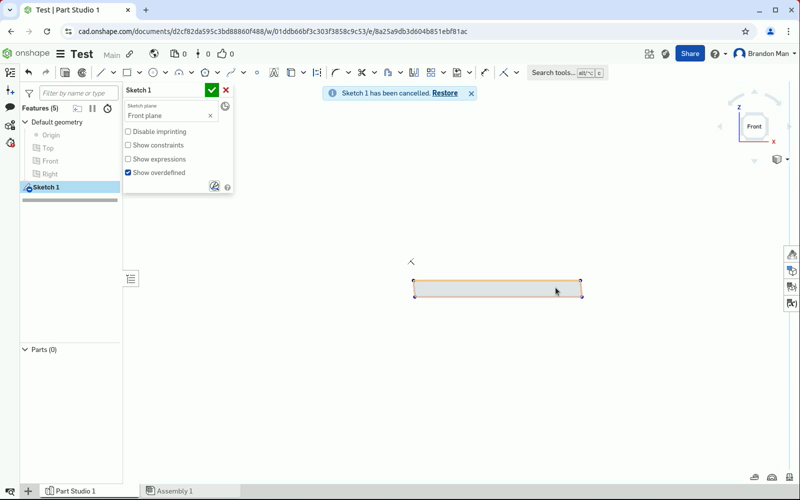
scroll(6)
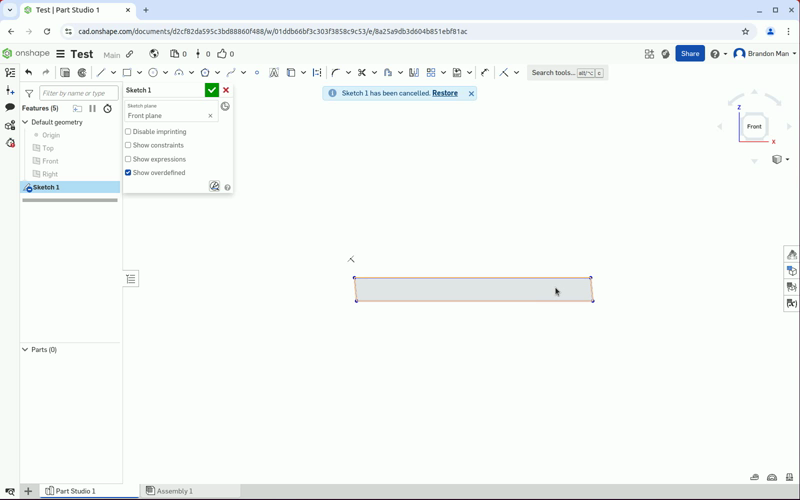
scroll(6)
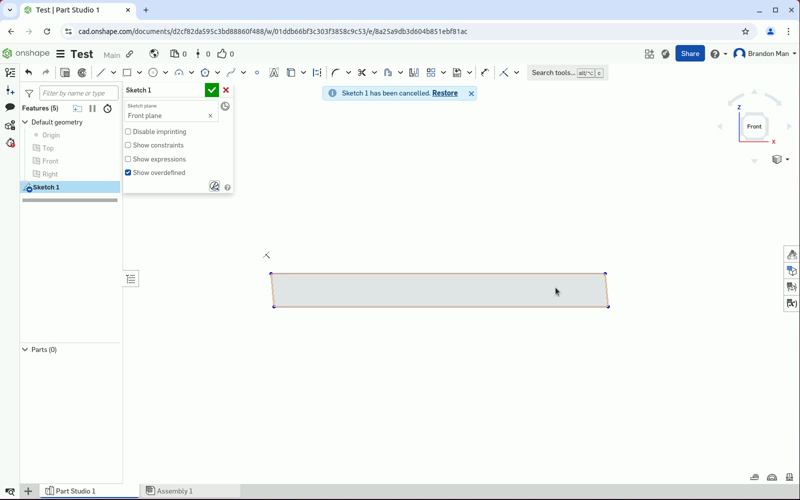
scroll(6)
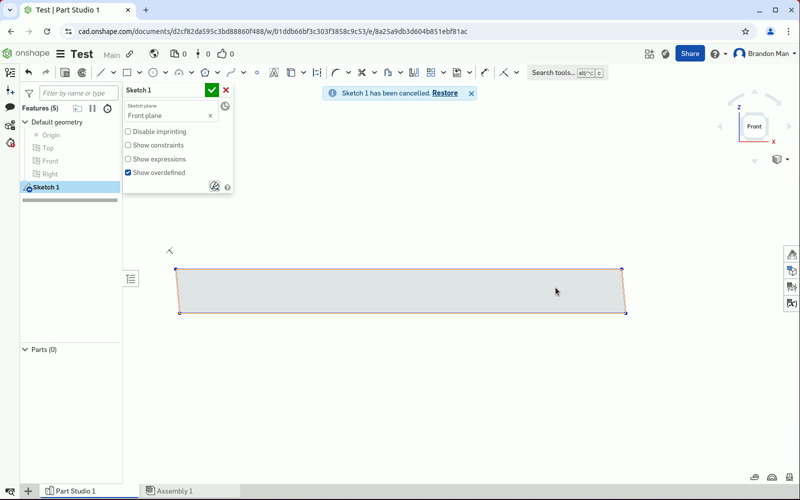
scroll(6)
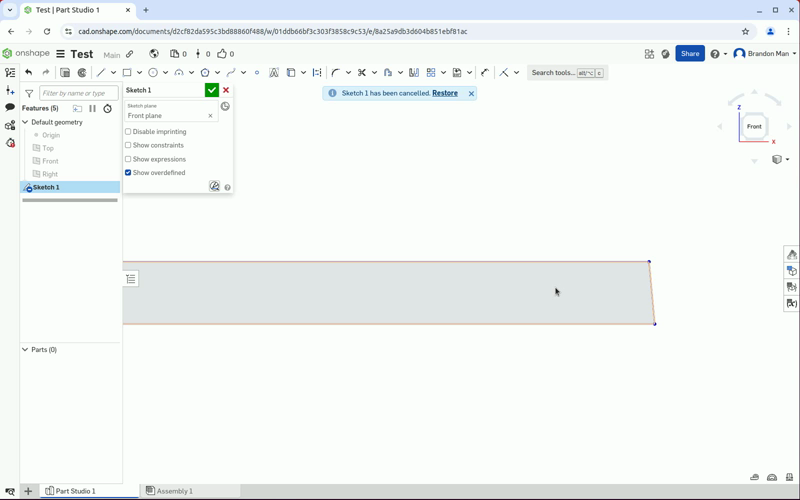
scroll(6)
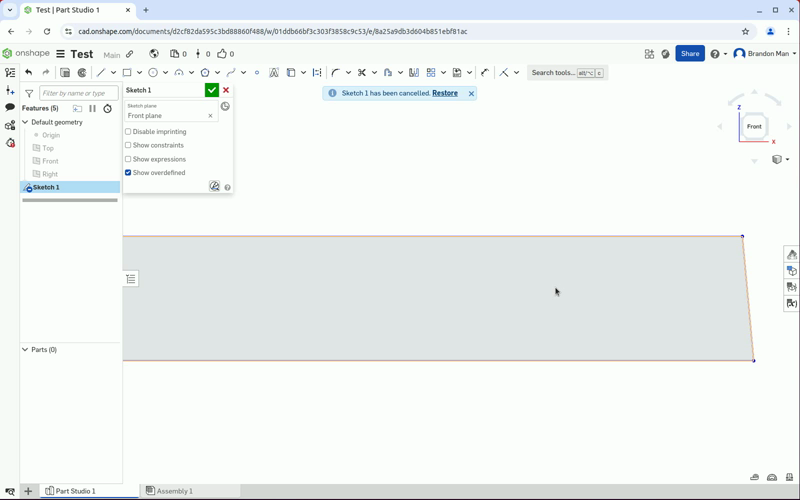
click(555, 287)
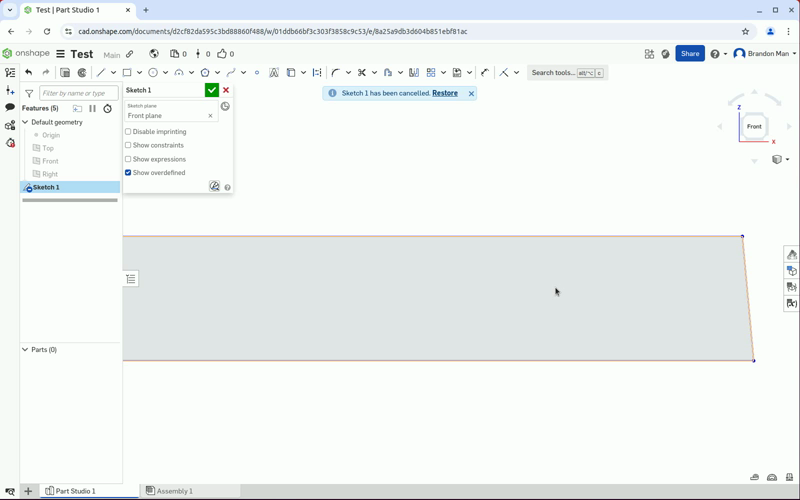
scroll(-6)
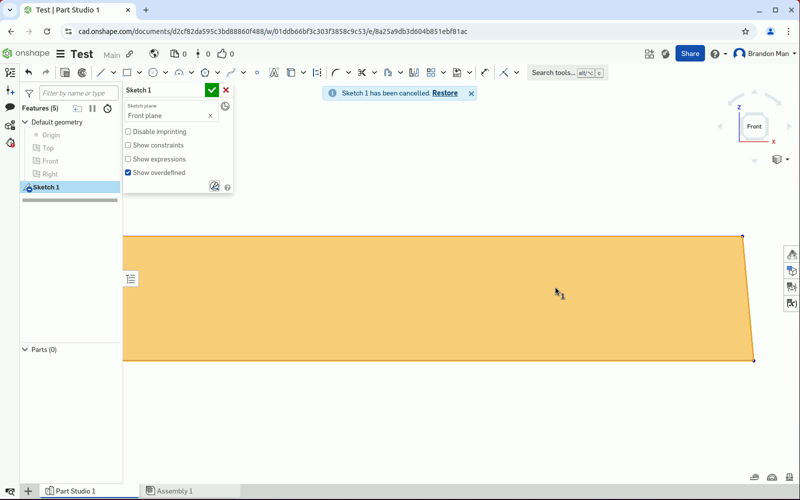
scroll(-6)
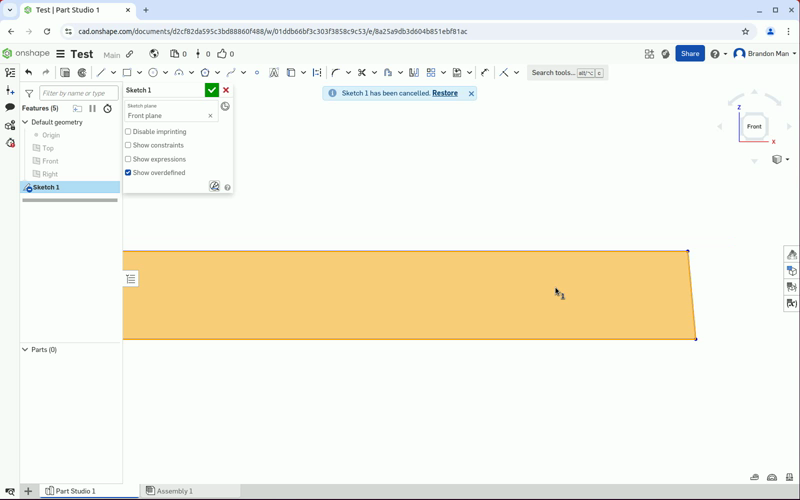
scroll(-6)
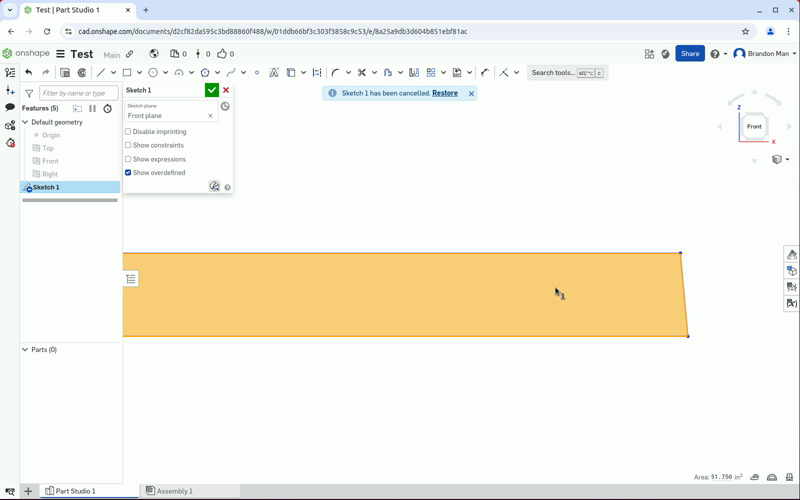
scroll(-6)
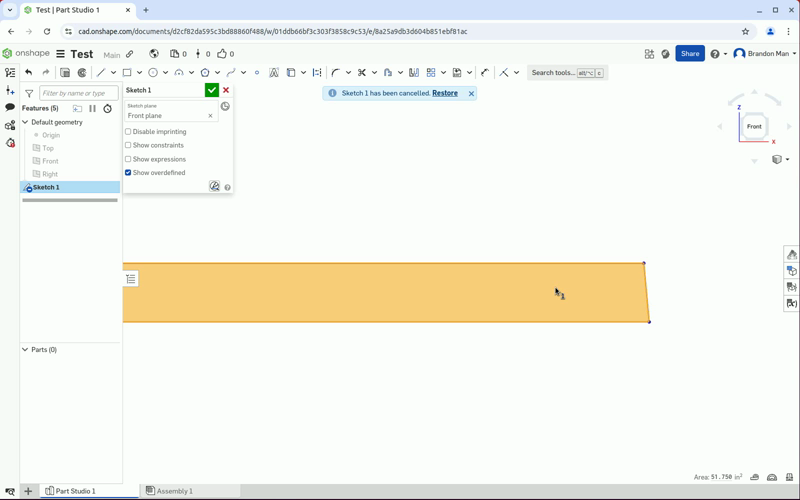
scroll(-6)
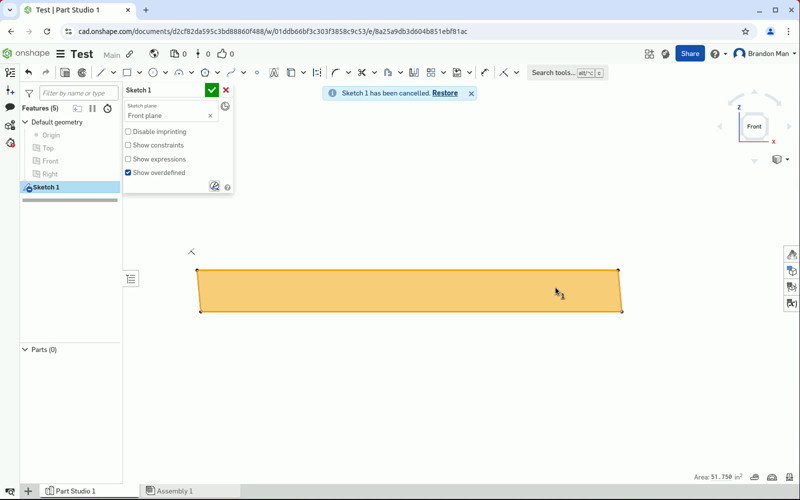
scroll(-6)
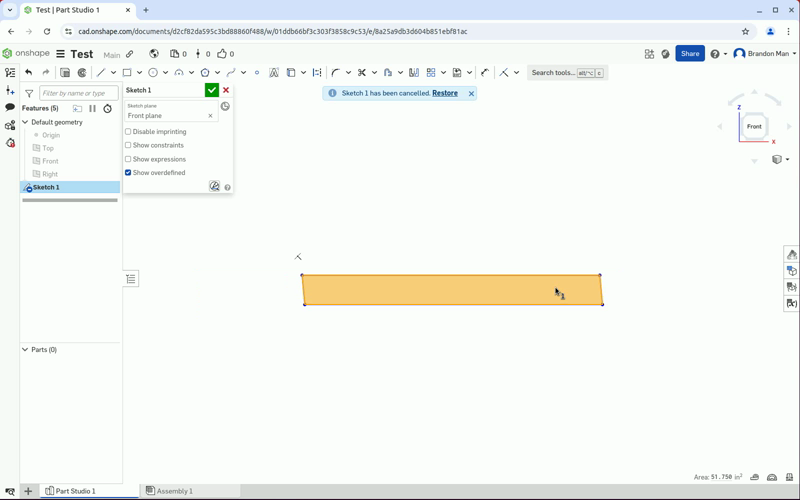
scroll(-6)
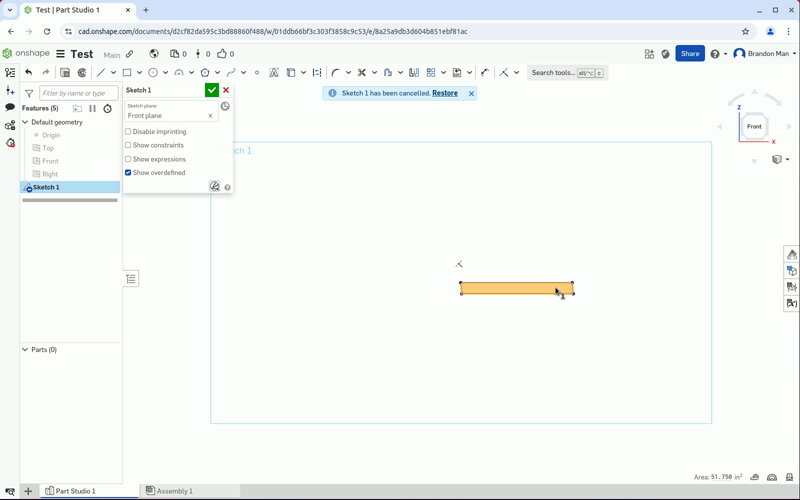
mouse_move(73, 352)
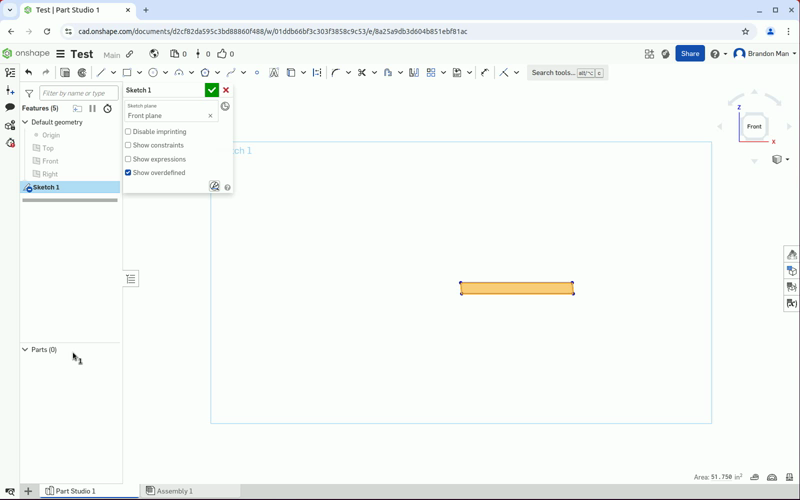
key(shift+y)
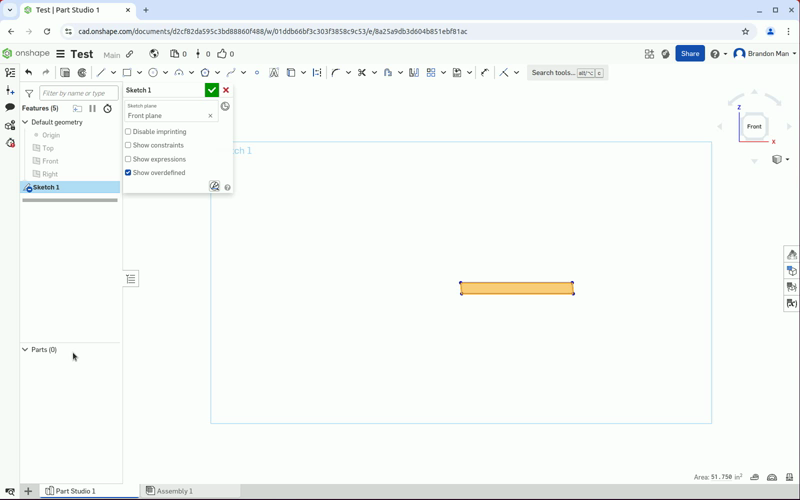
key(shift+e)
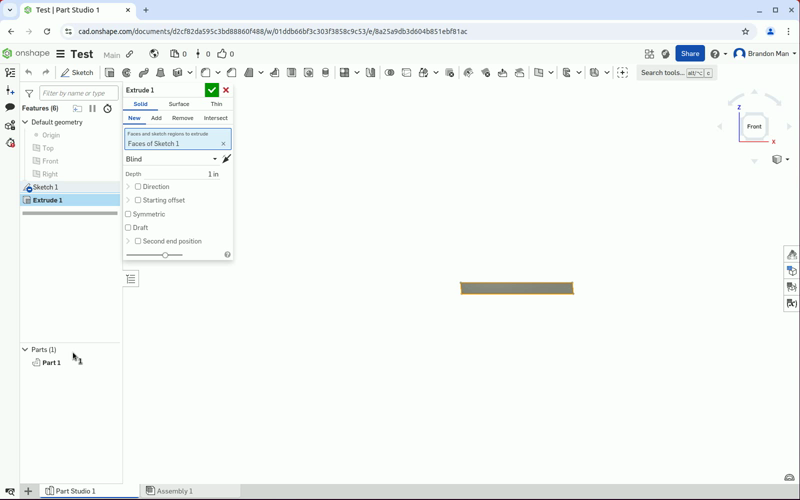
mouse_move(143, 106)
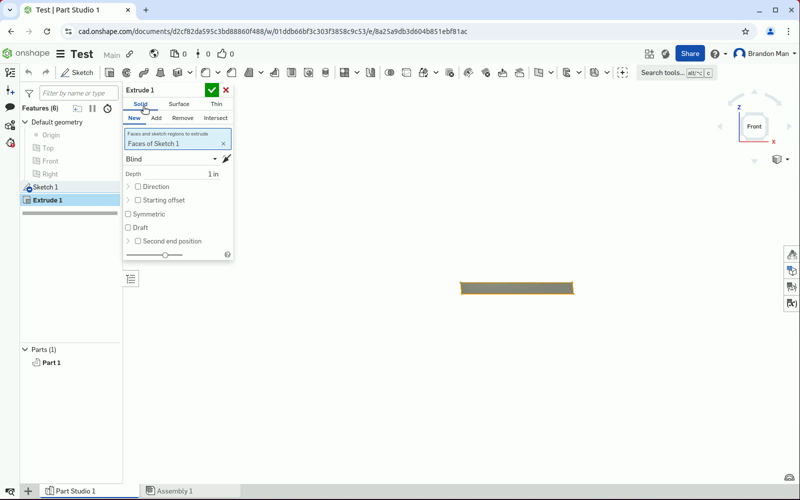
click(143, 106)
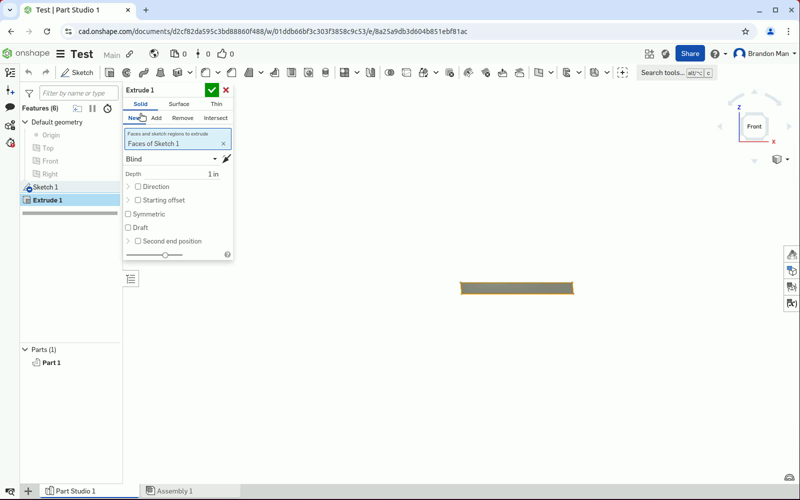
mouse_move(137, 120)
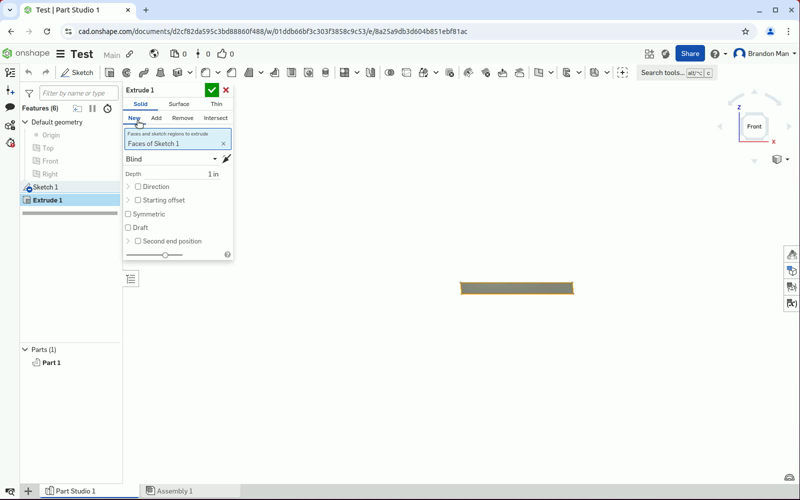
click(137, 120)
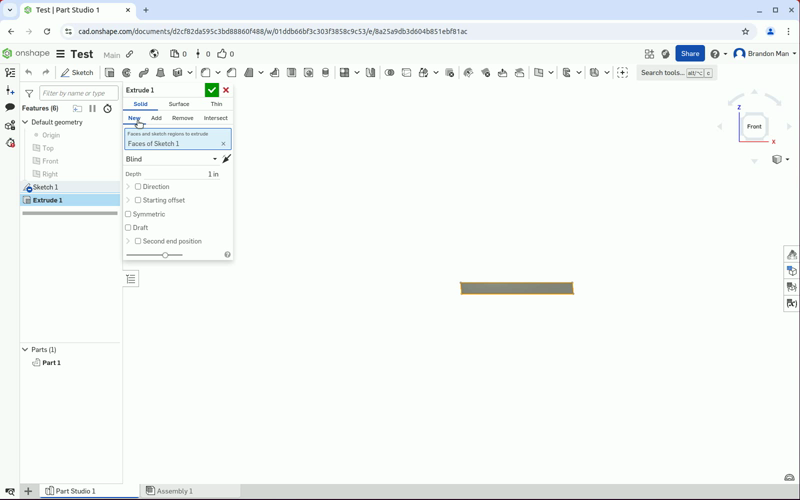
key(tab, 4)
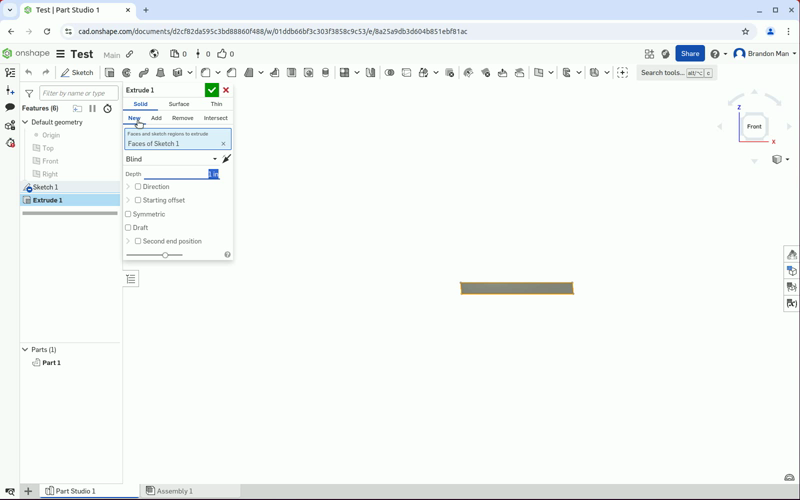
text(2.166)
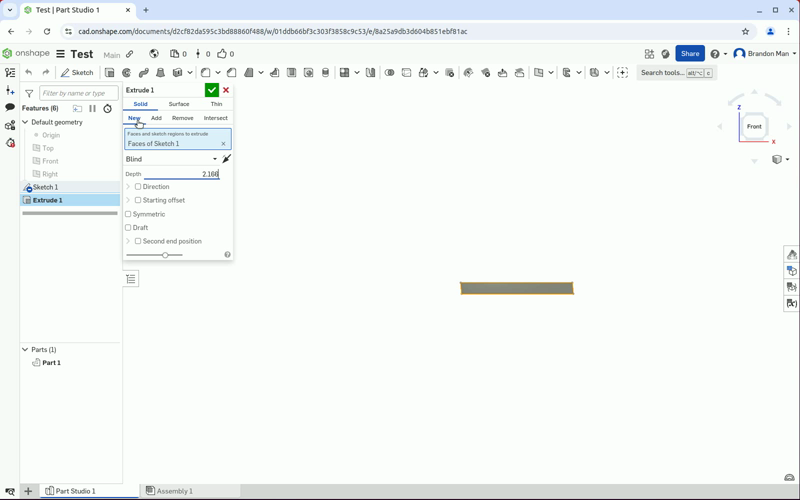
key(enter)
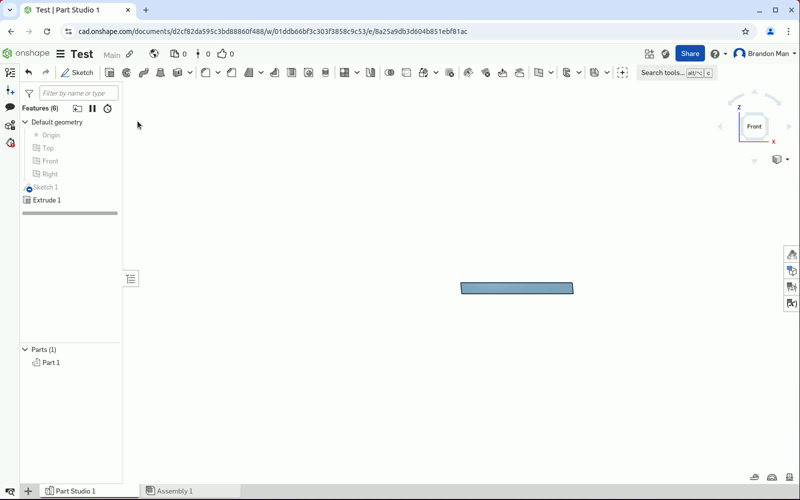
key(shift+h)
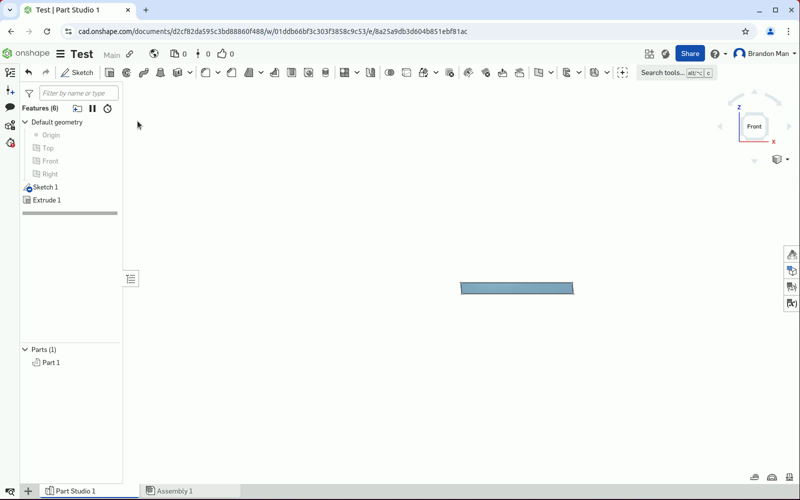
key(shift+h)
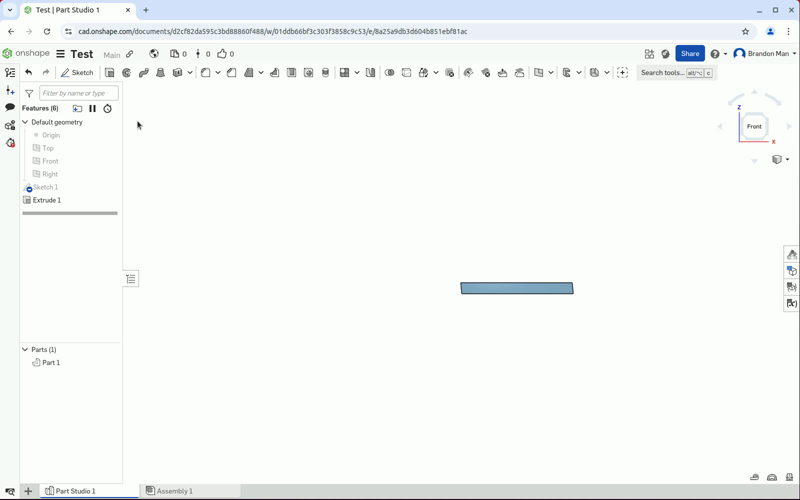
mouse_move(73, 189)
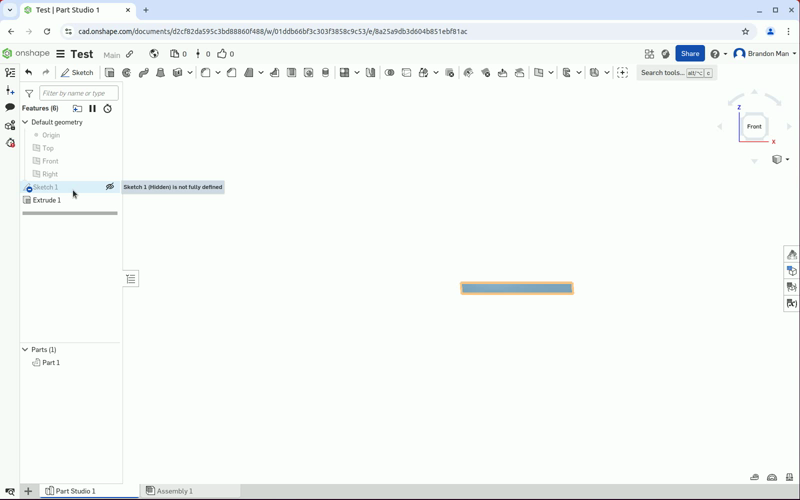
click(73, 189)
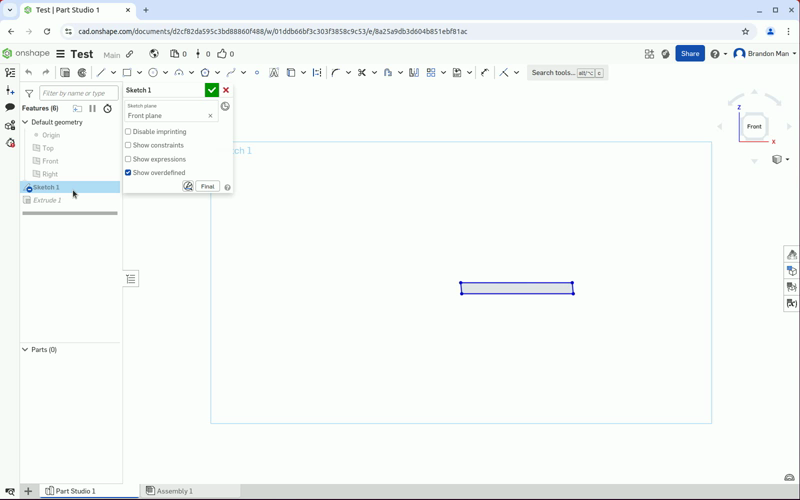
mouse_move(229, 92)
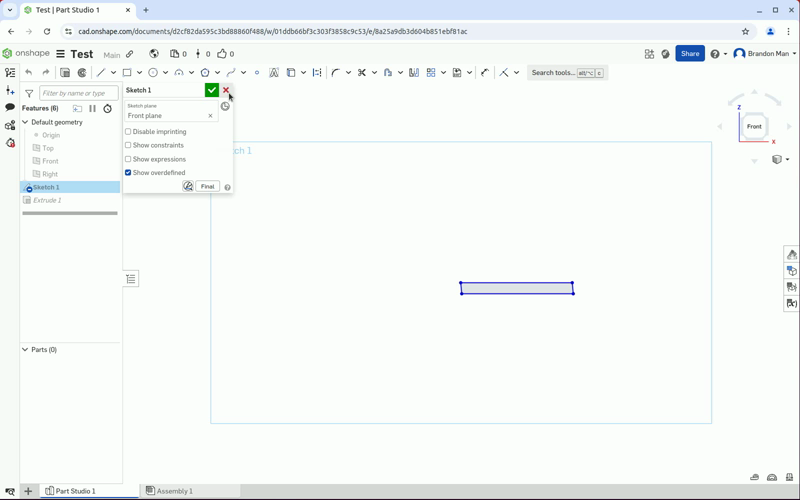
click(229, 92)
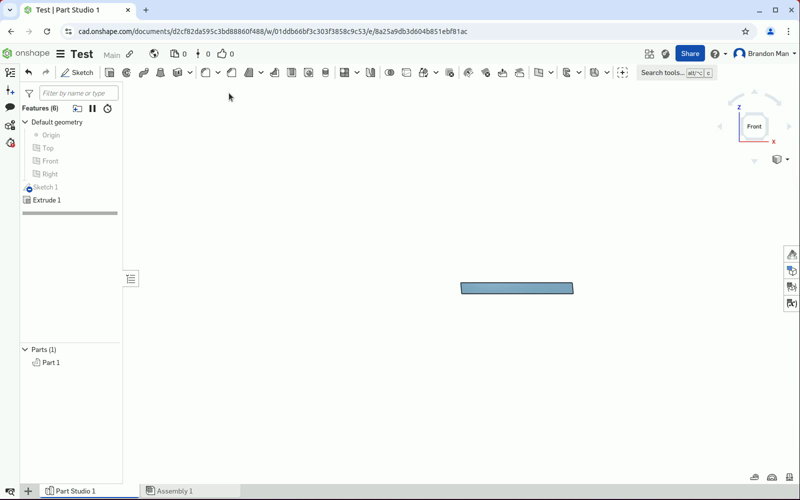
mouse_move(541, 75)
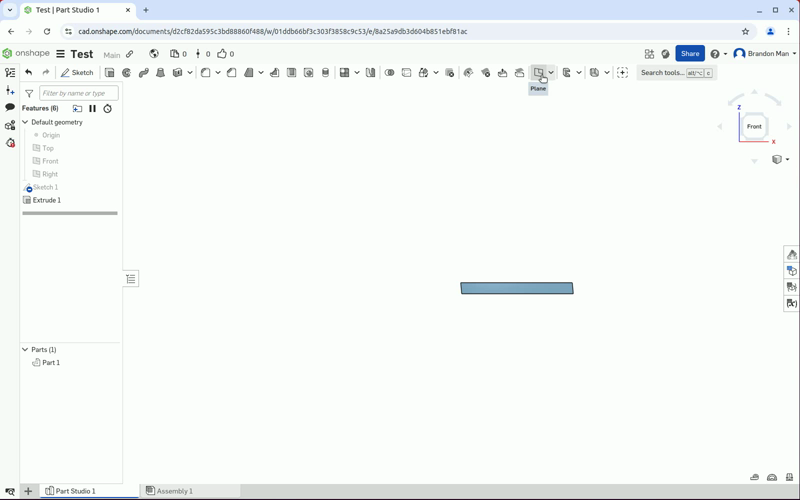
click(541, 75)
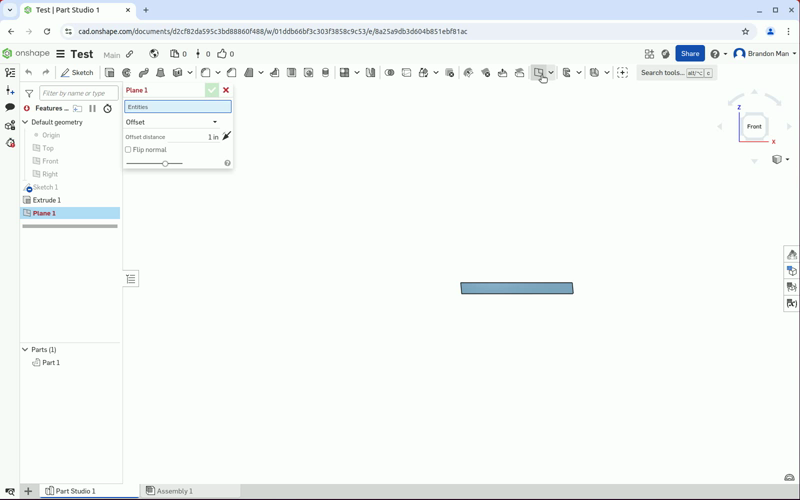
mouse_move(73, 163)
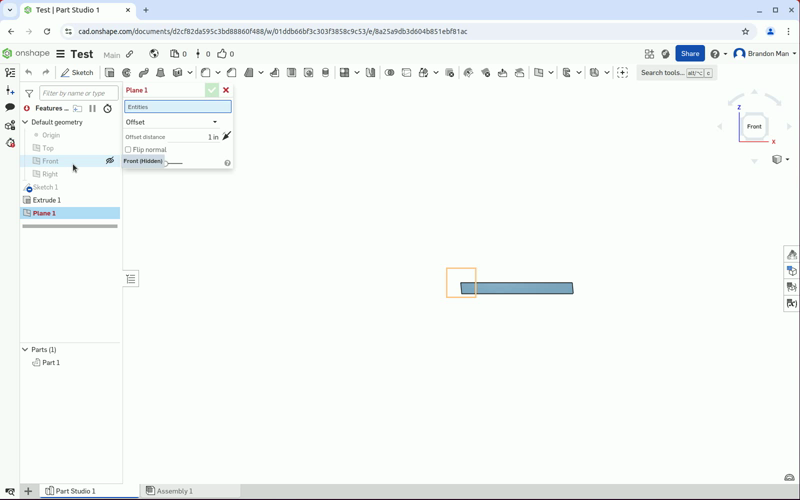
click(73, 163)
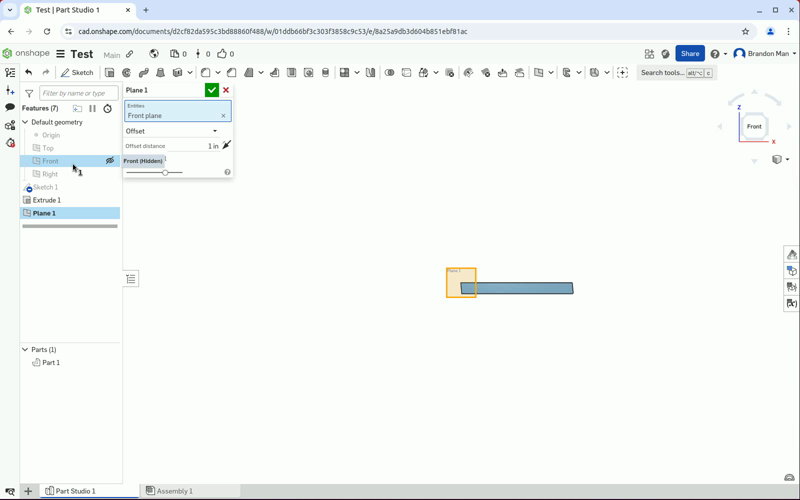
key(tab, 2)
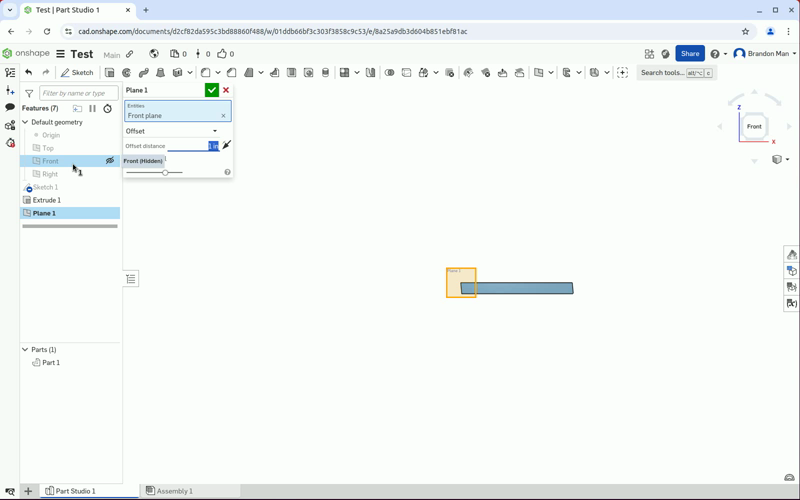
text(2.157)
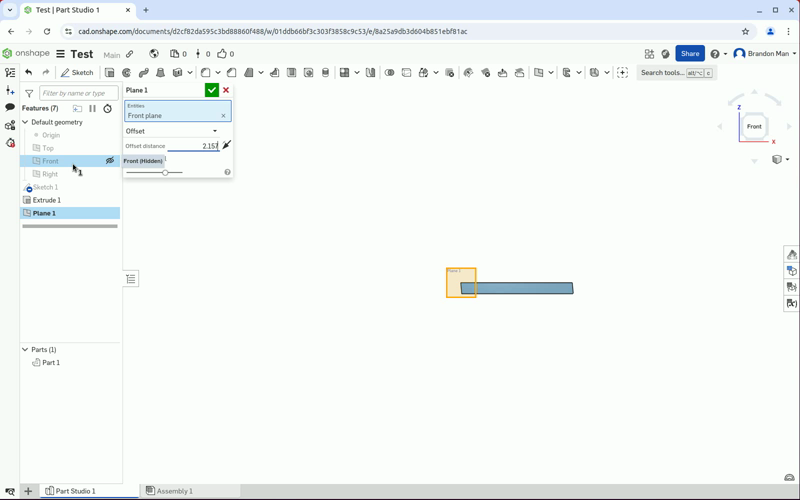
key(enter, 2)
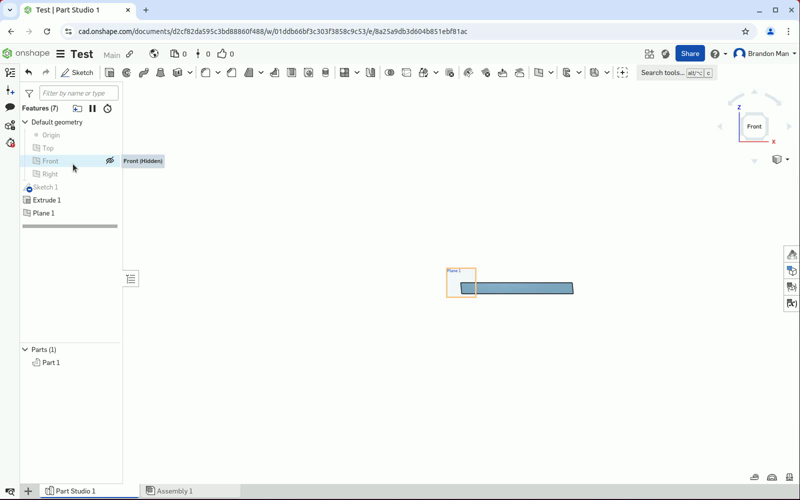
key(shift+s)
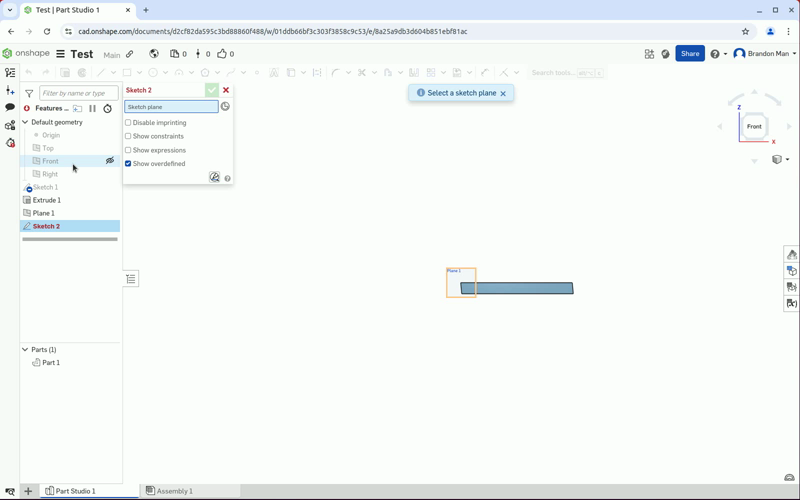
mouse_move(73, 215)
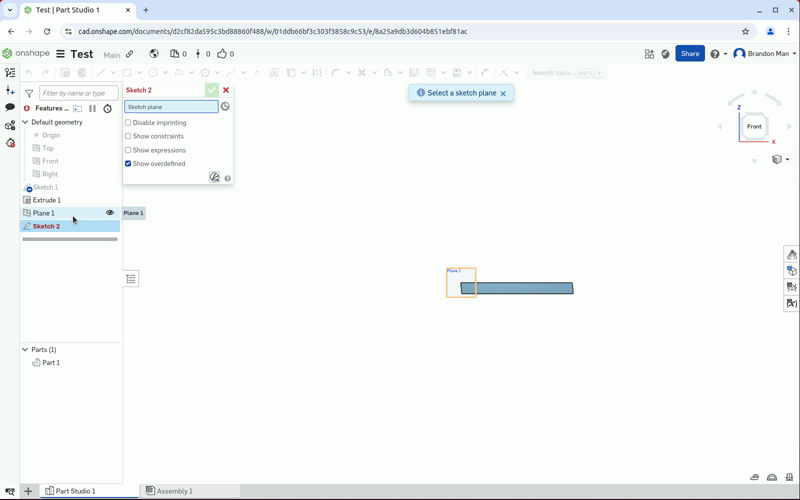
click(73, 215)
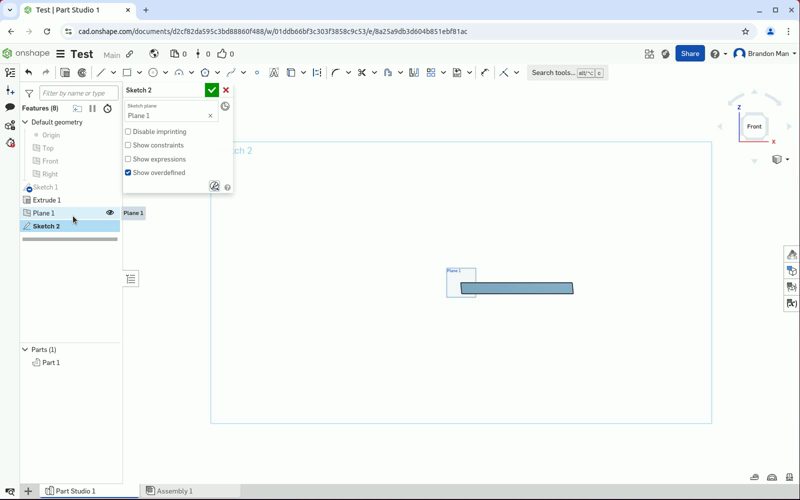
mouse_move(73, 352)
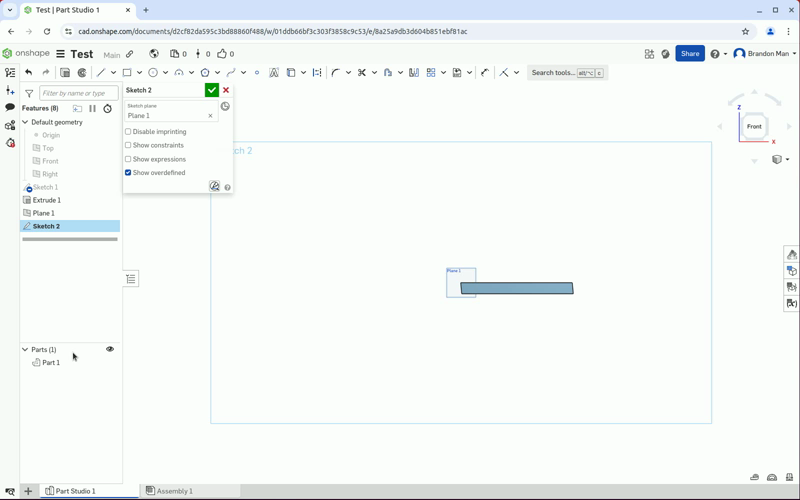
key(y)
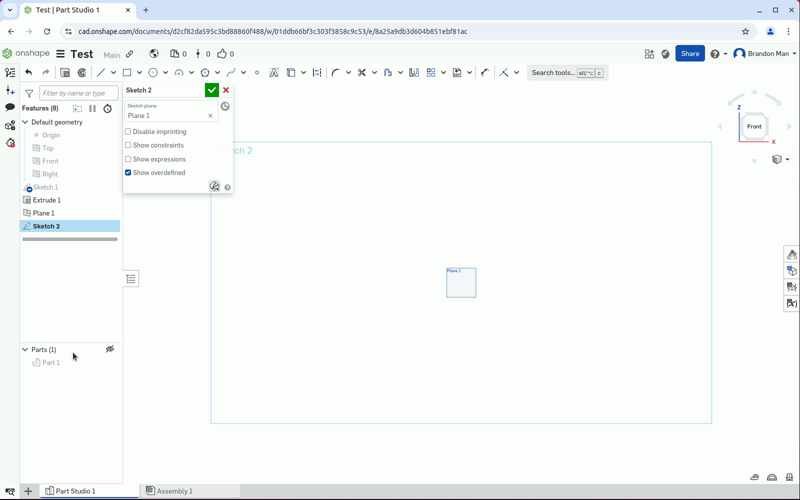
key(l)
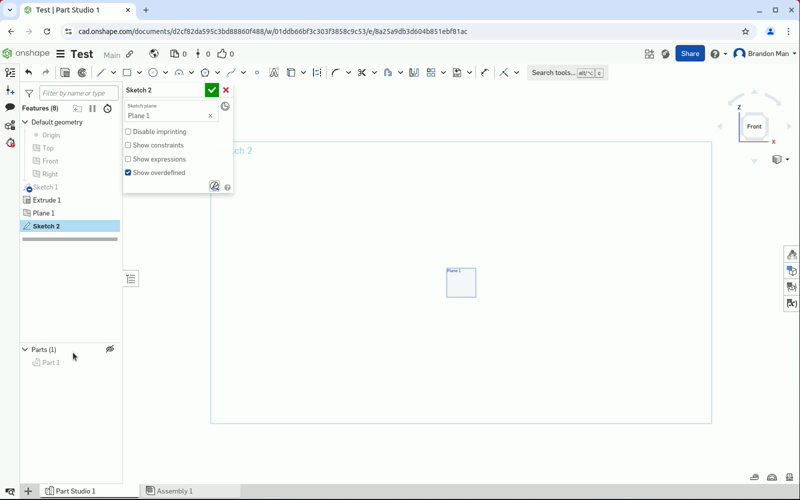
key_down(shift)
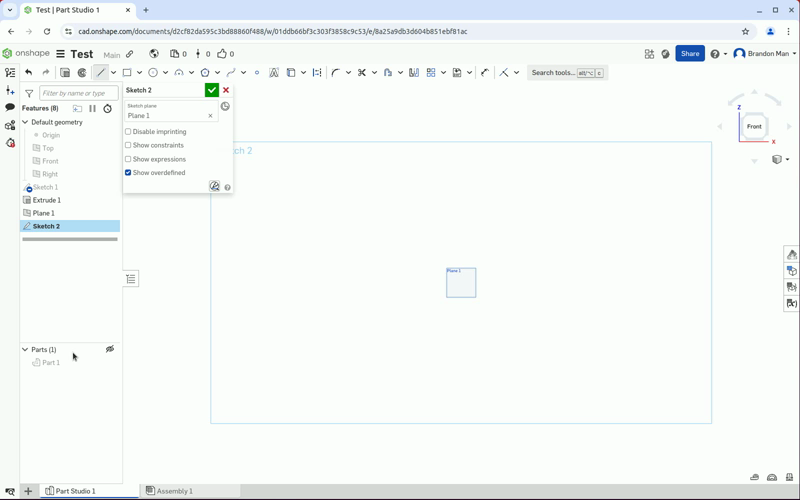
mouse_move(561, 282)
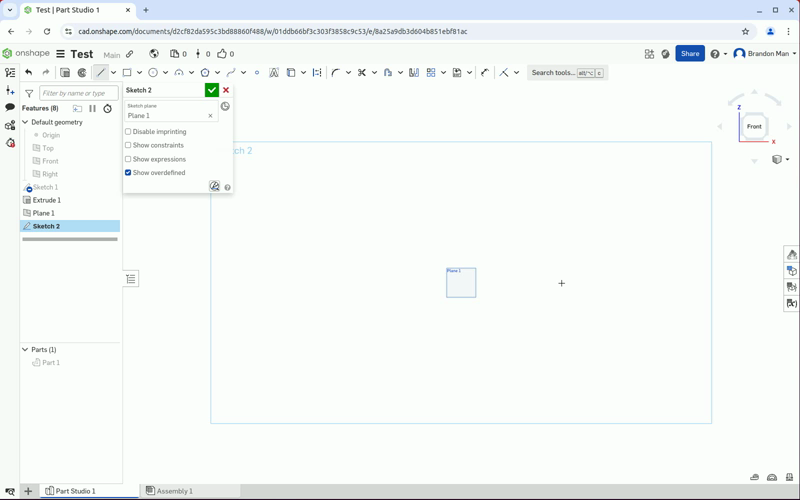
click(561, 282)
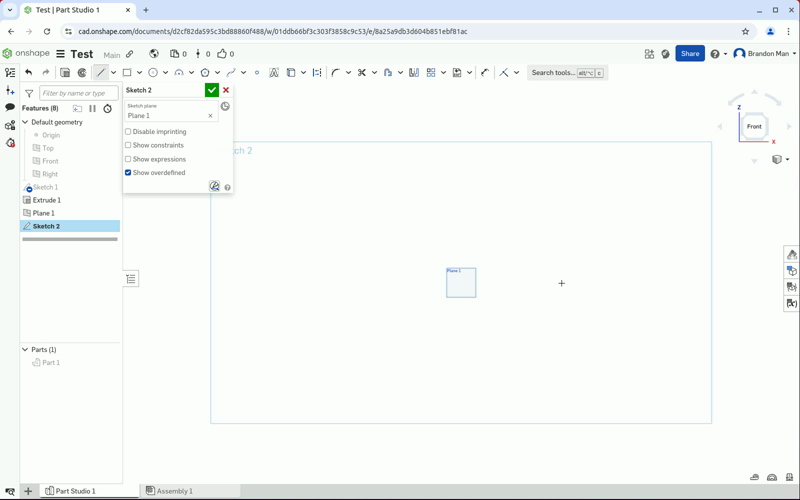
key_up(shift)
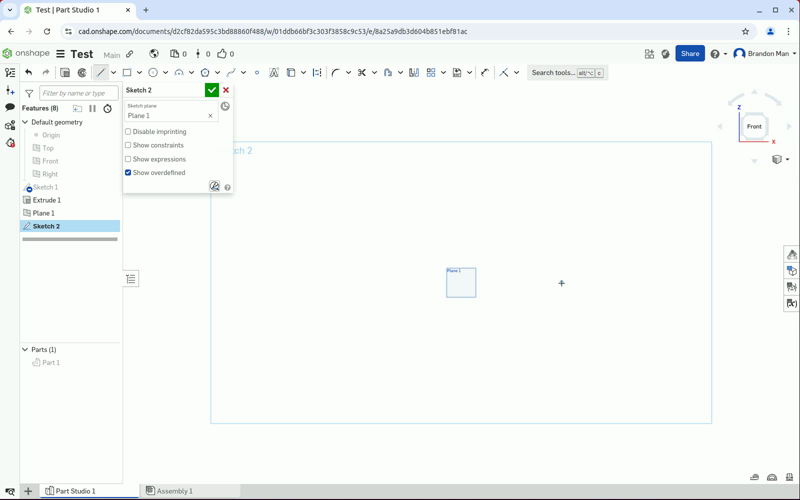
key_down(shift)
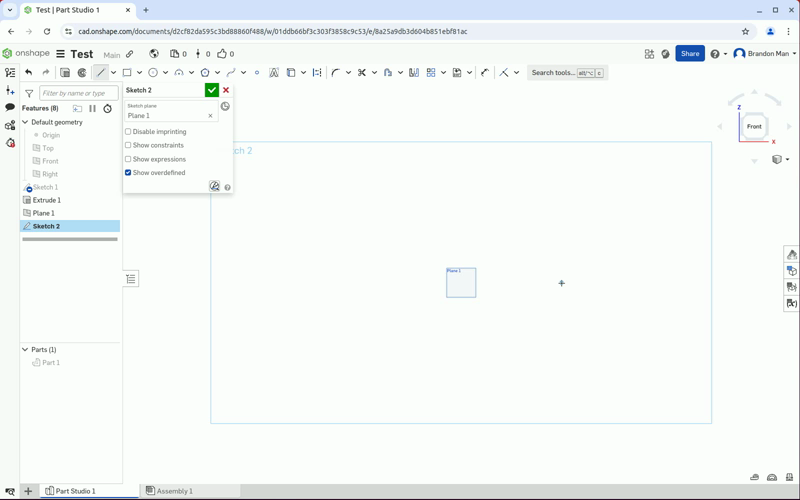
mouse_move(589, 282)
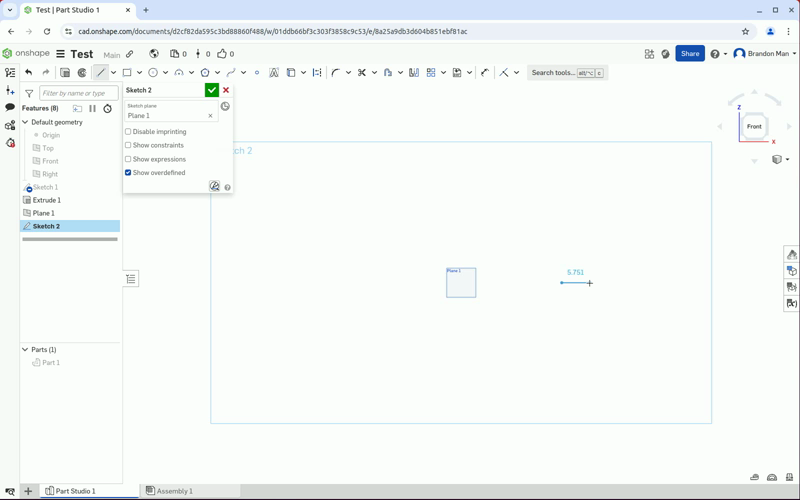
mouse_move(562, 294)
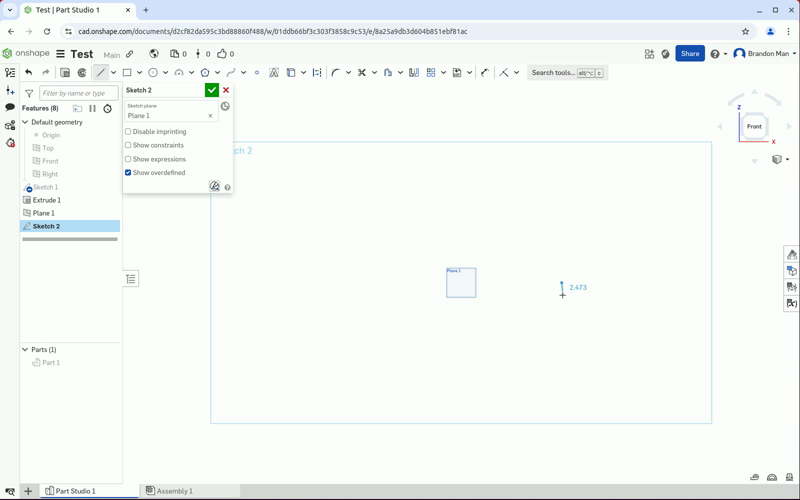
click(562, 294)
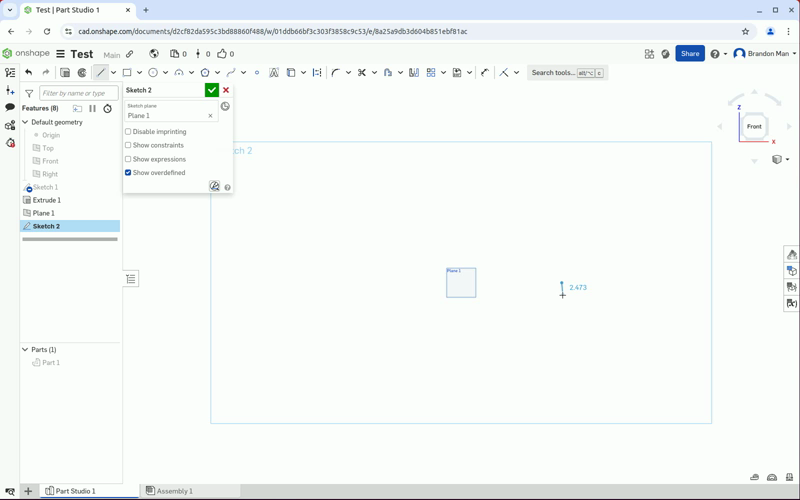
key_up(shift)
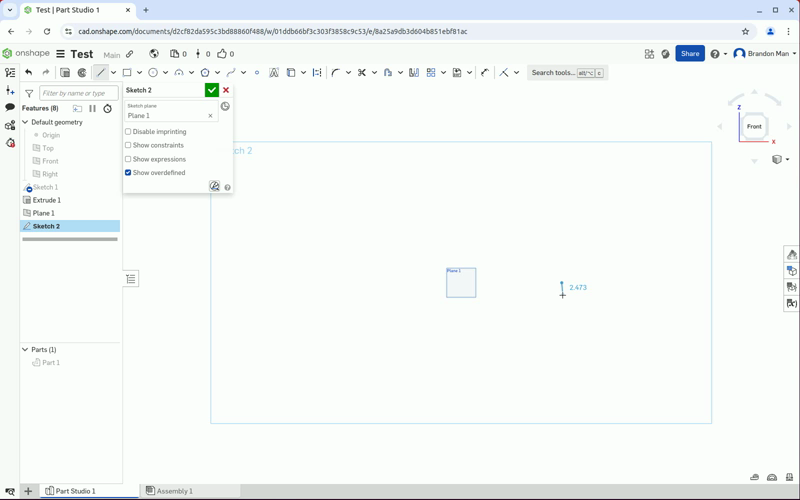
key_down(shift)
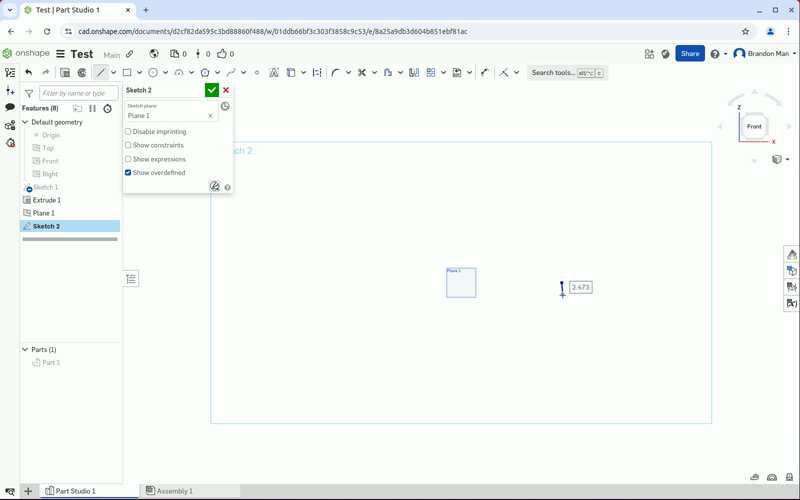
mouse_move(589, 294)
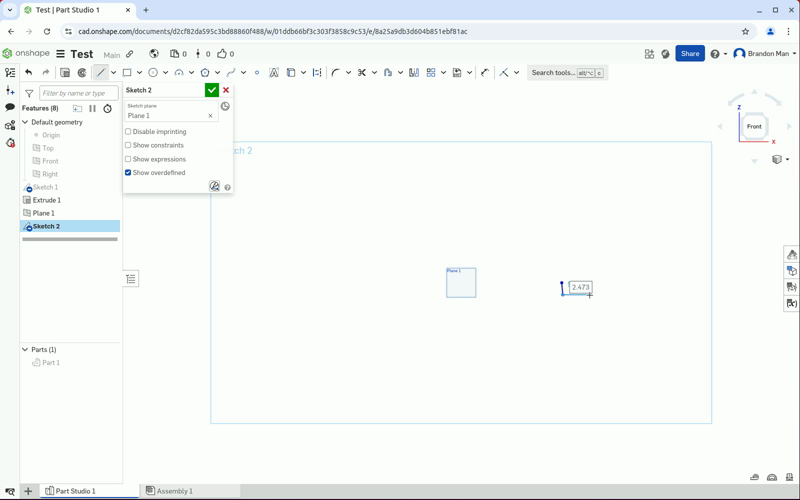
mouse_move(574, 294)
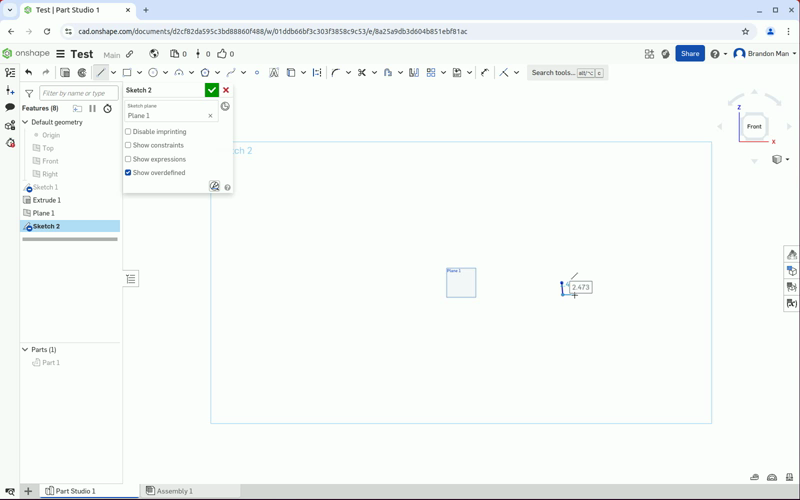
click(574, 294)
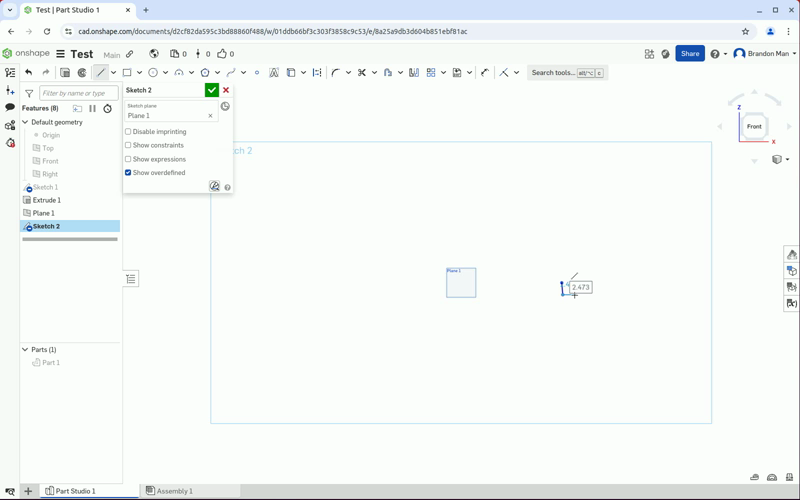
key_up(shift)
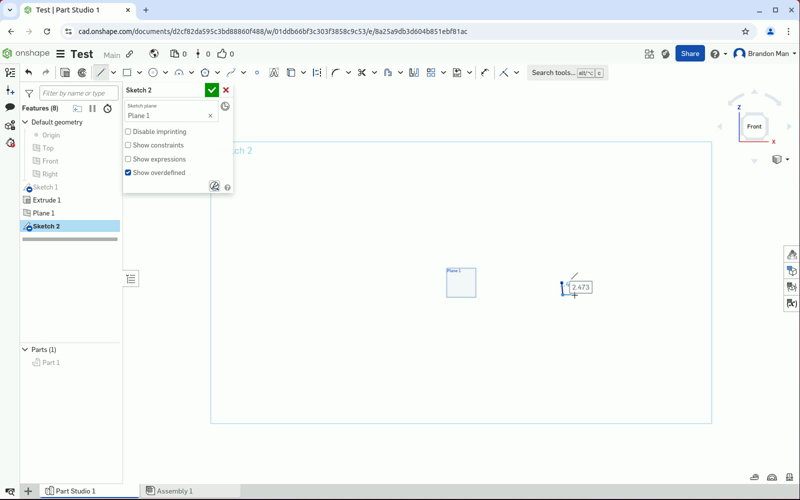
key_down(shift)
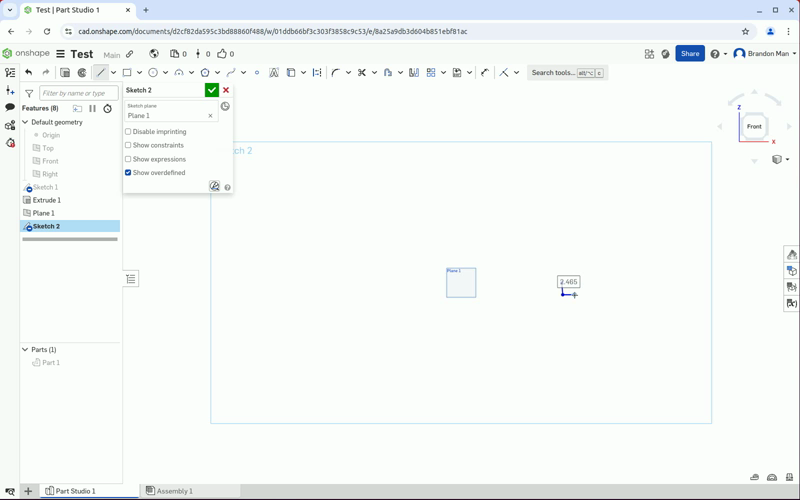
mouse_move(589, 294)
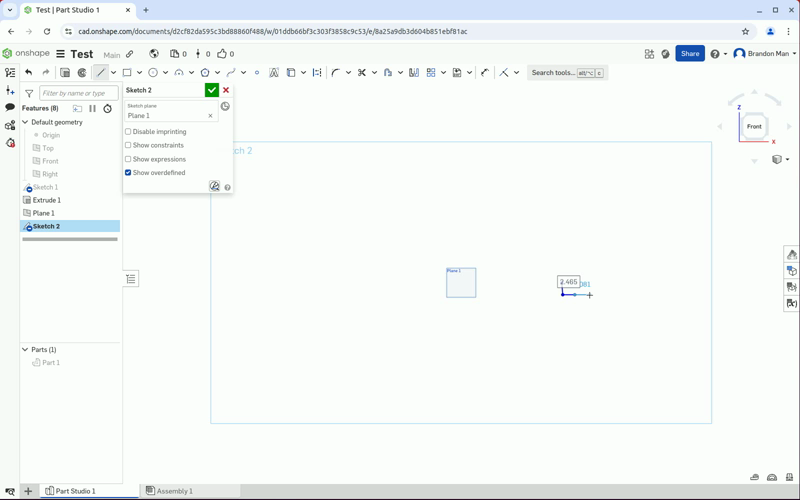
mouse_move(573, 282)
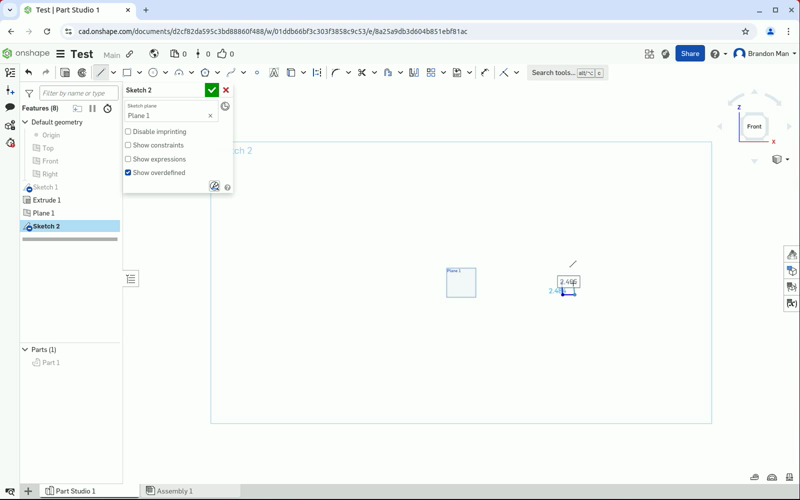
click(573, 282)
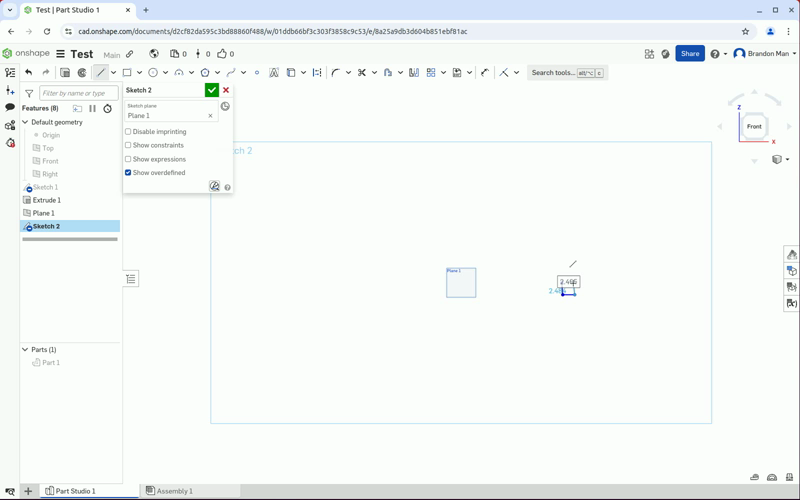
key_up(shift)
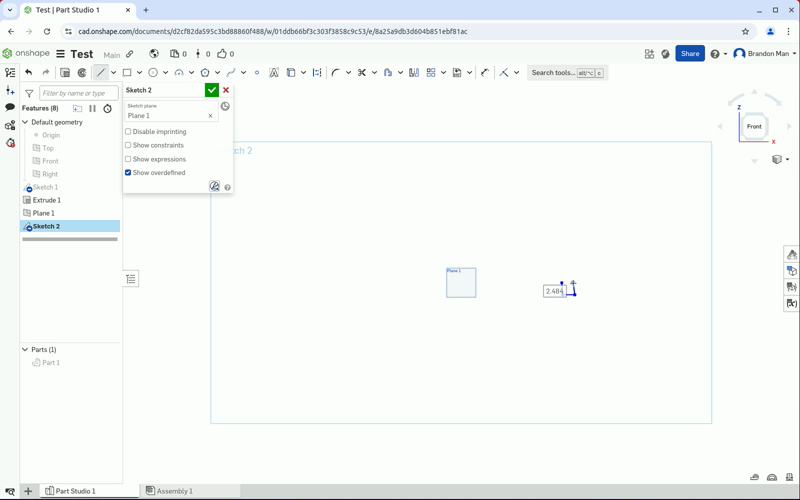
mouse_move(589, 282)
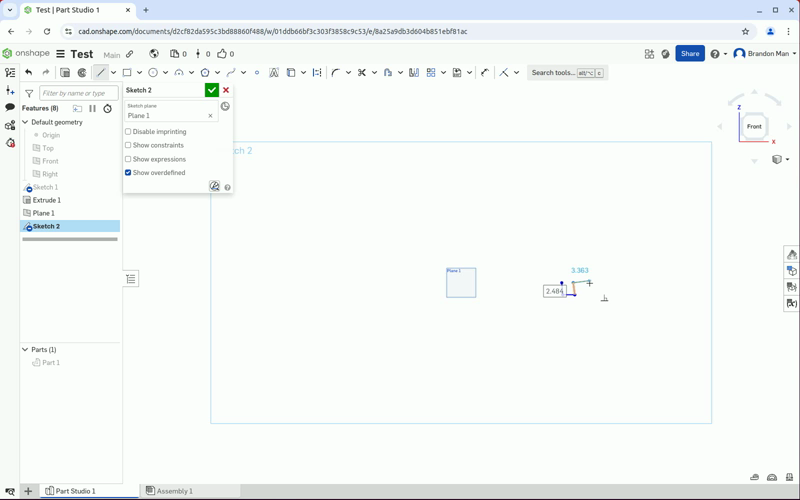
key_down(shift)
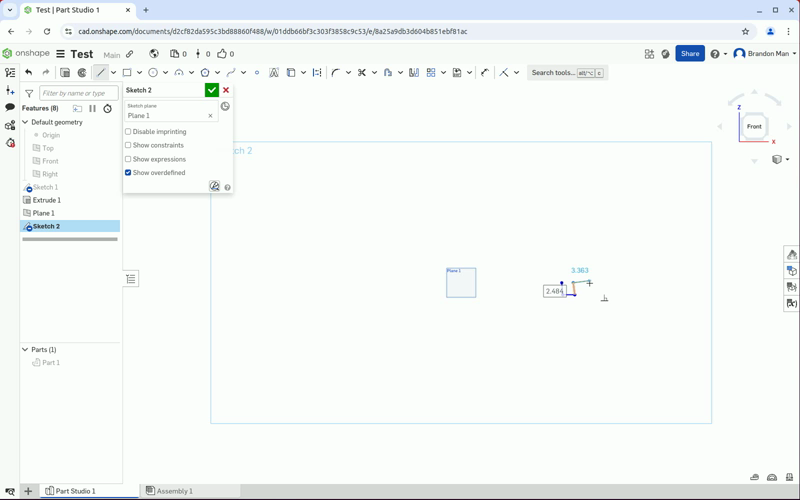
mouse_move(561, 282)
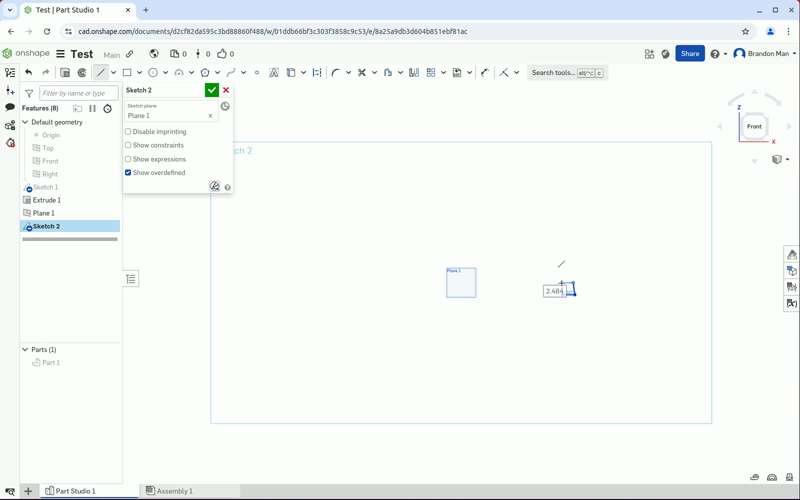
key_up(shift)
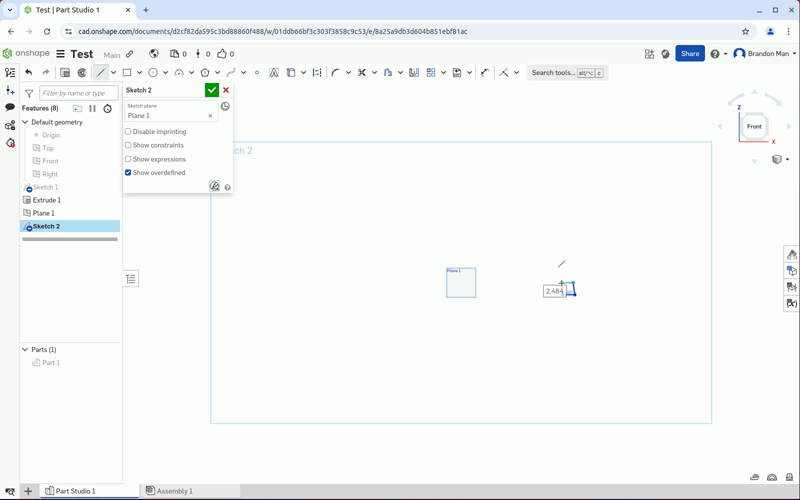
click(561, 282)
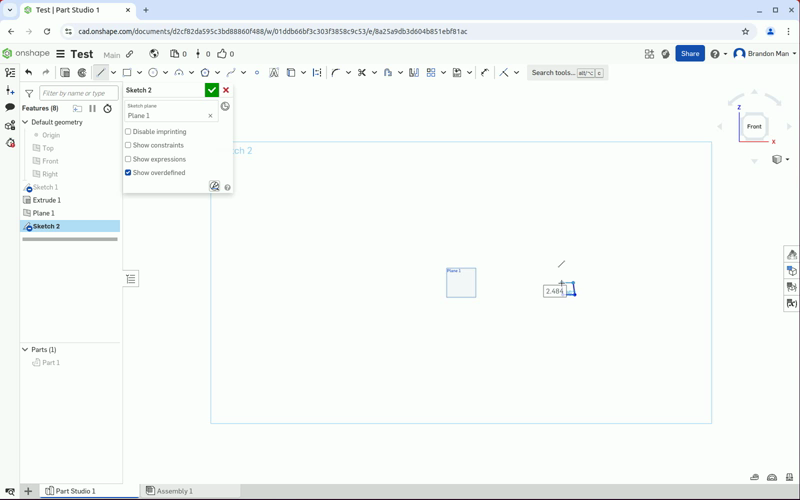
key(esc)
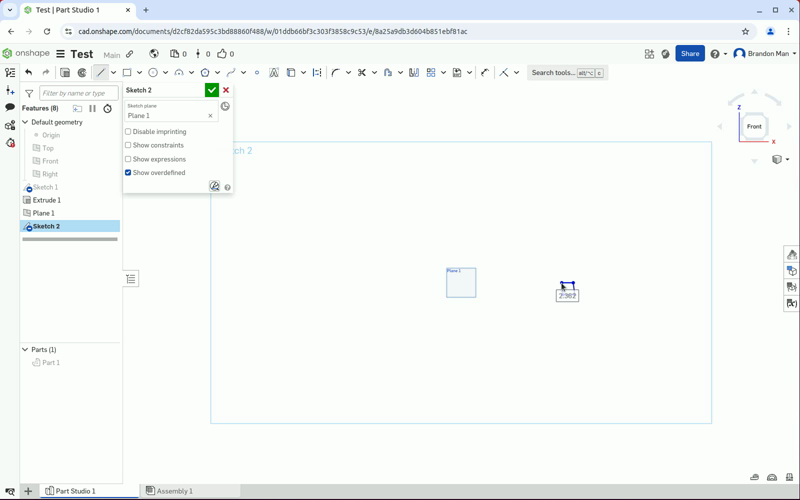
mouse_move(567, 284)
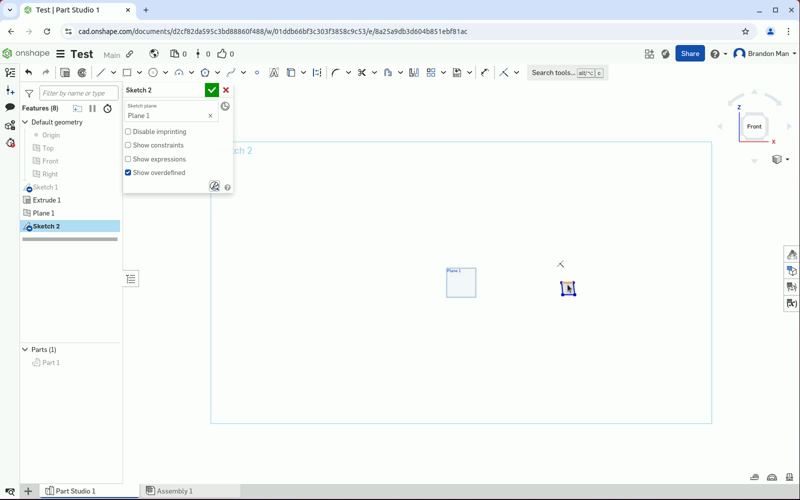
scroll(6)
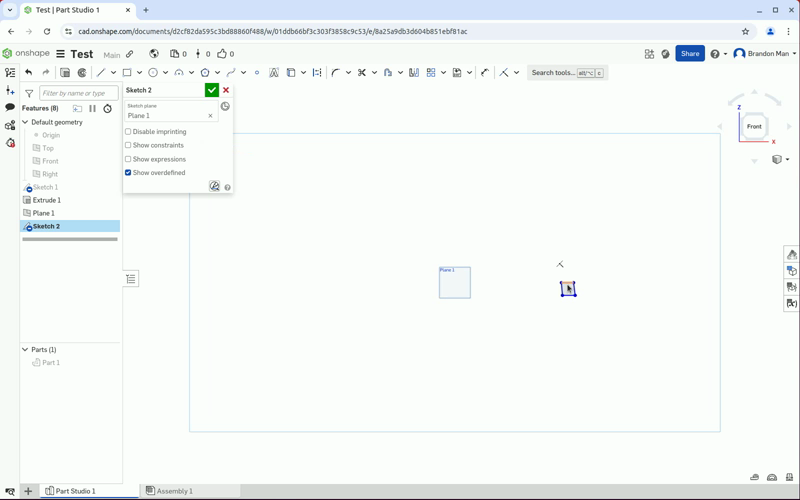
scroll(6)
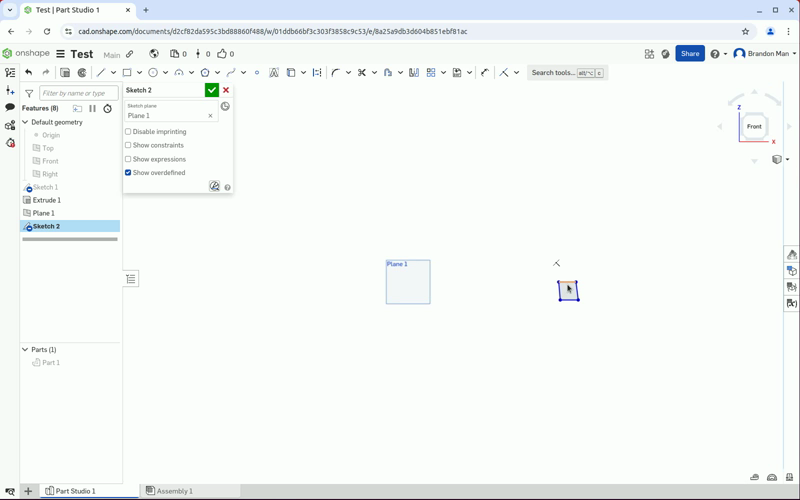
scroll(6)
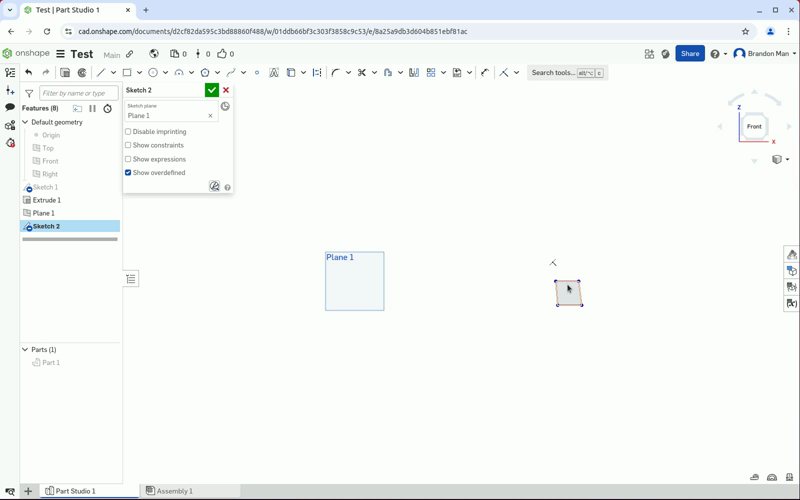
scroll(6)
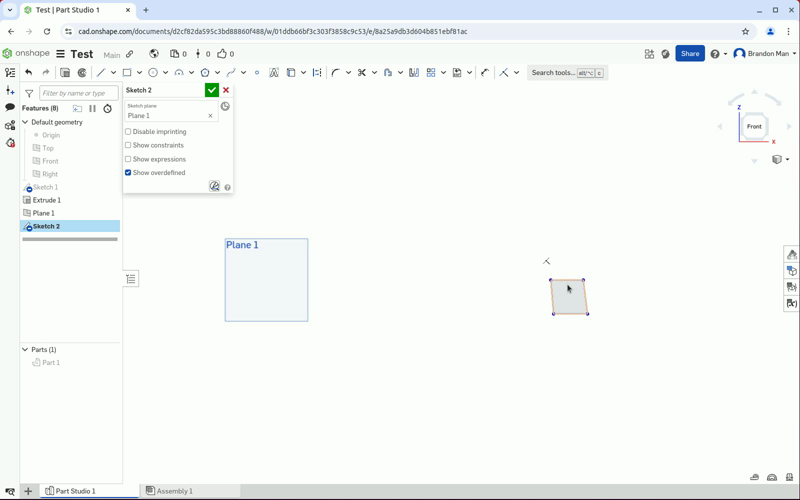
scroll(6)
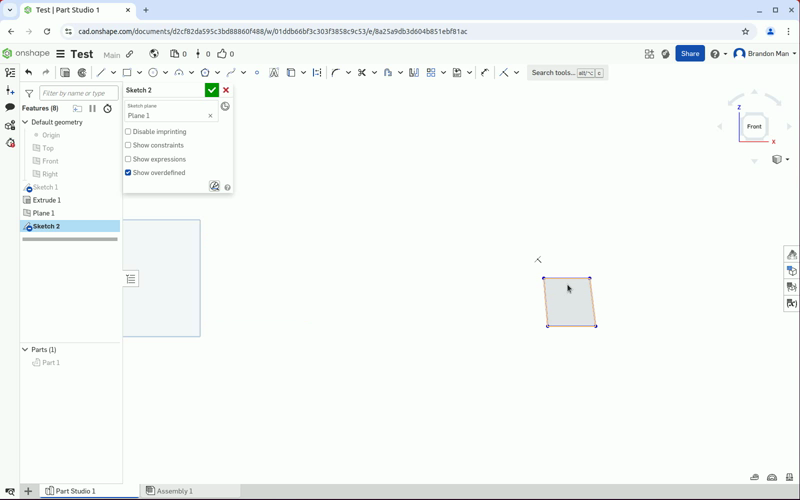
scroll(6)
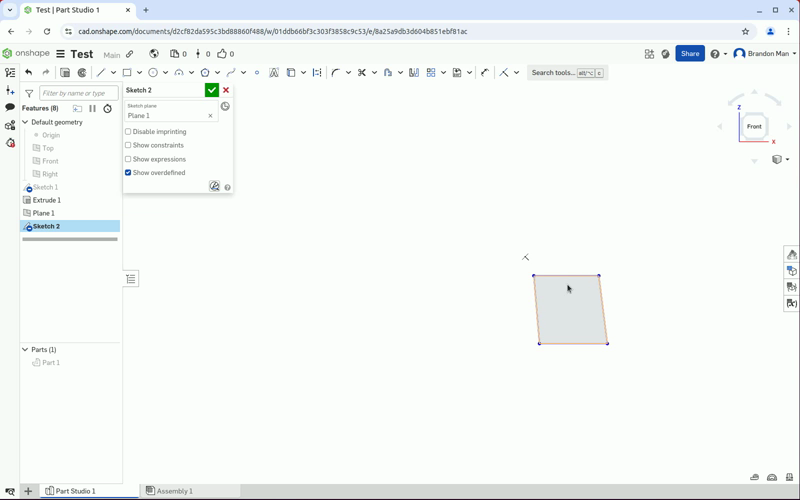
scroll(6)
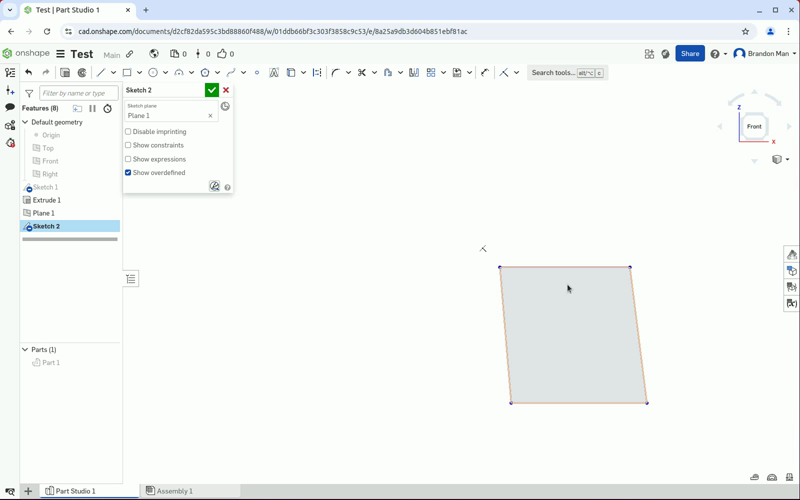
click(567, 284)
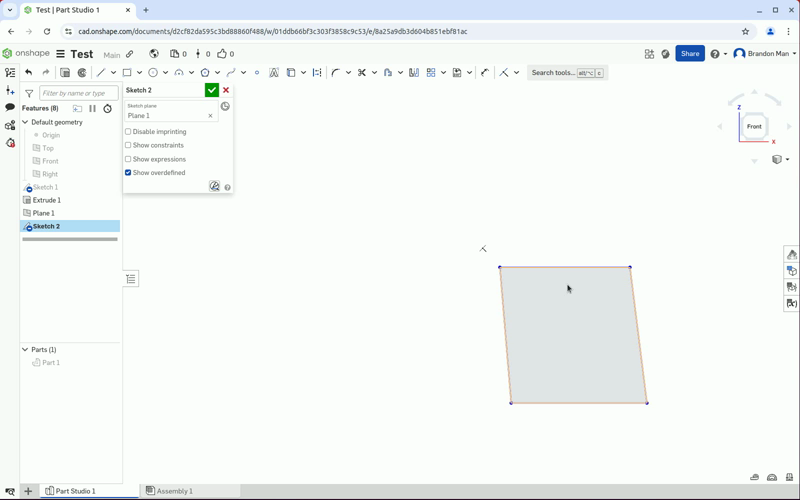
scroll(-6)
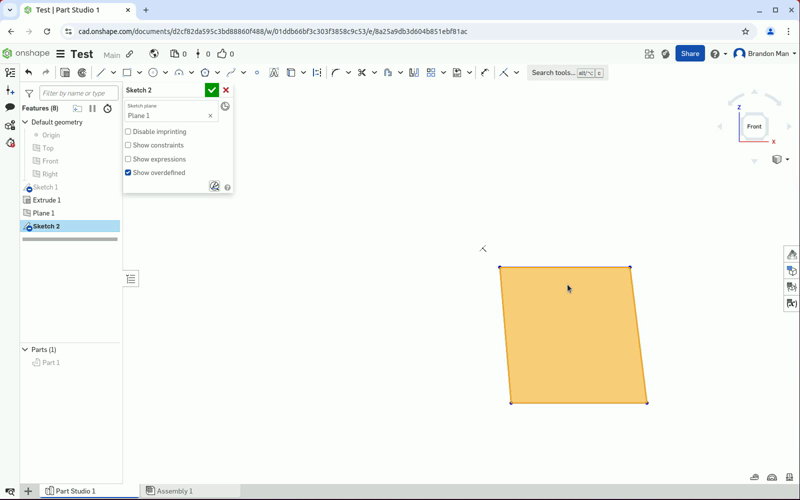
scroll(-6)
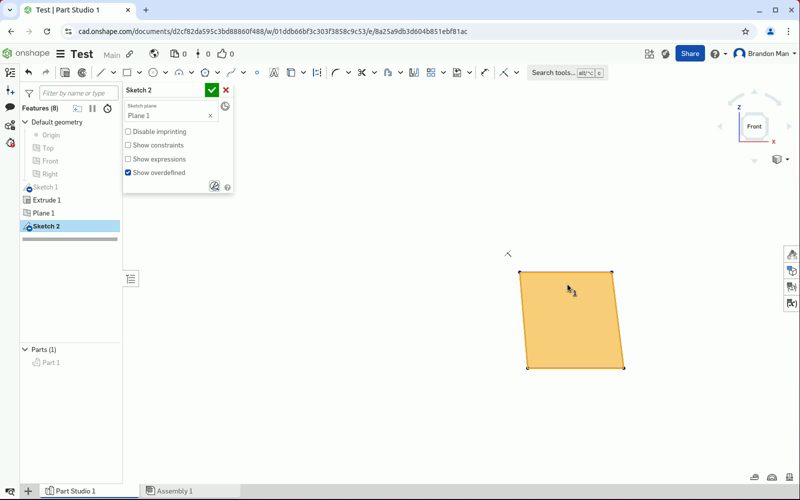
scroll(-6)
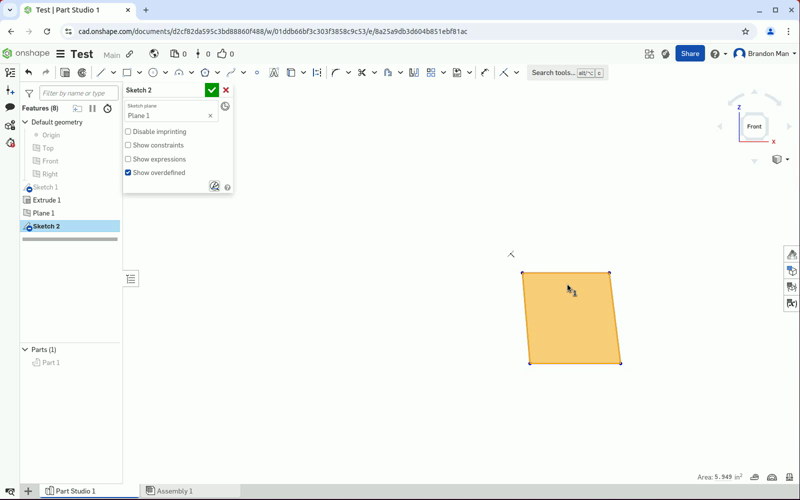
scroll(-6)
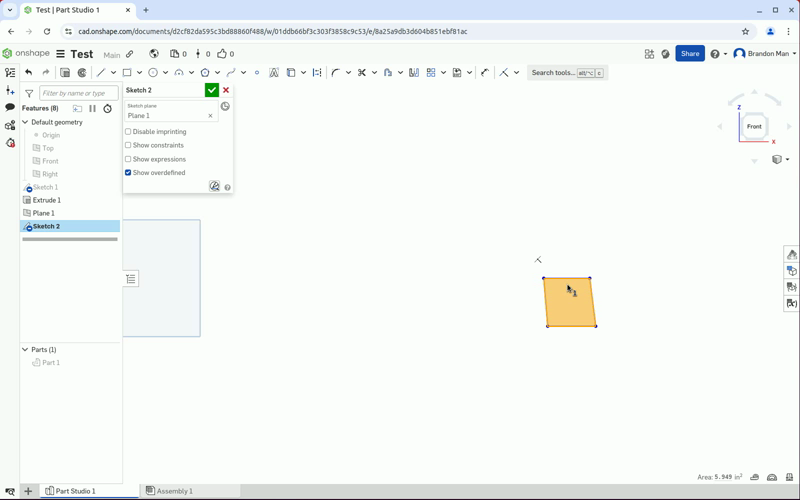
scroll(-6)
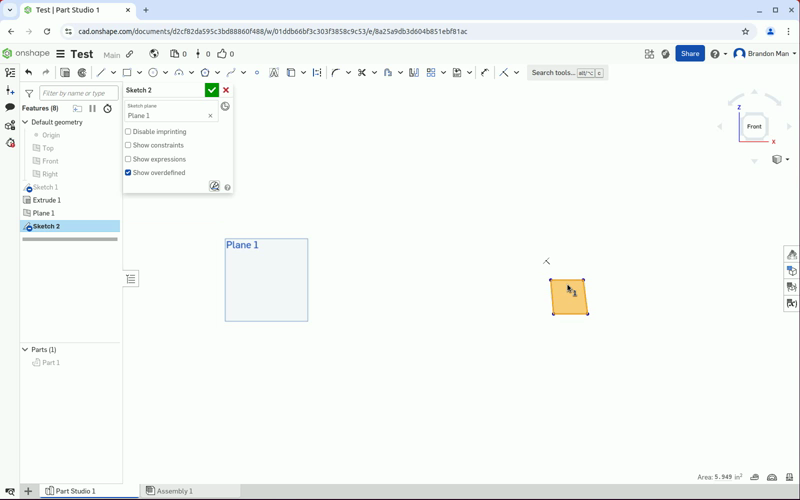
scroll(-6)
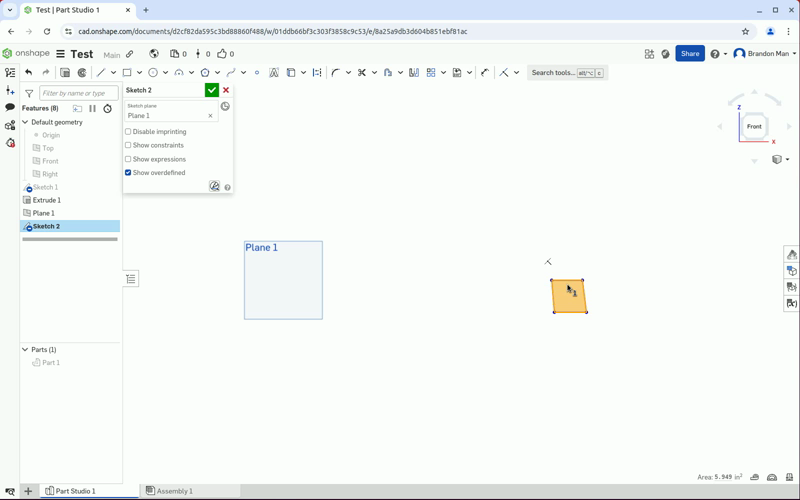
scroll(-6)
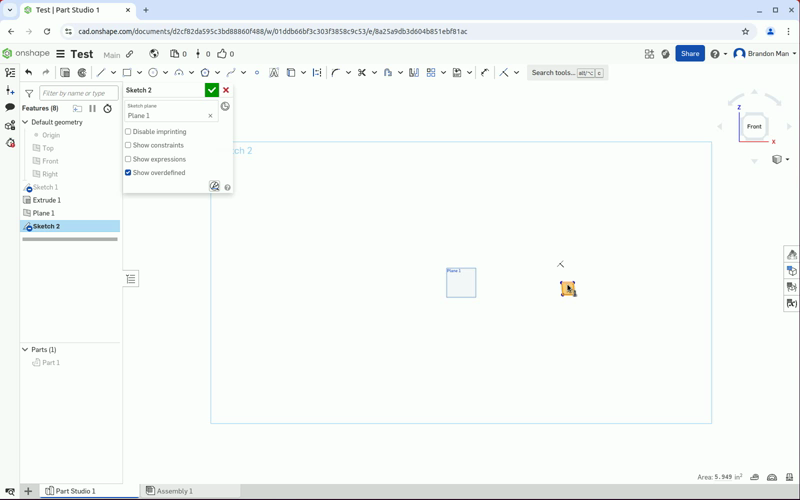
mouse_move(73, 352)
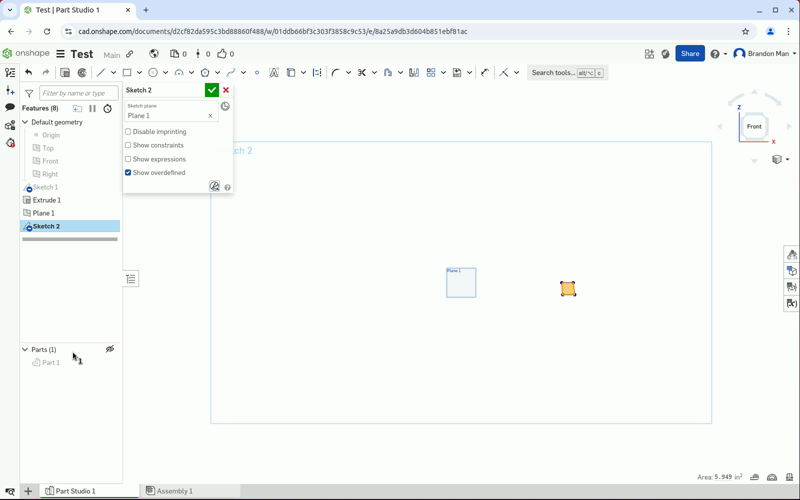
key(shift+y)
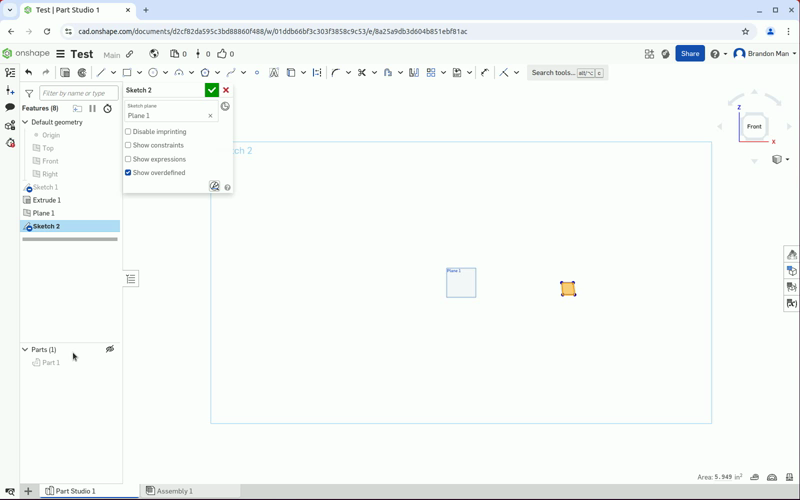
key(shift+e)
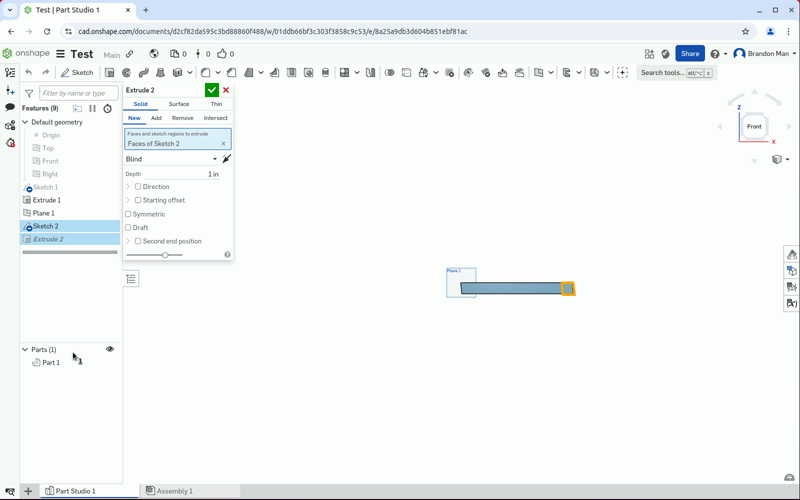
mouse_move(143, 106)
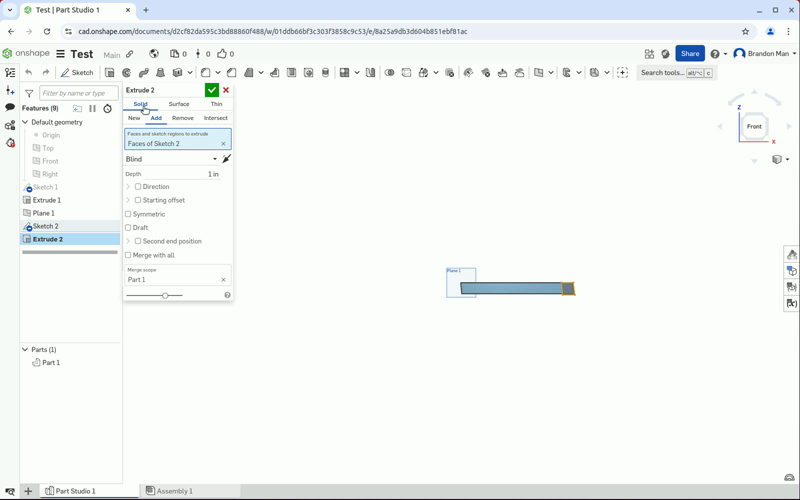
click(143, 106)
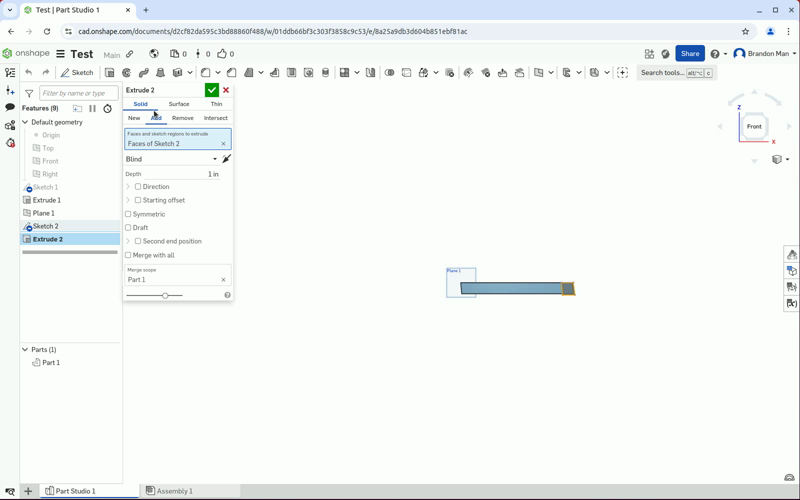
mouse_move(186, 120)
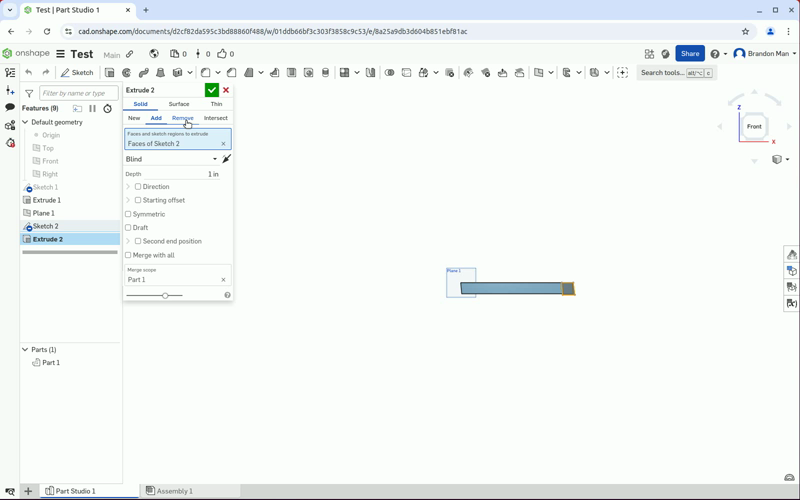
click(186, 120)
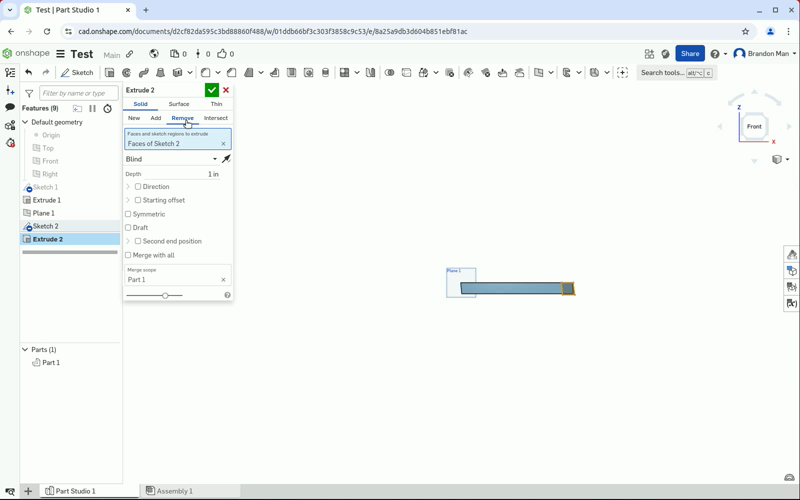
key(tab, 4)
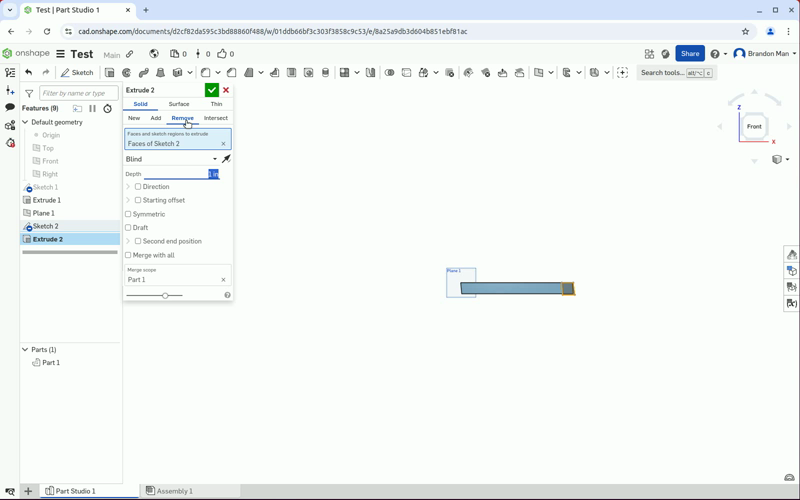
text(1.204)
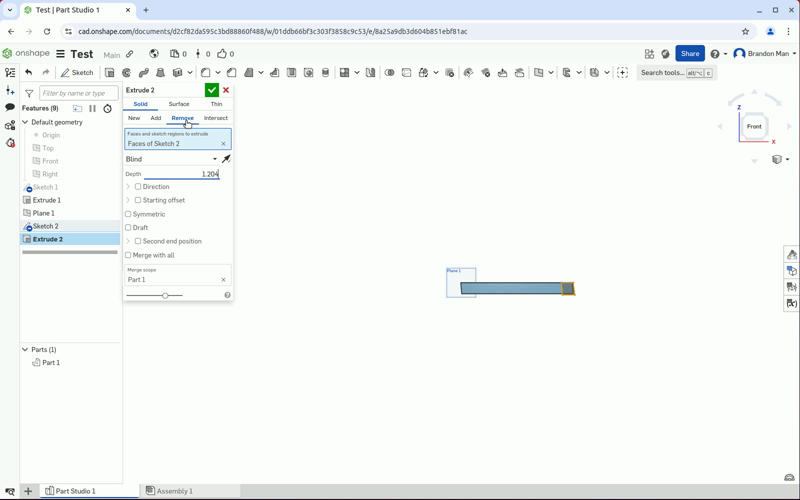
key(tab, 6)
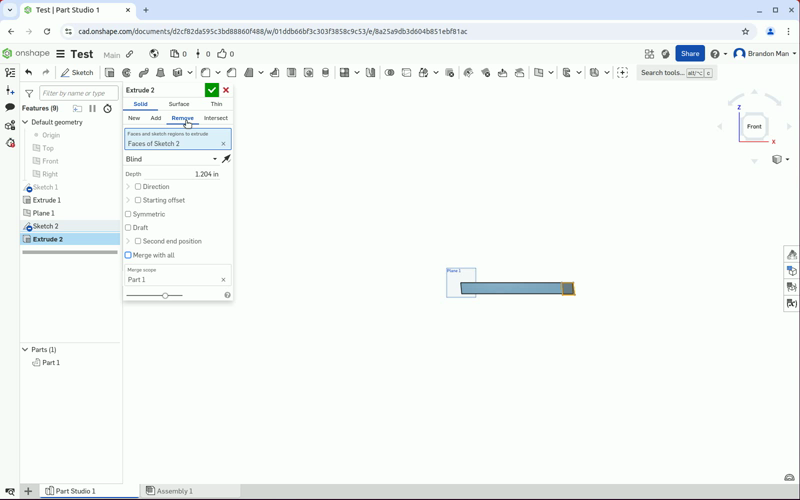
key(space)
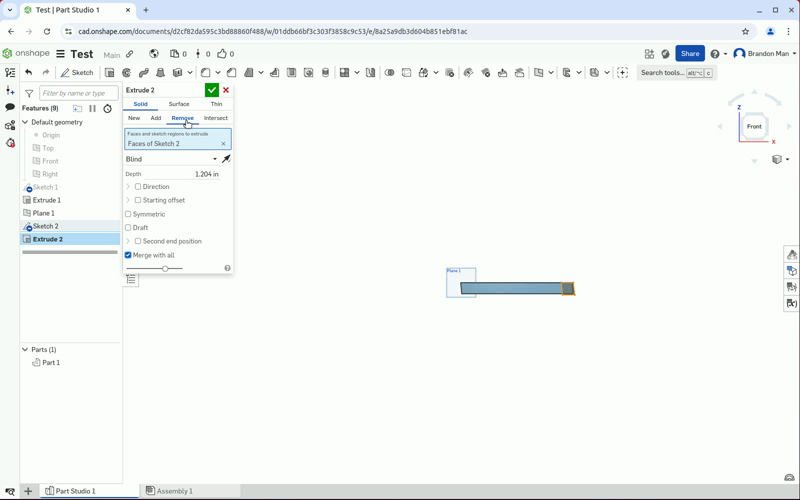
key(enter)
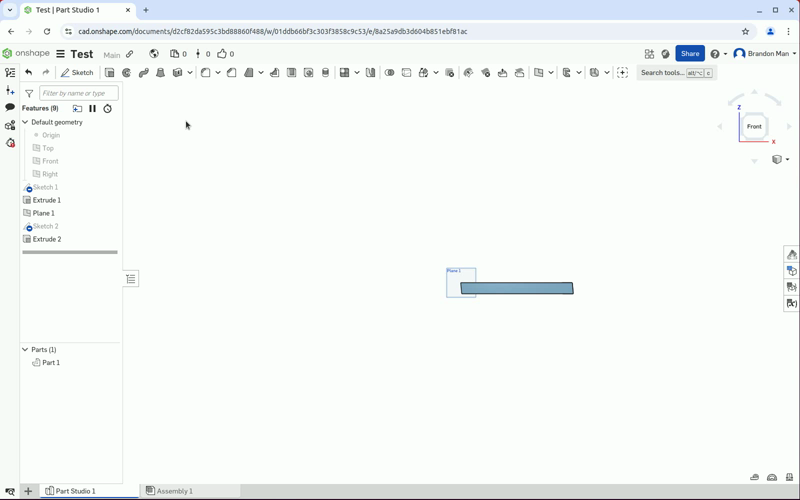
key(shift+h)
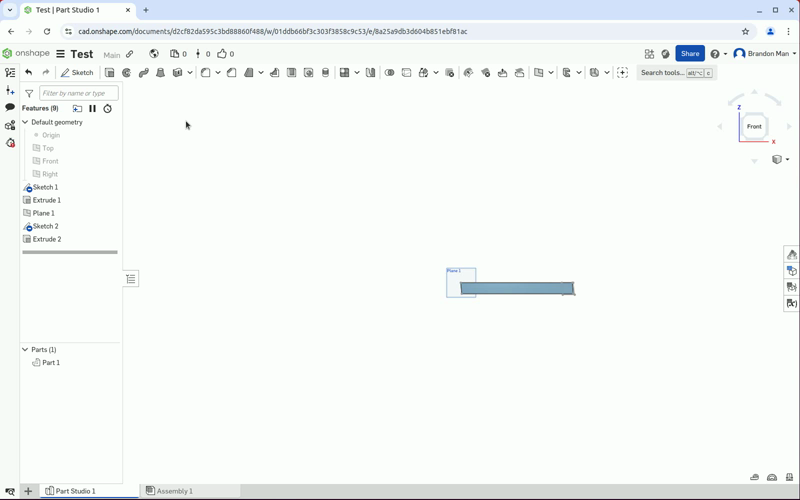
key(shift+h)
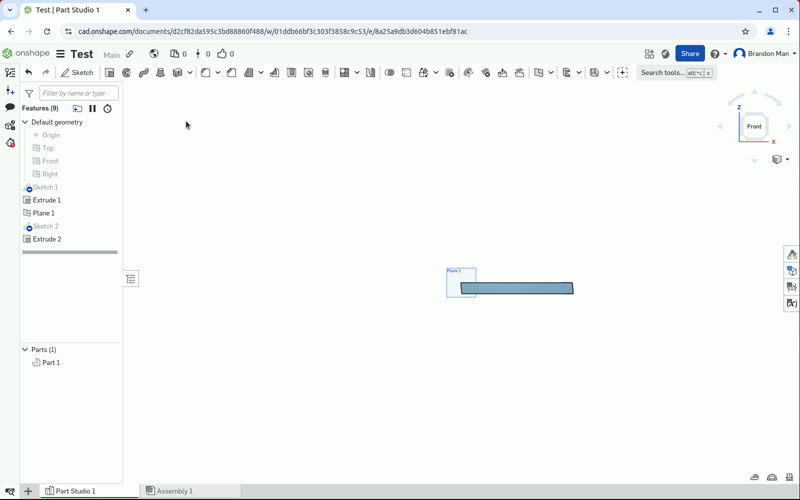
mouse_move(73, 189)
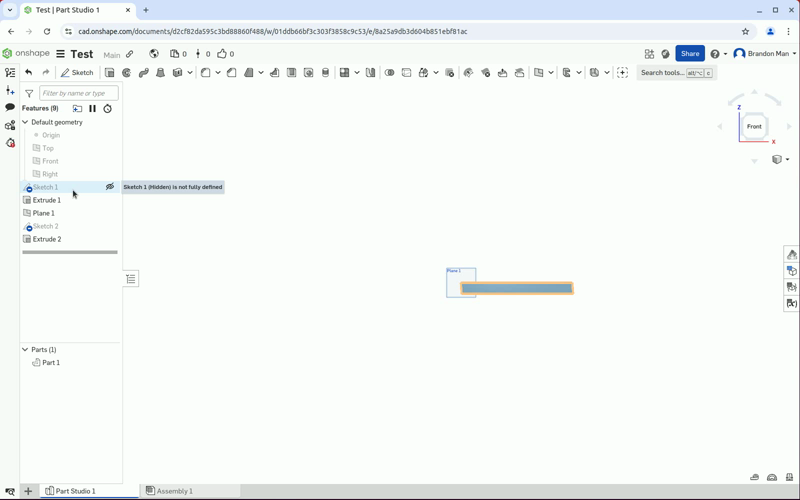
click(73, 189)
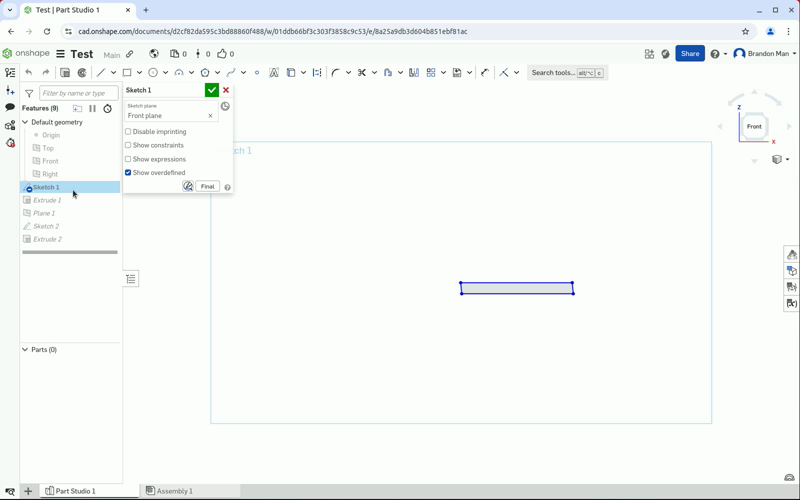
mouse_move(229, 92)
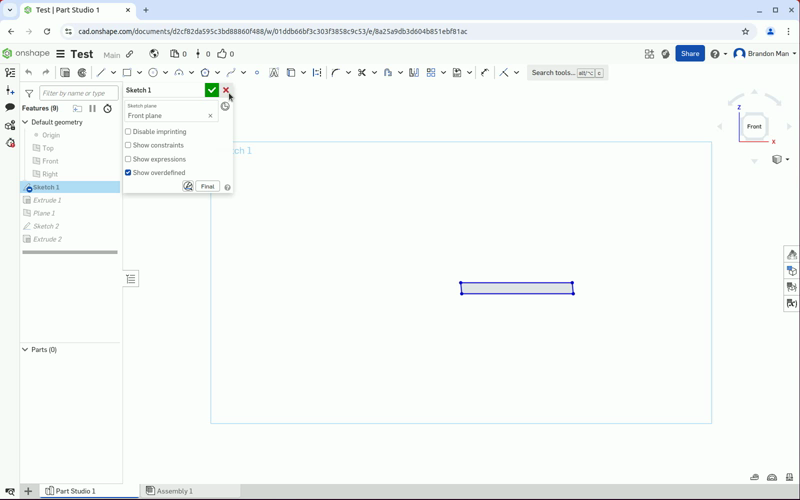
click(229, 92)
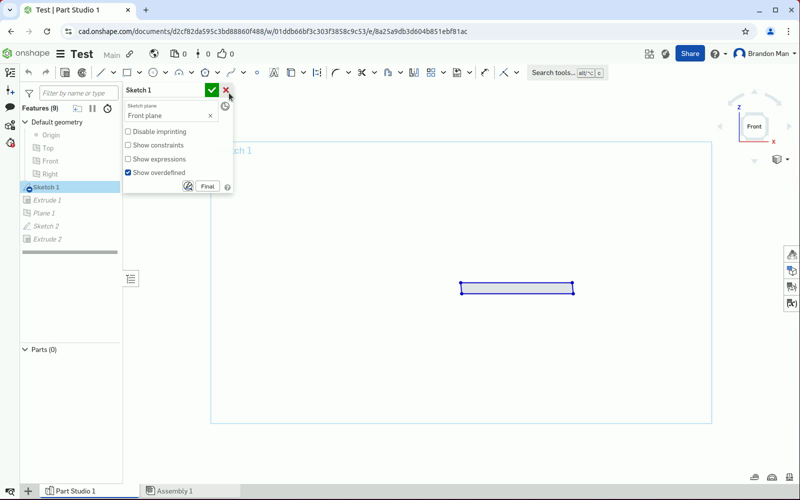
key(shift+s)
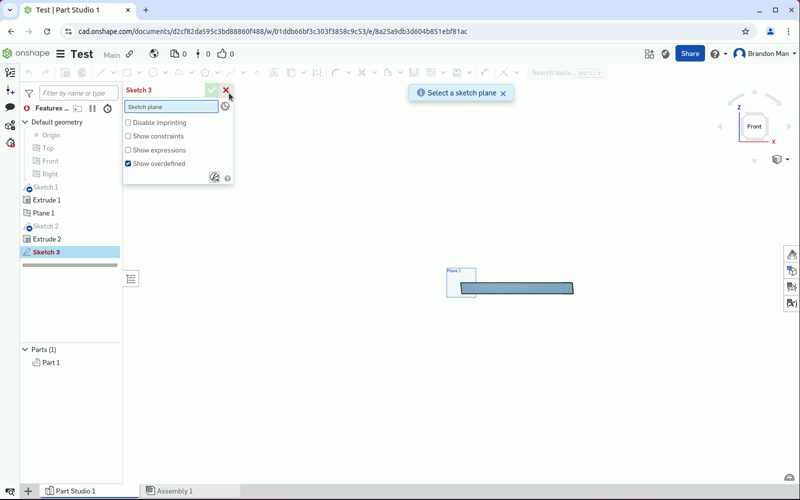
mouse_move(73, 215)
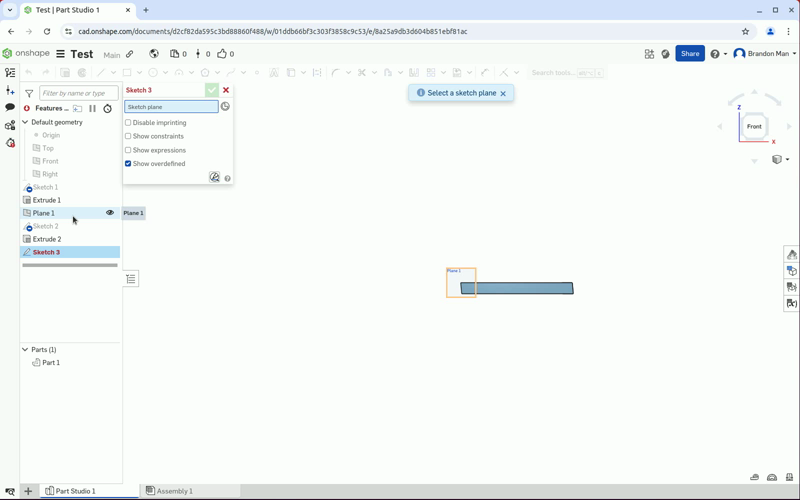
click(73, 215)
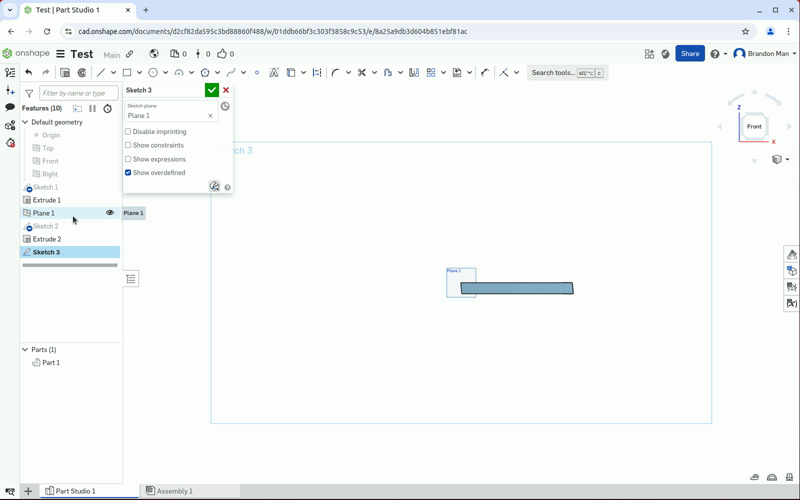
mouse_move(73, 352)
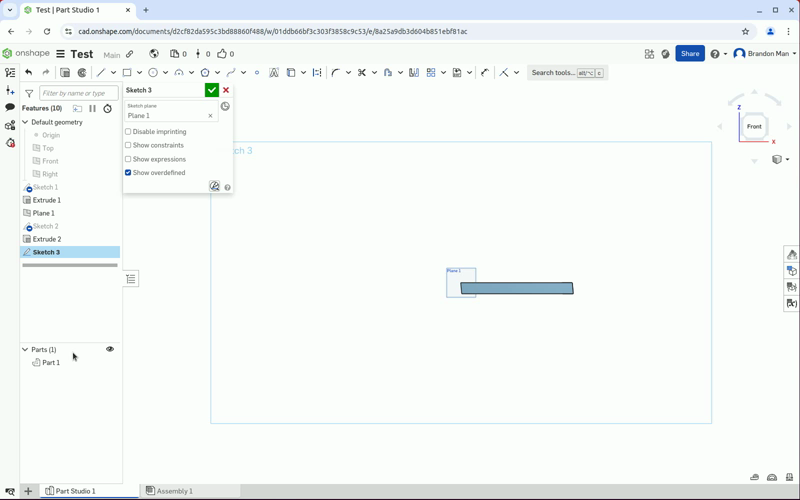
key(y)
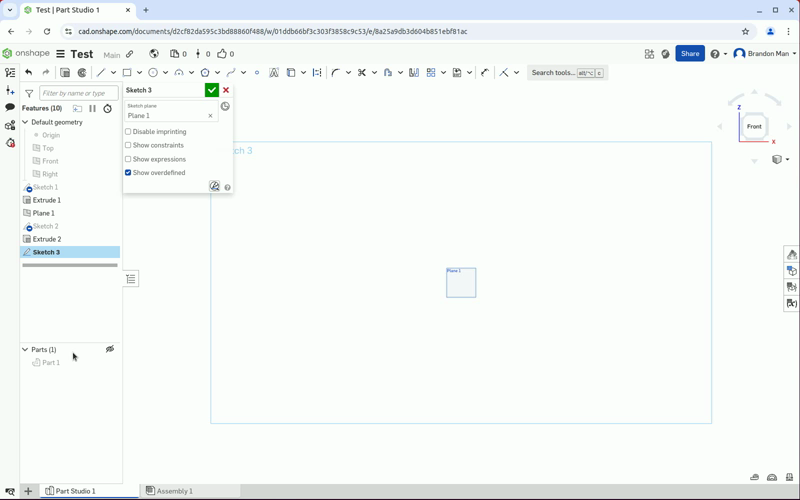
key(l)
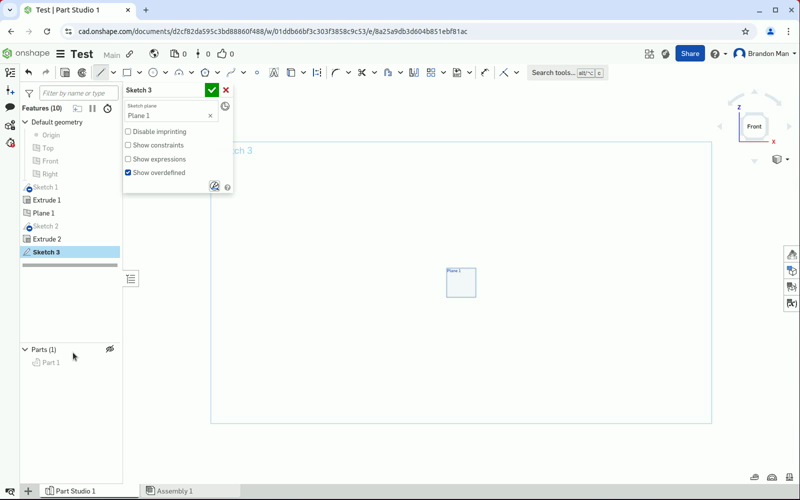
key_down(shift)
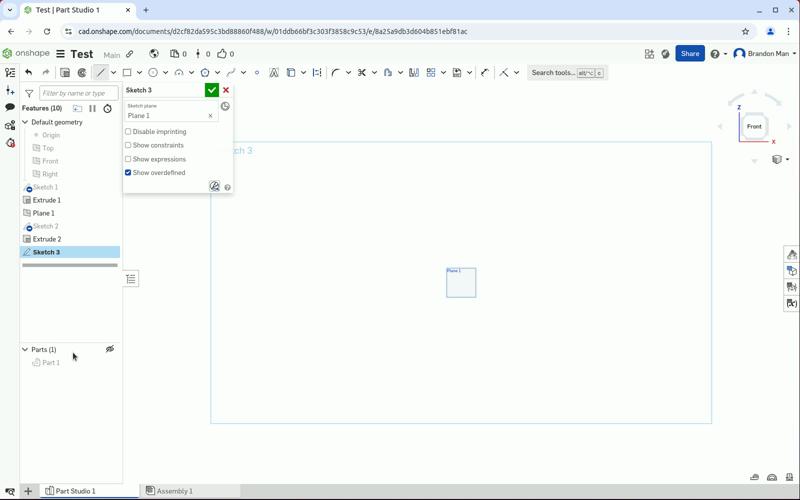
mouse_move(460, 282)
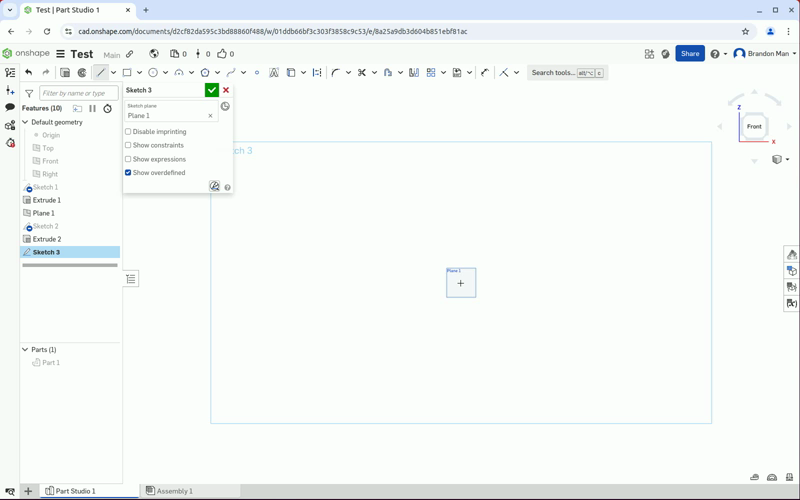
click(460, 282)
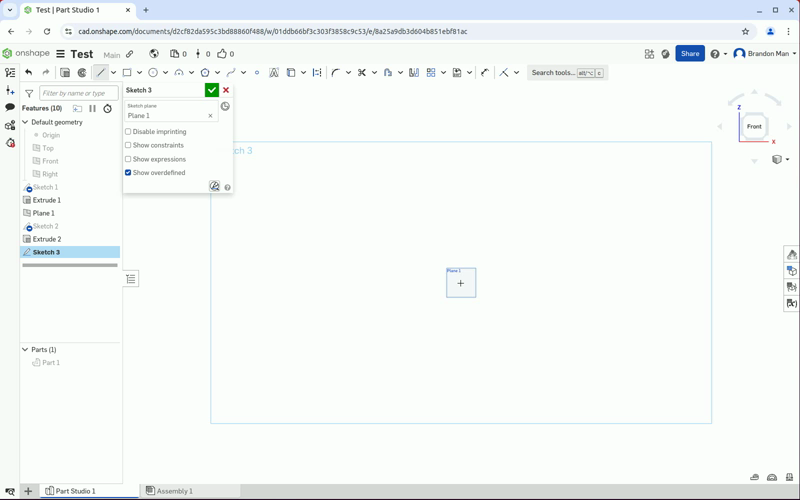
key_up(shift)
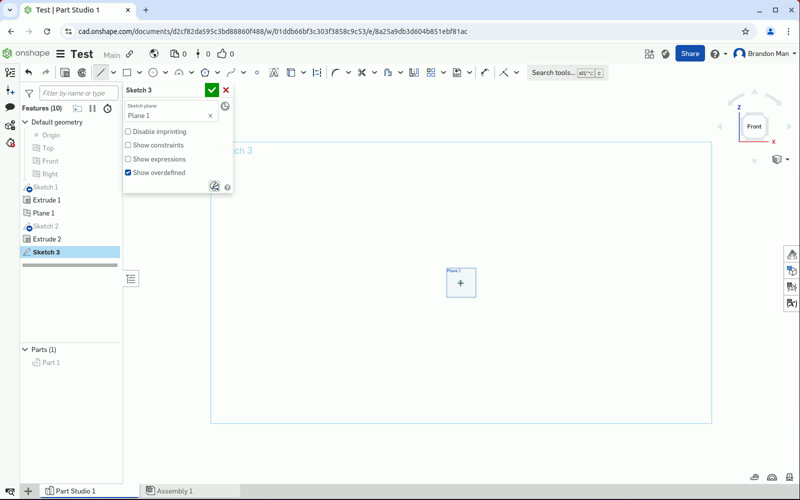
key_down(shift)
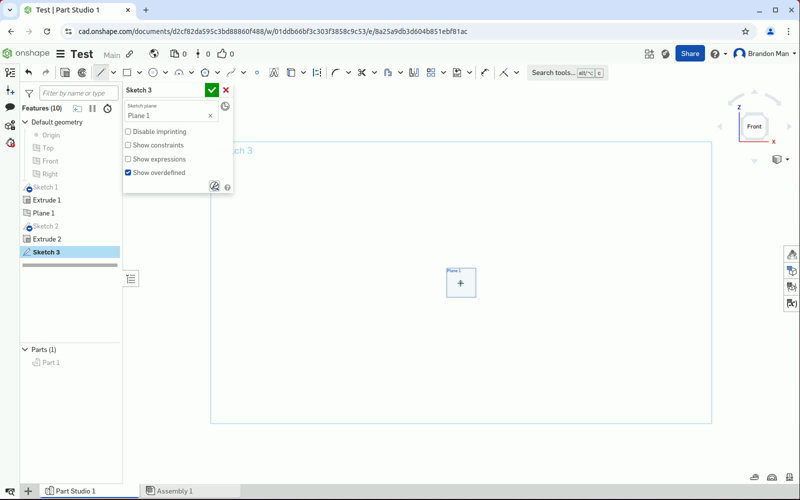
mouse_move(490, 282)
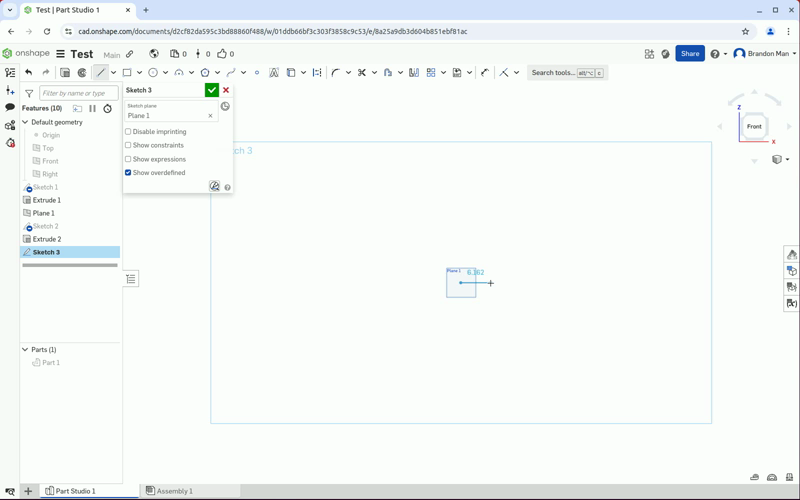
mouse_move(461, 294)
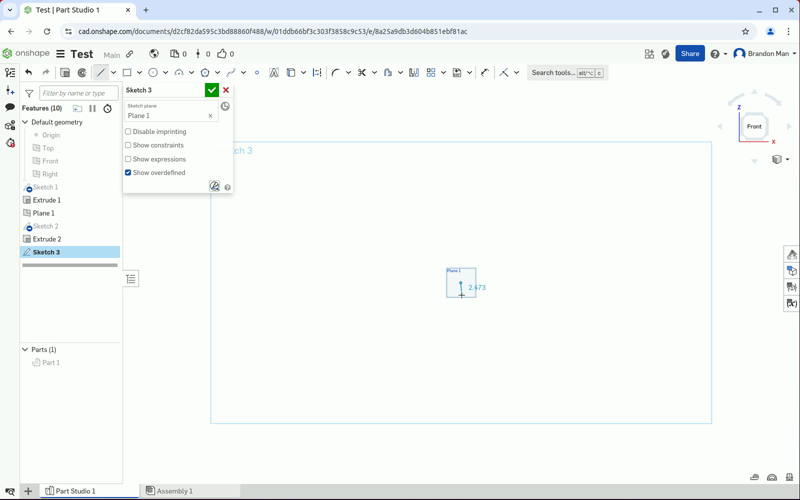
click(461, 294)
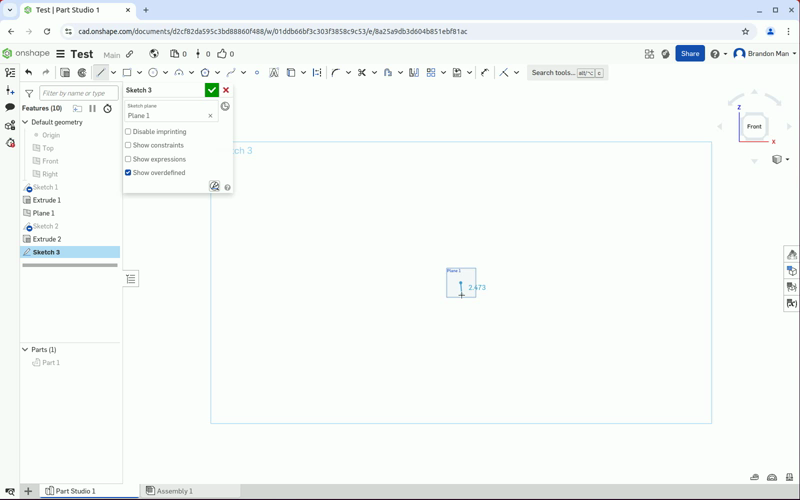
key_up(shift)
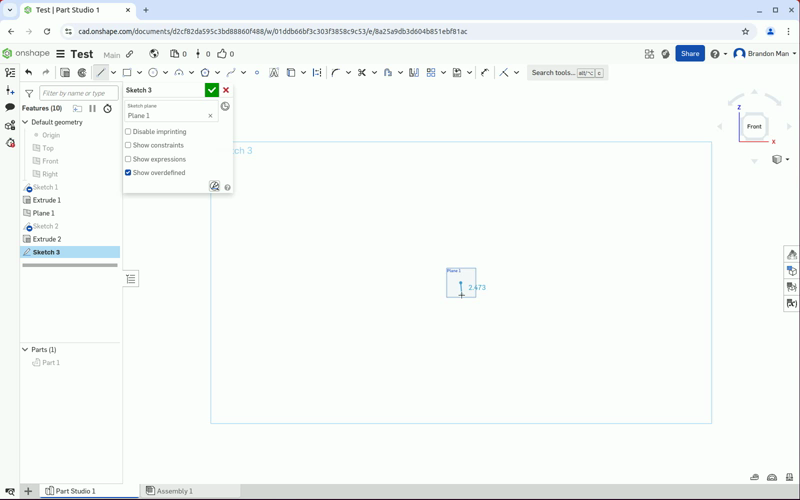
key_down(shift)
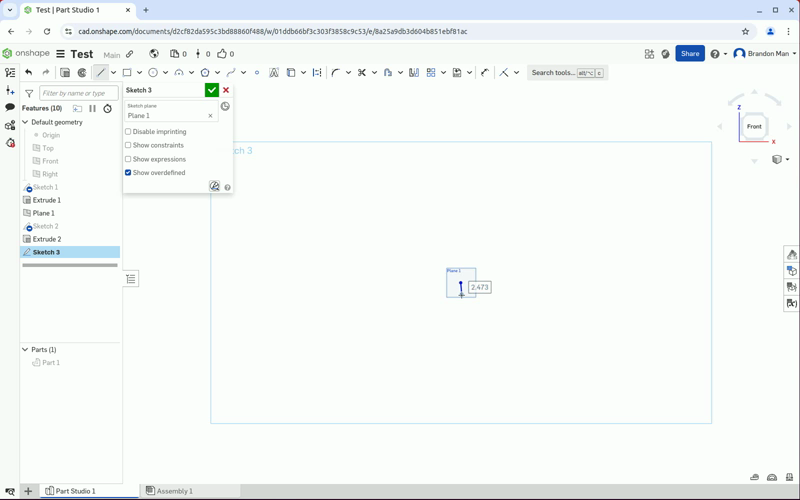
mouse_move(492, 294)
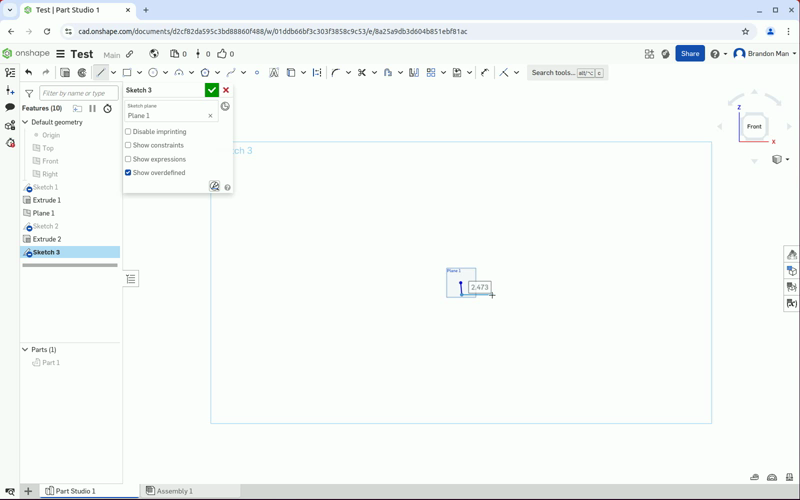
mouse_move(473, 294)
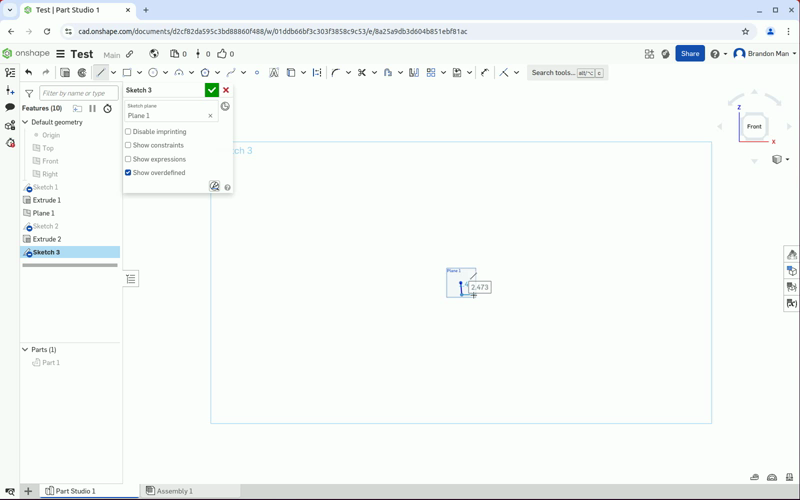
click(473, 294)
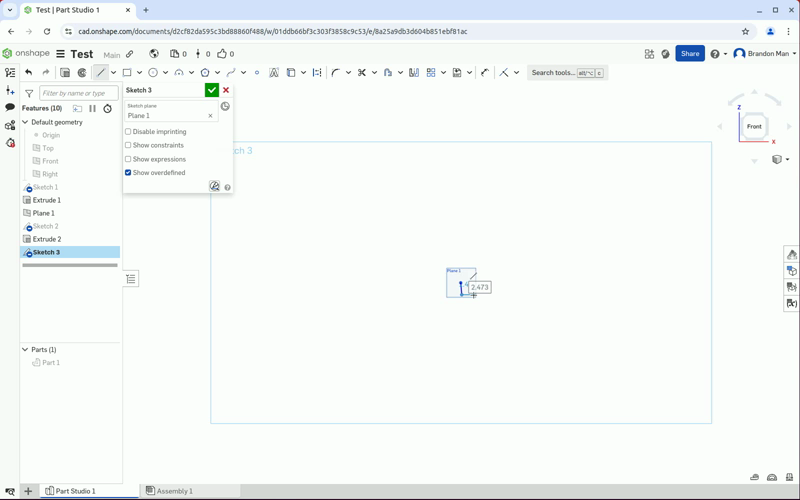
key_up(shift)
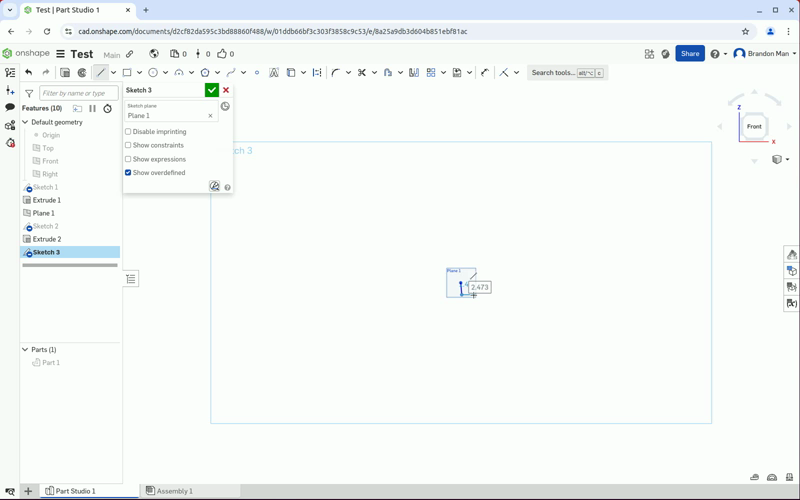
key_down(shift)
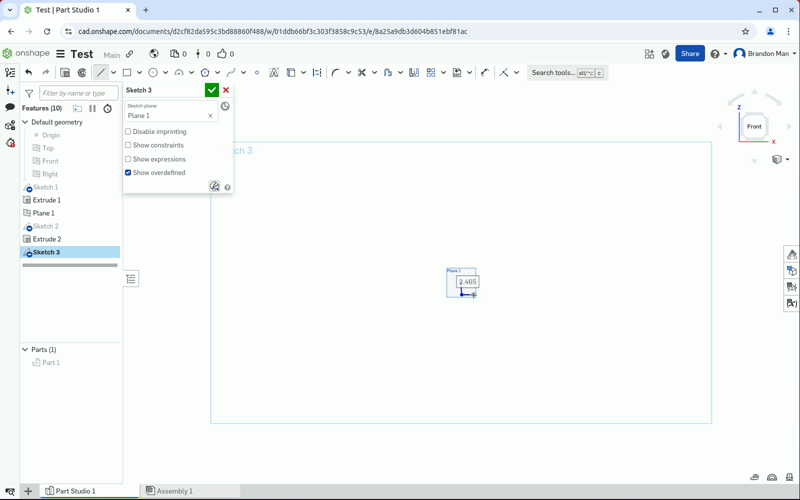
mouse_move(503, 294)
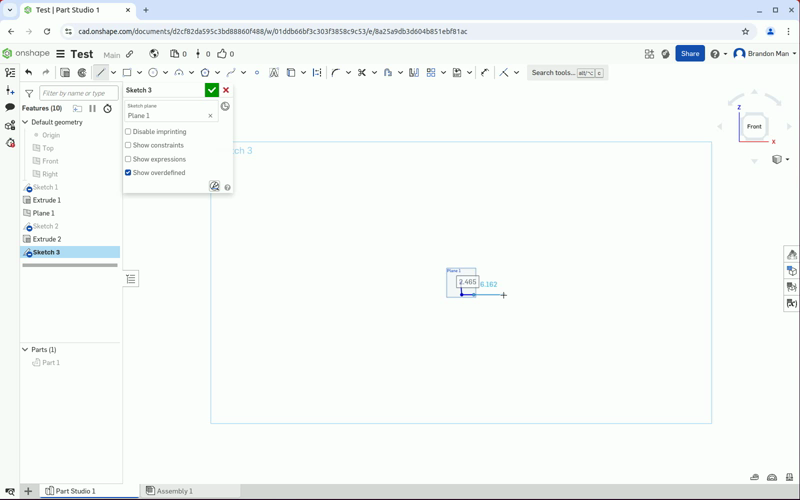
mouse_move(472, 282)
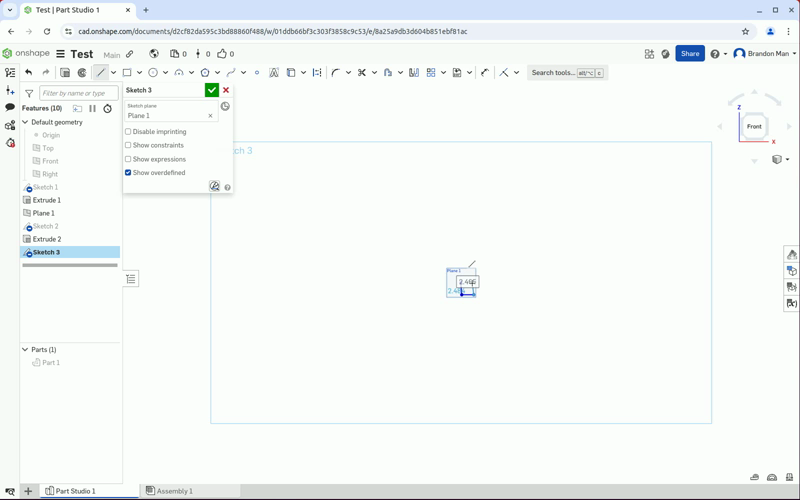
click(472, 282)
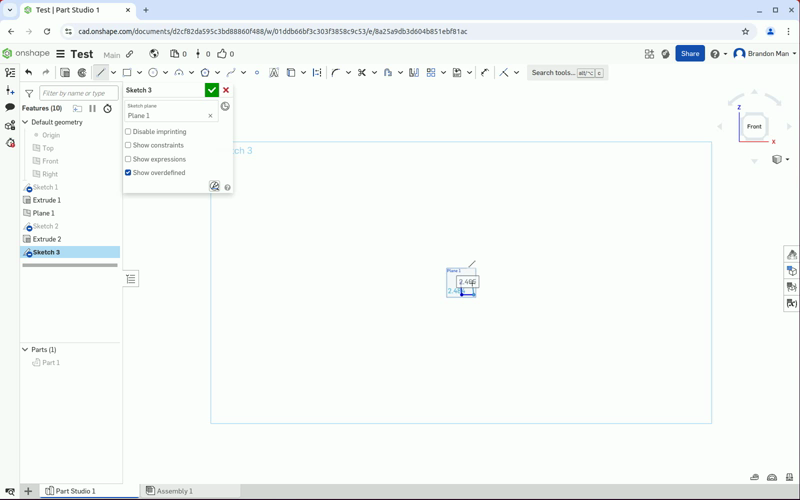
key_up(shift)
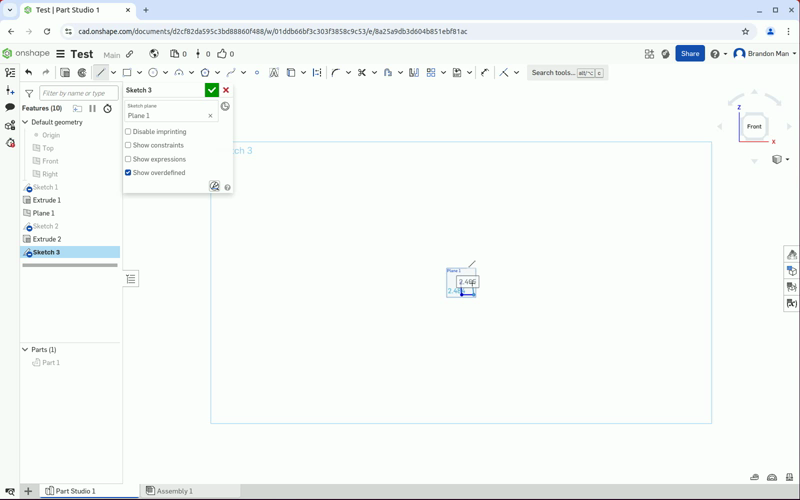
mouse_move(502, 282)
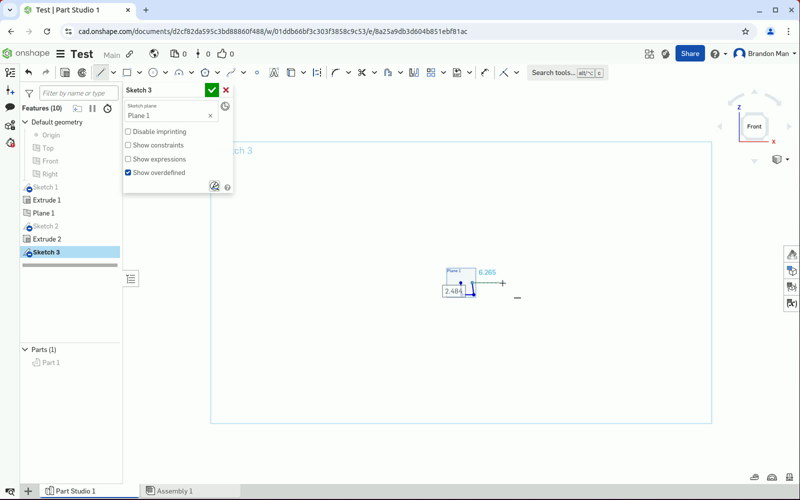
key_down(shift)
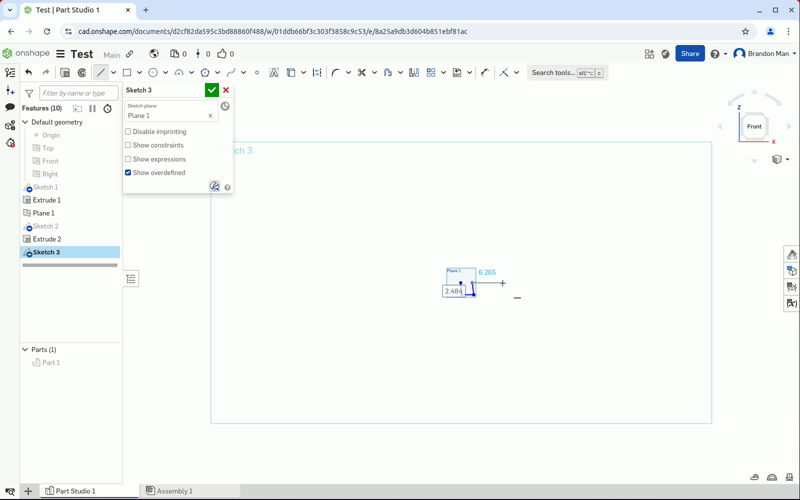
mouse_move(460, 282)
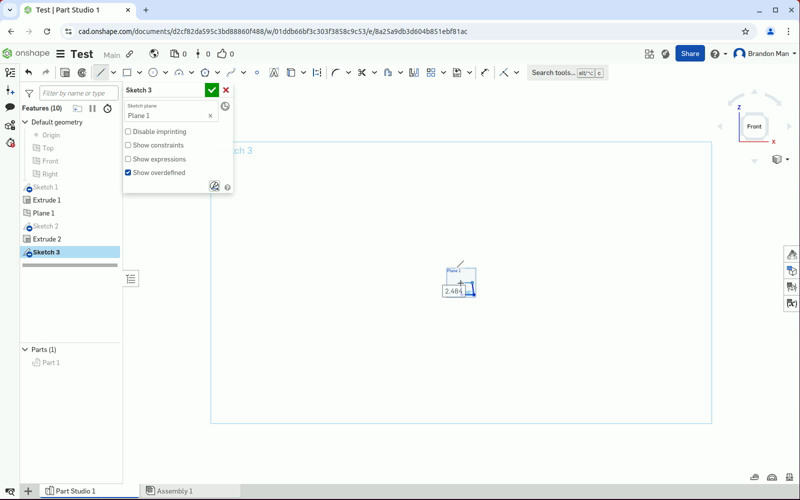
key_up(shift)
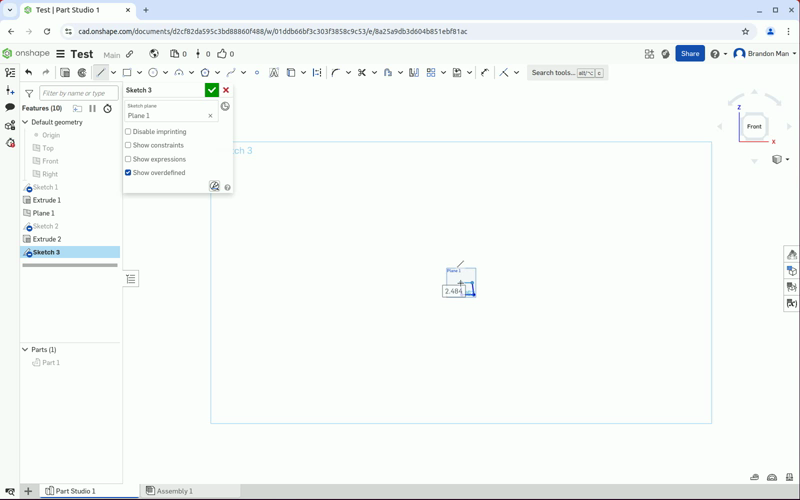
click(460, 282)
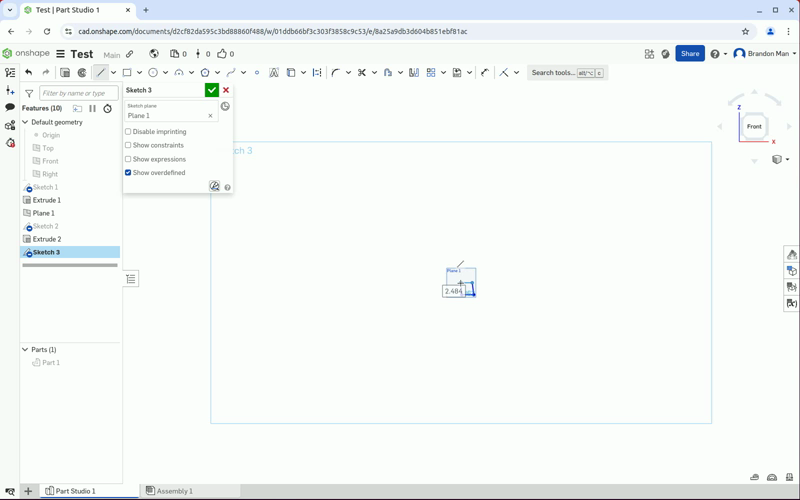
key(esc)
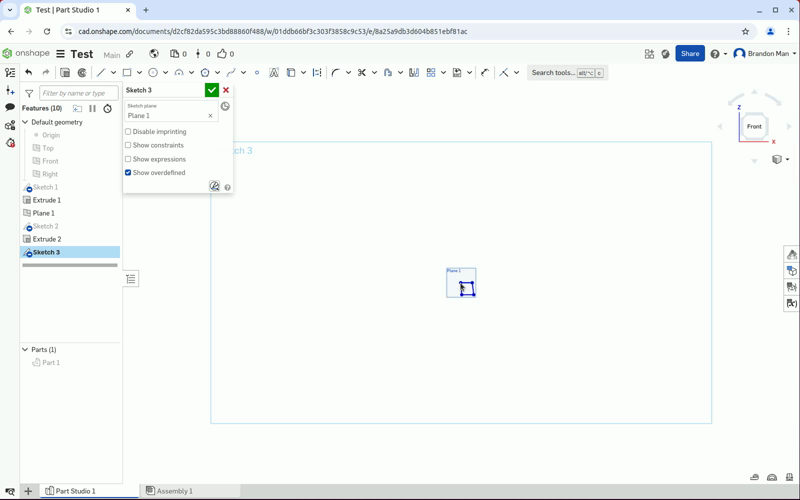
mouse_move(467, 283)
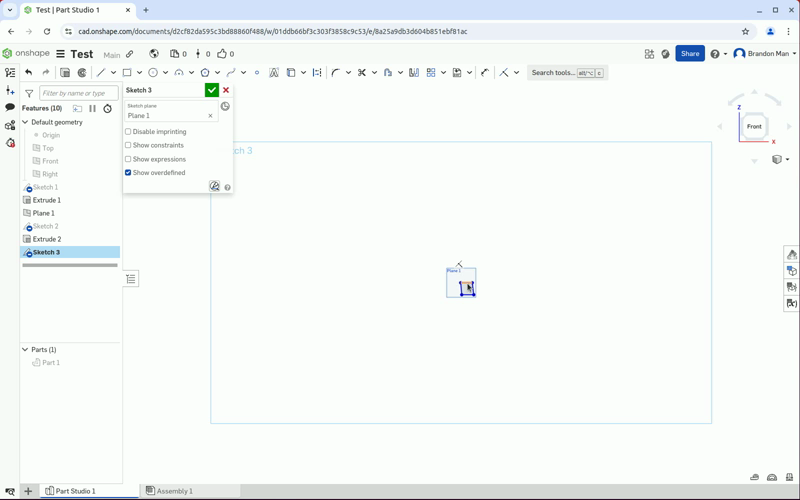
scroll(6)
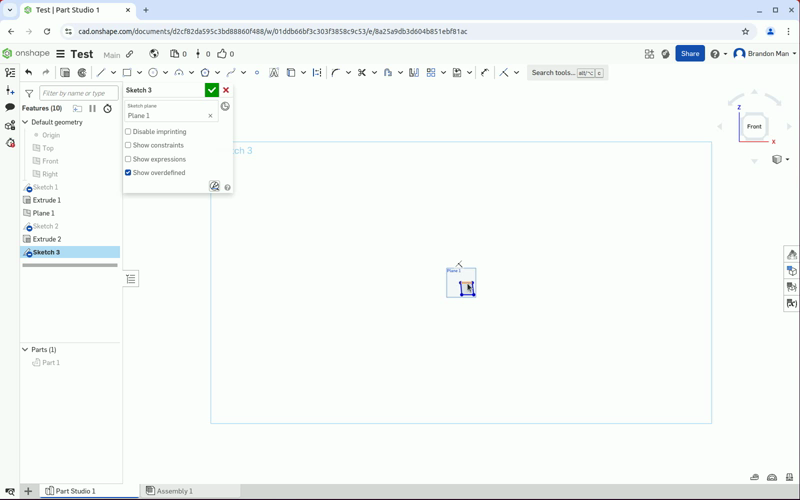
scroll(6)
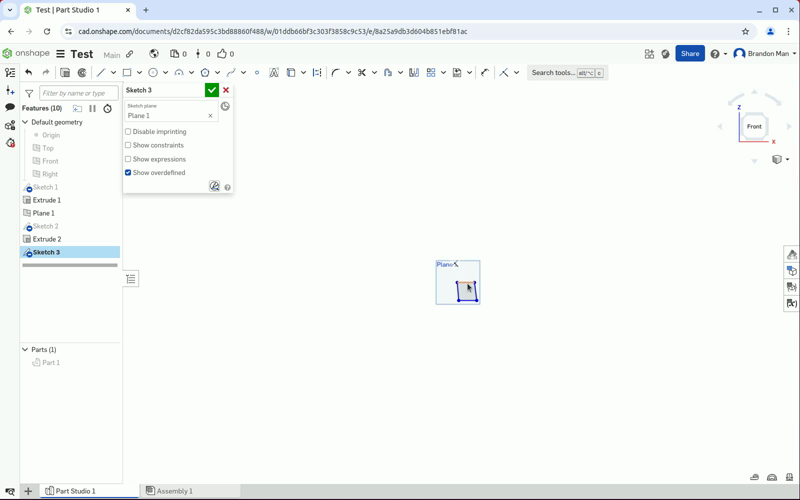
scroll(6)
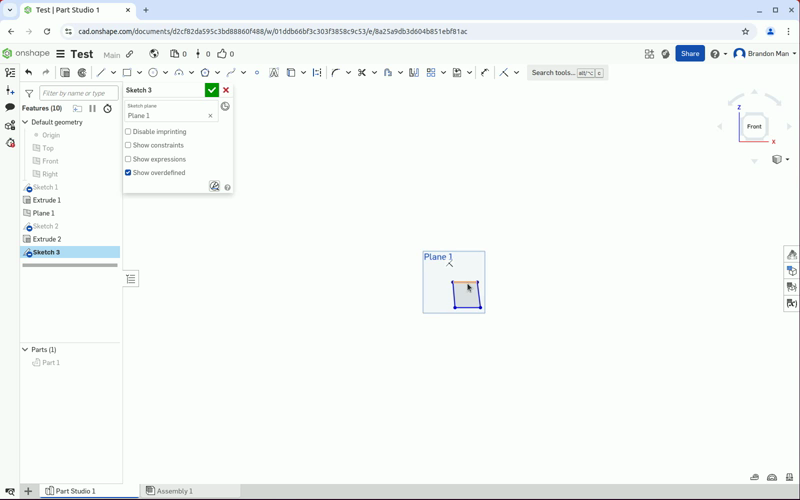
scroll(6)
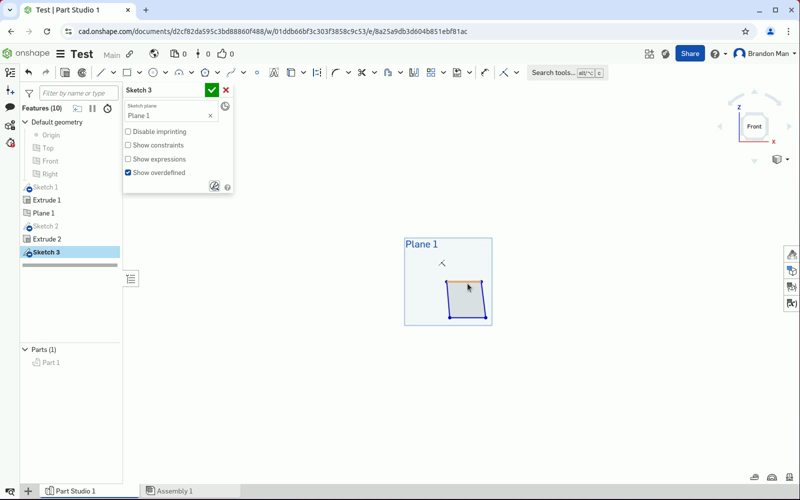
scroll(6)
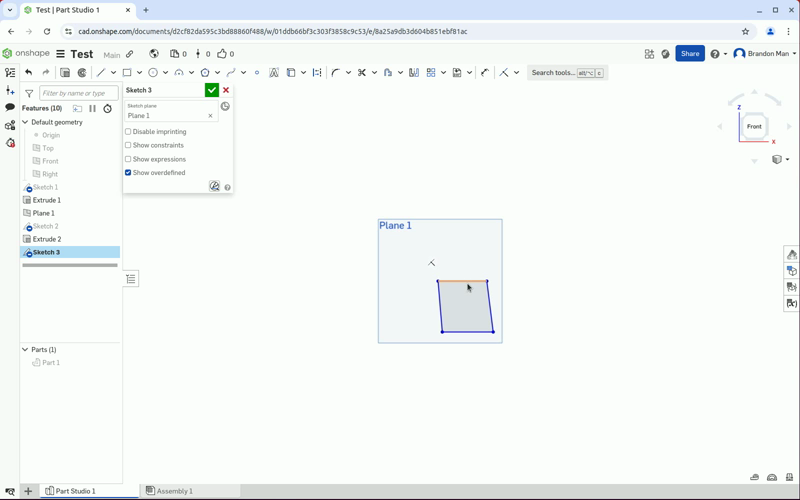
scroll(6)
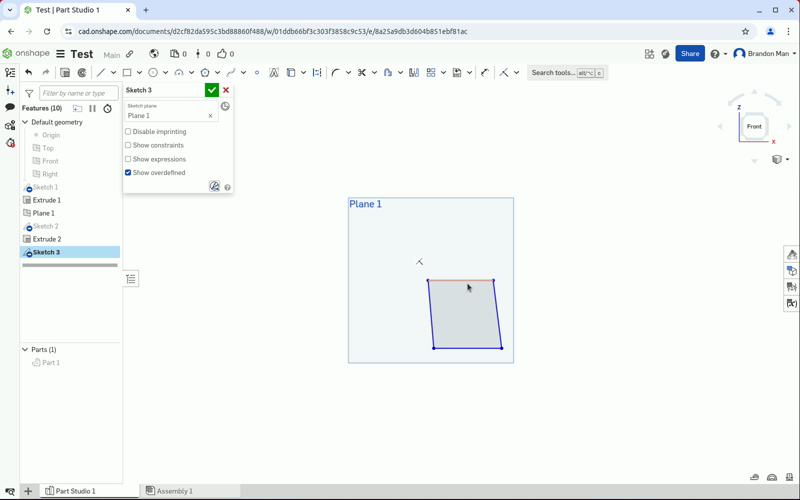
scroll(6)
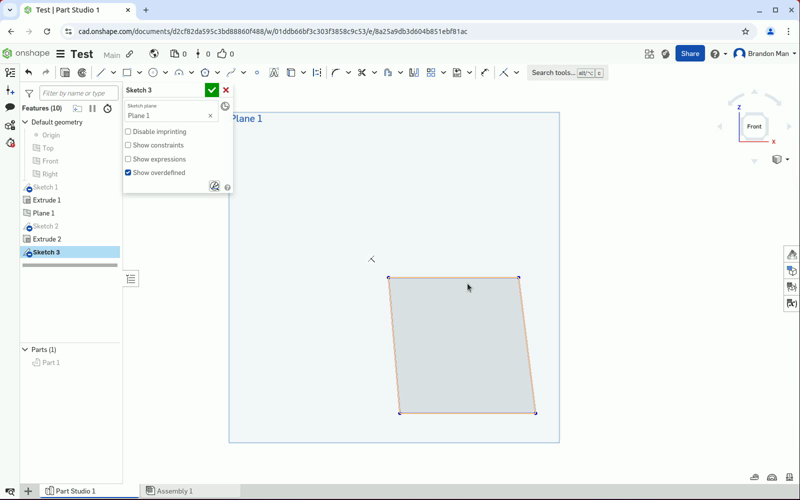
click(467, 283)
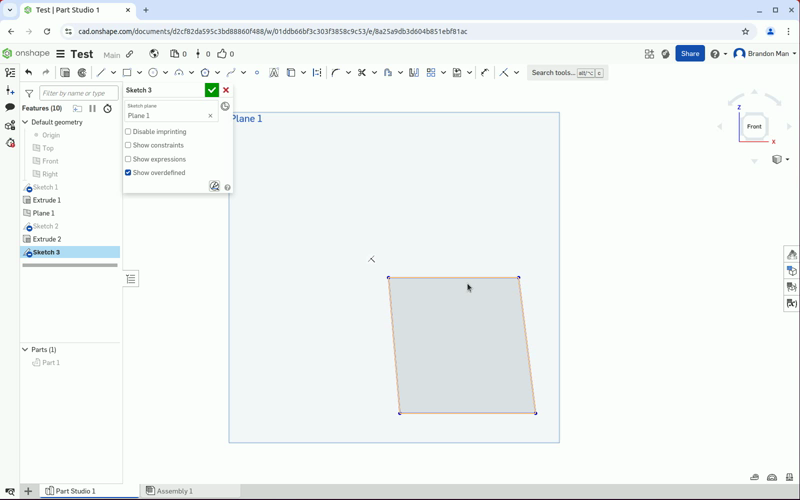
scroll(-6)
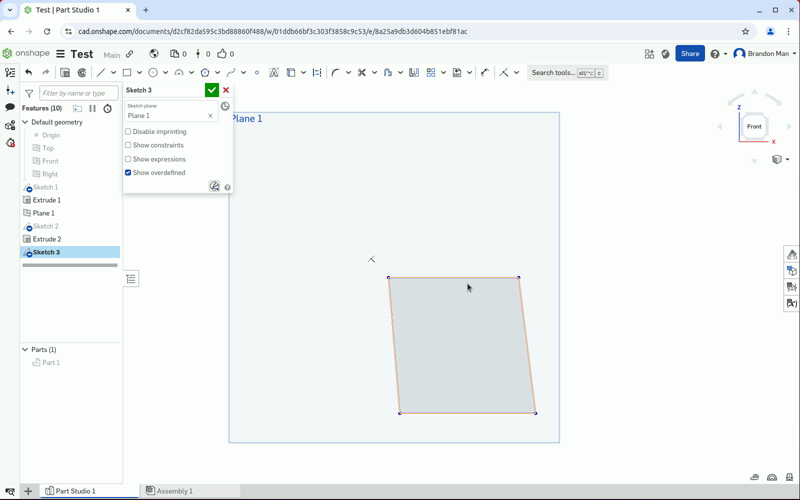
scroll(-6)
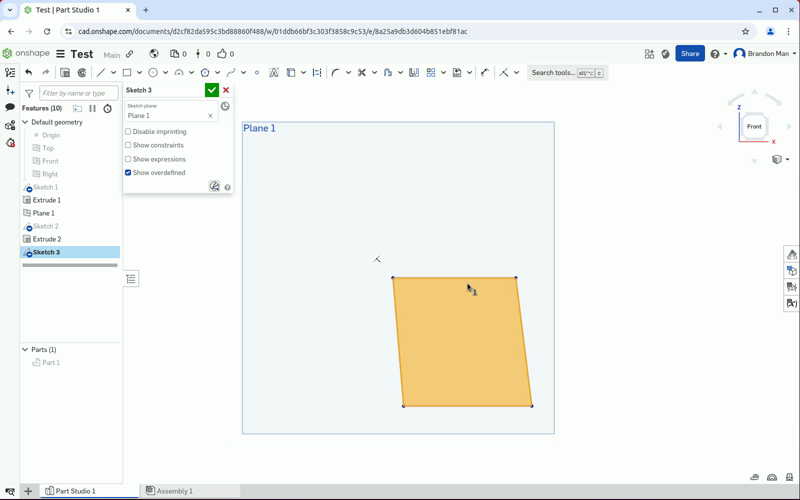
scroll(-6)
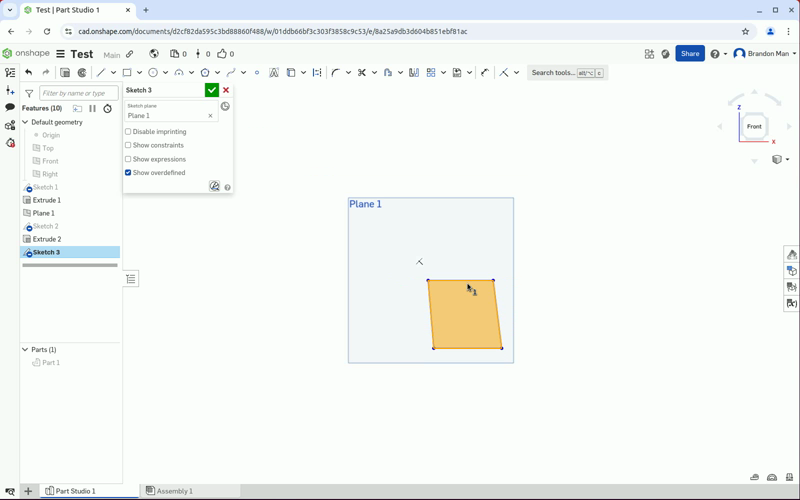
scroll(-6)
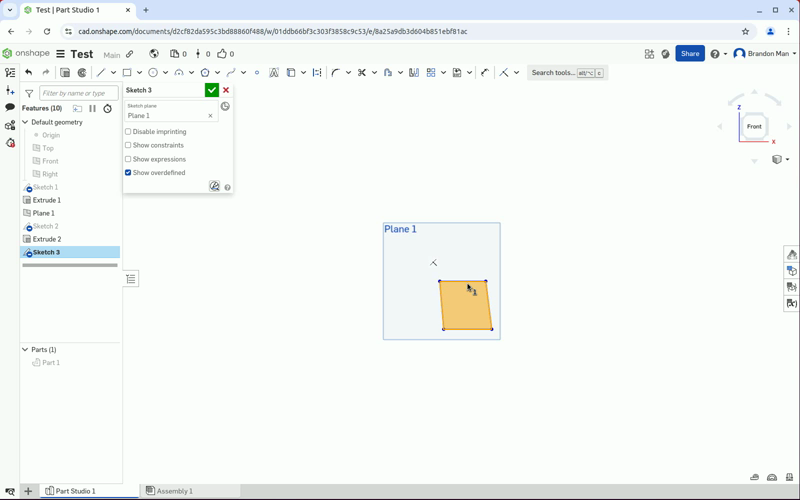
scroll(-6)
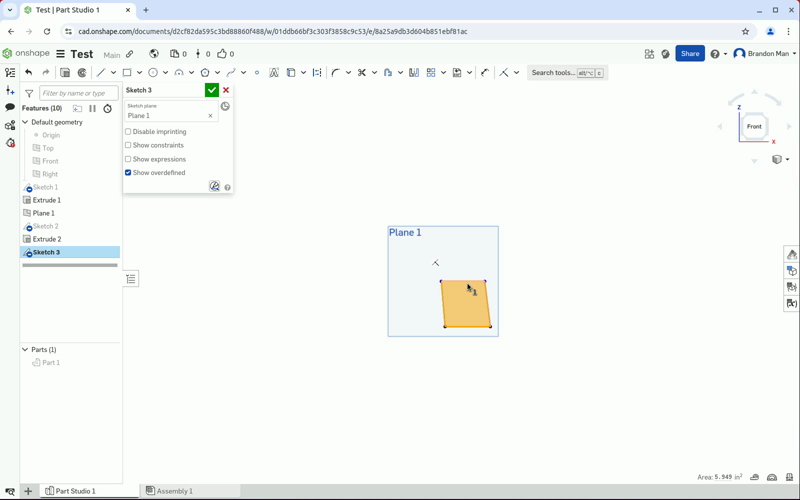
scroll(-6)
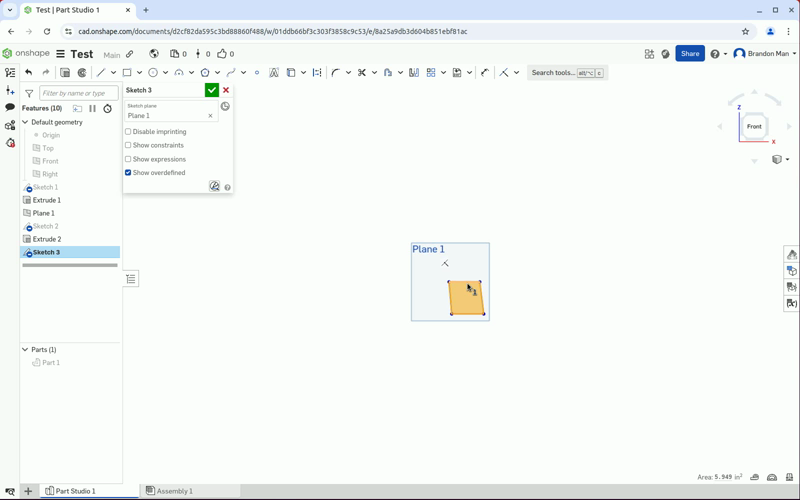
scroll(-6)
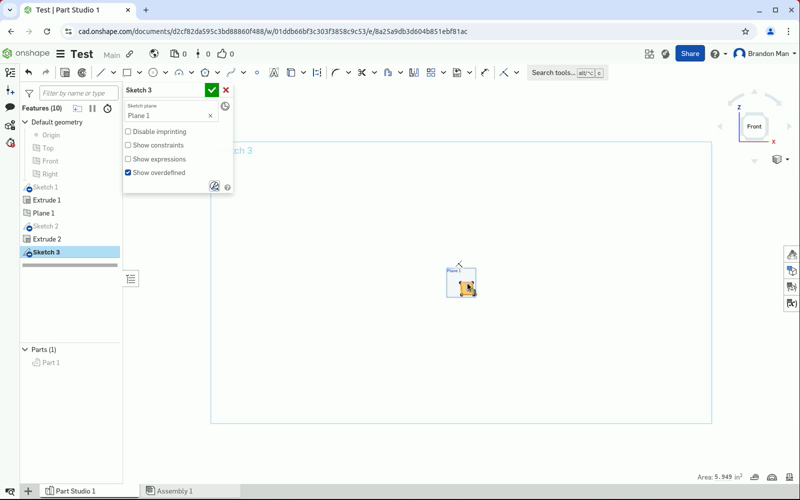
mouse_move(73, 352)
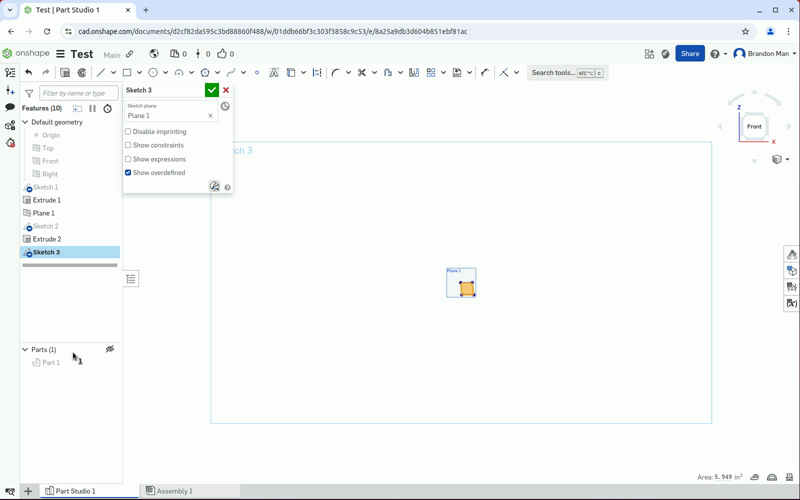
key(shift+y)
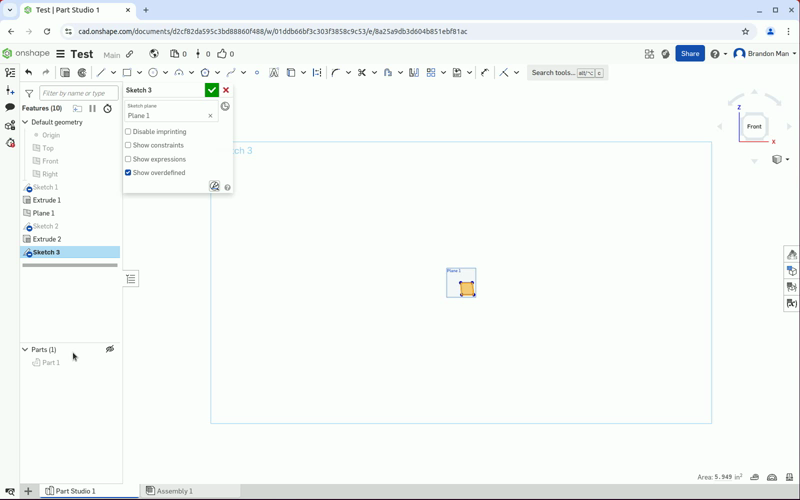
key(shift+e)
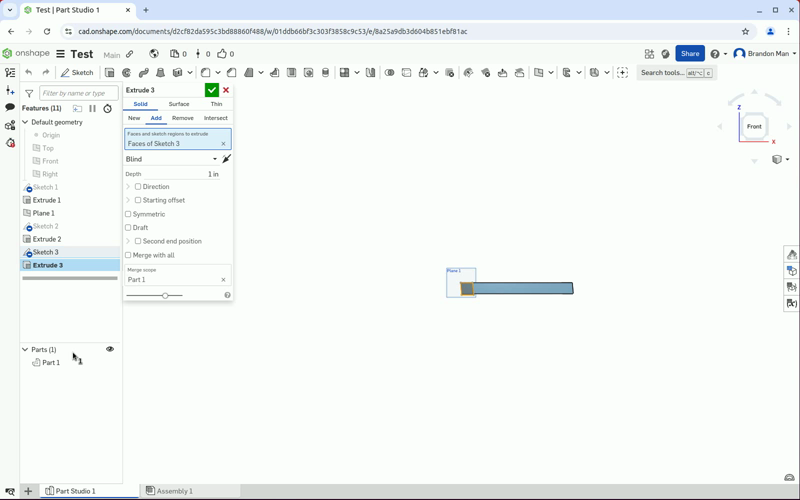
mouse_move(143, 106)
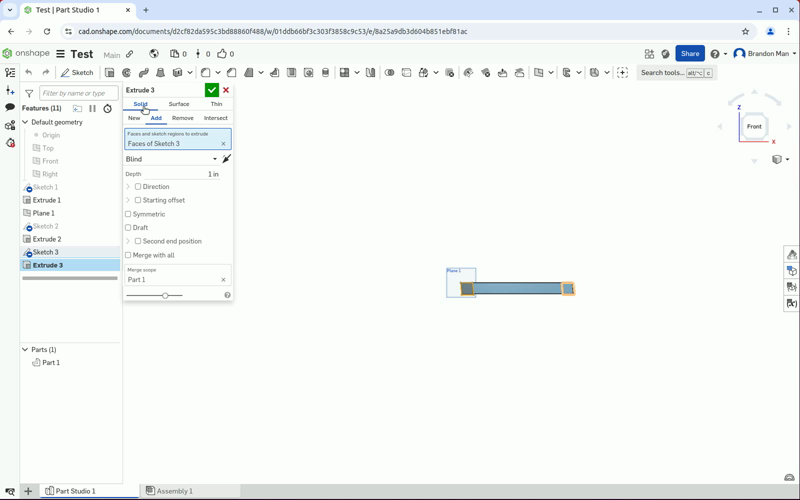
click(143, 106)
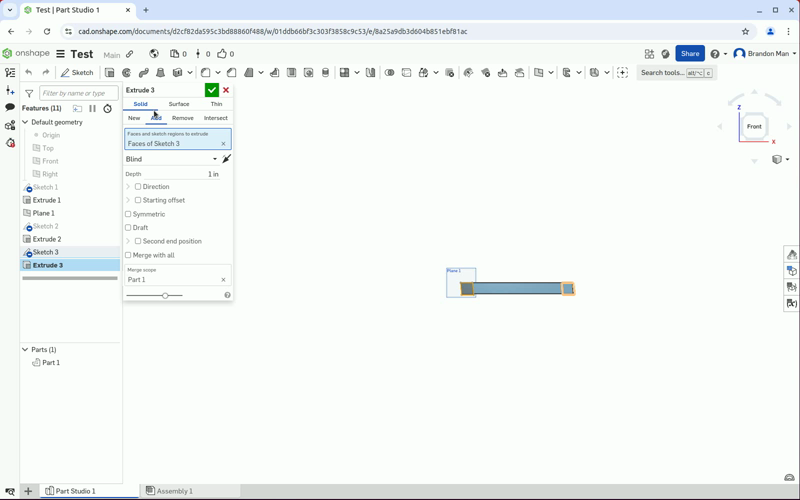
mouse_move(186, 120)
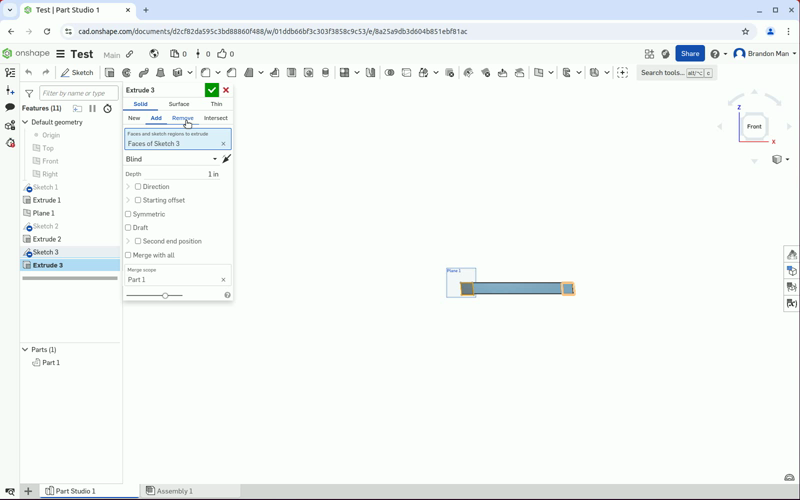
click(186, 120)
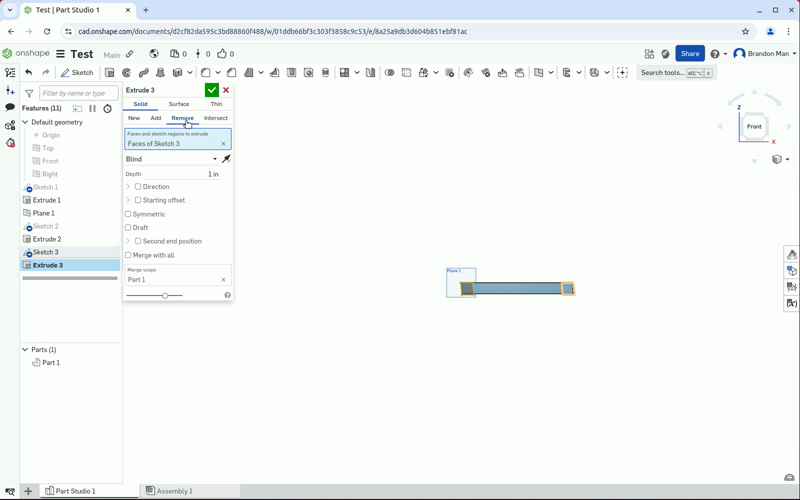
key(tab, 4)
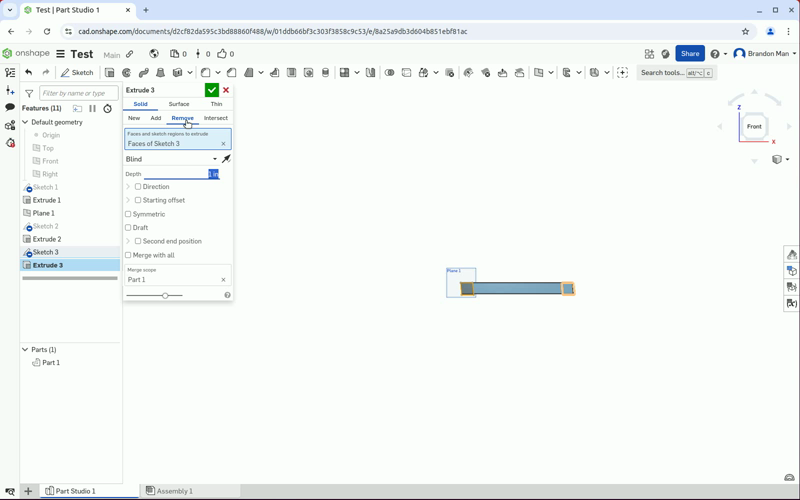
text(1.204)
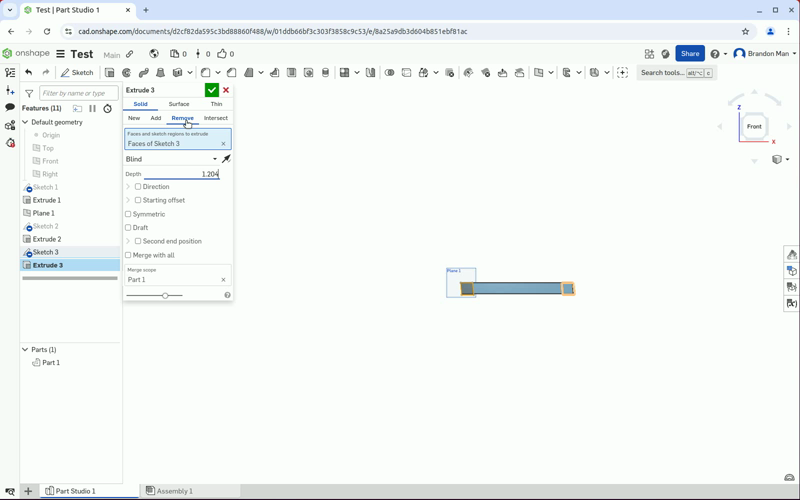
key(tab, 6)
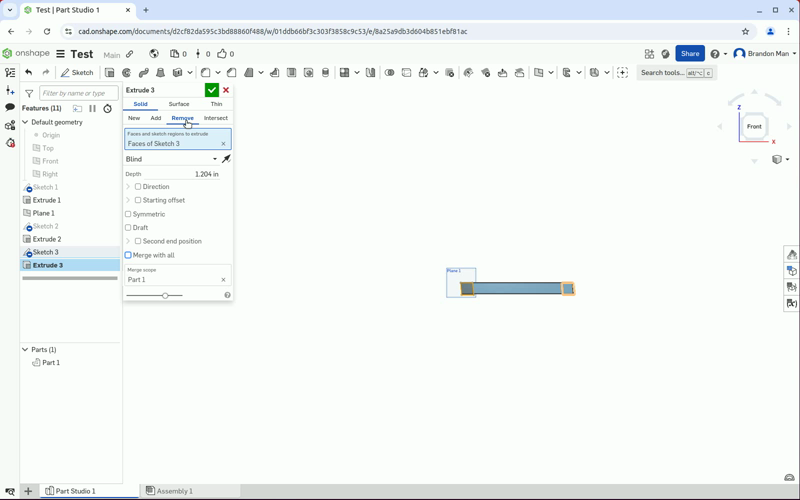
key(space)
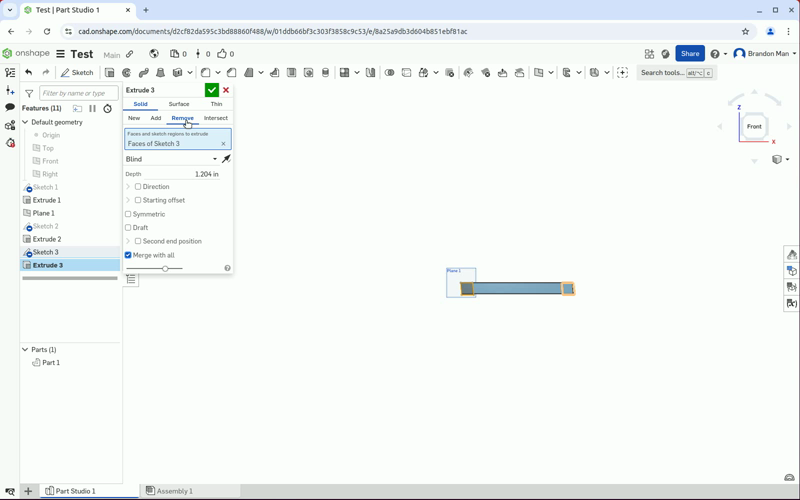
key(enter)
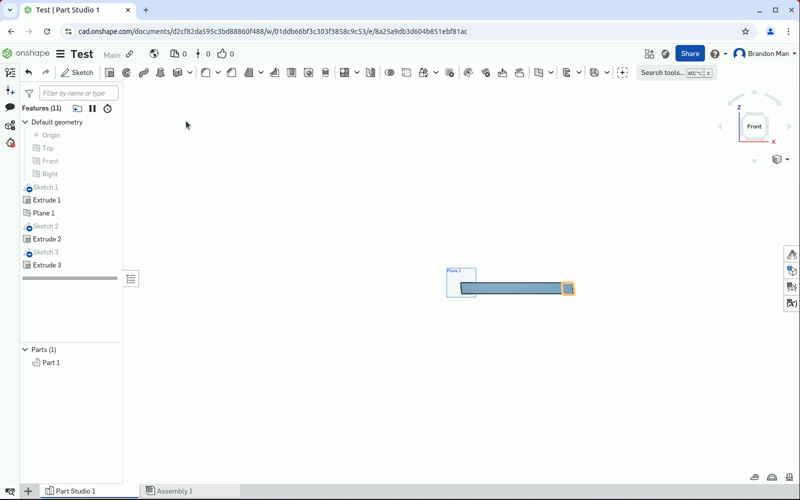
key(shift+h)
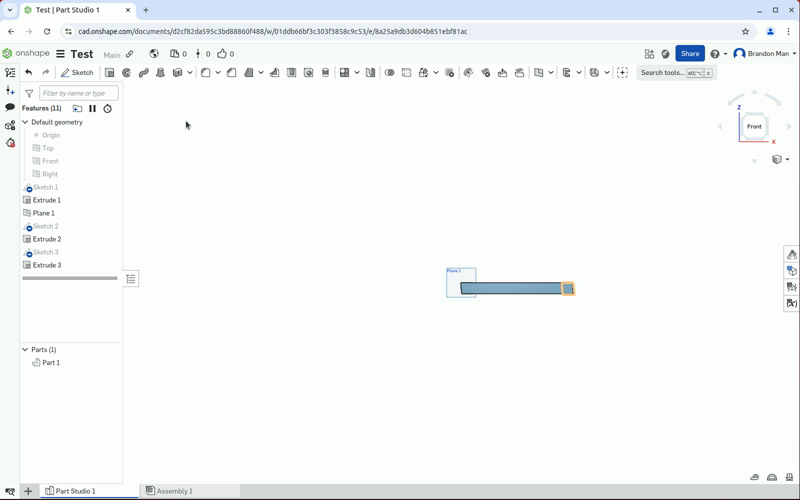
key(shift+h)
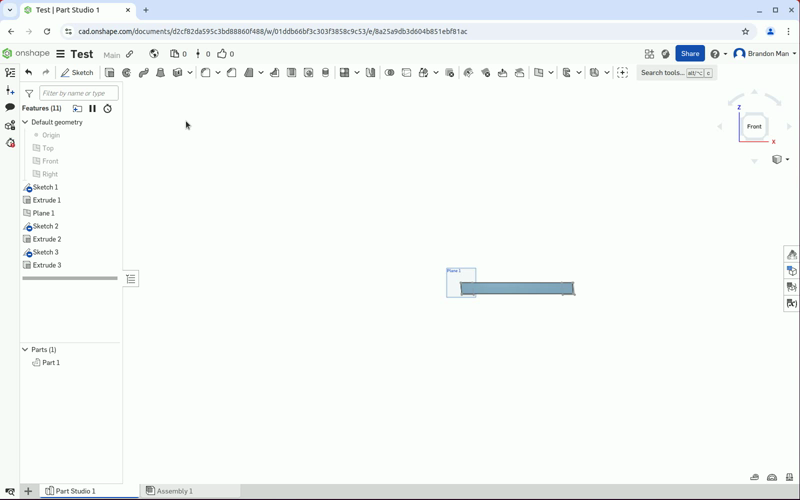
key(shift+7)
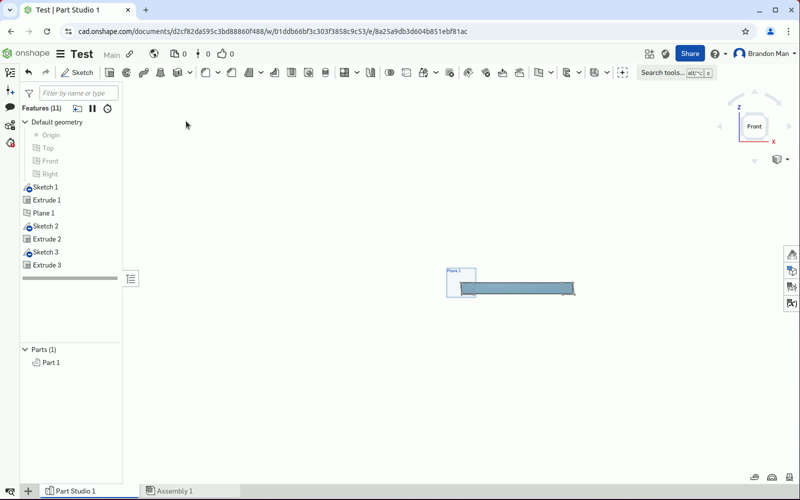
key(left, 2)
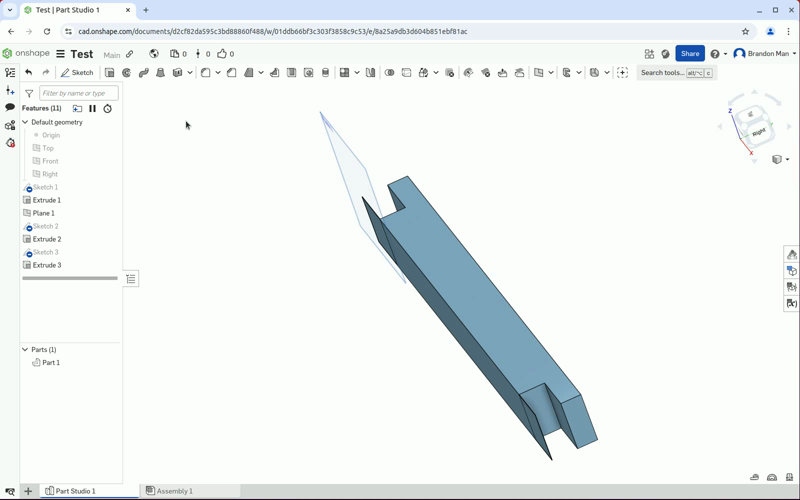
key(down, 2)
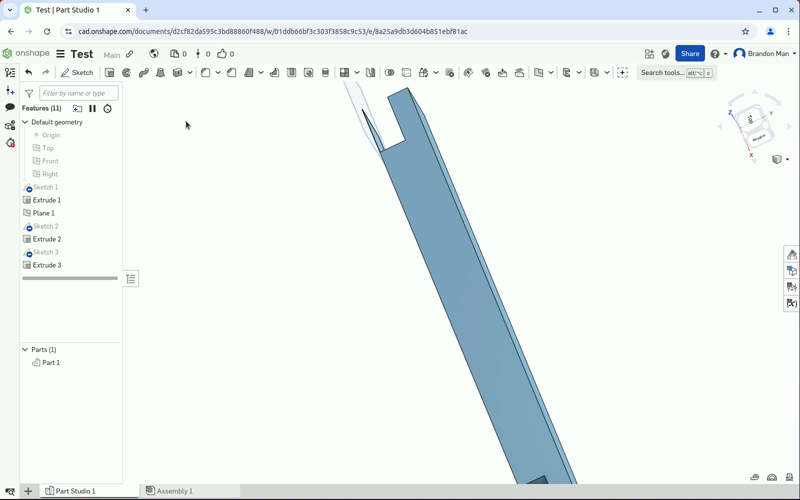
key(up, 2)
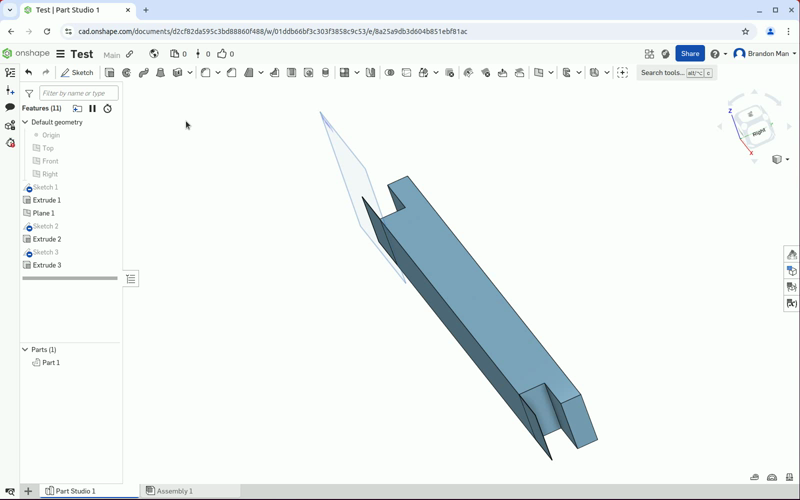
key(right, 2)
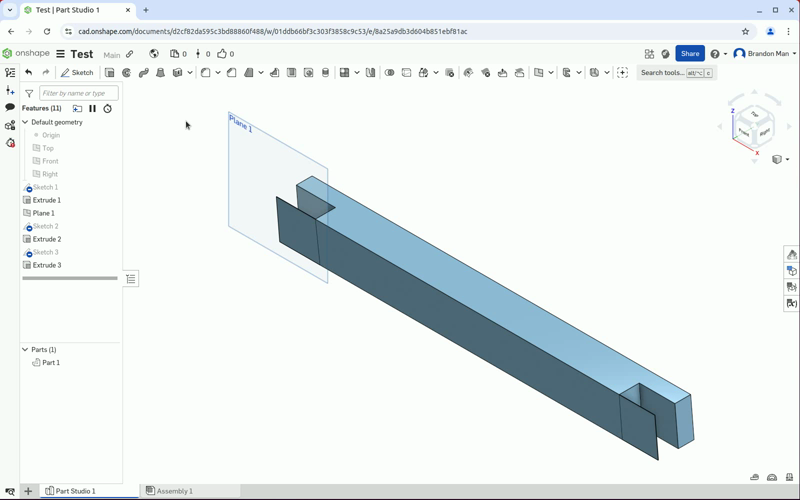
mouse_move(73, 189)
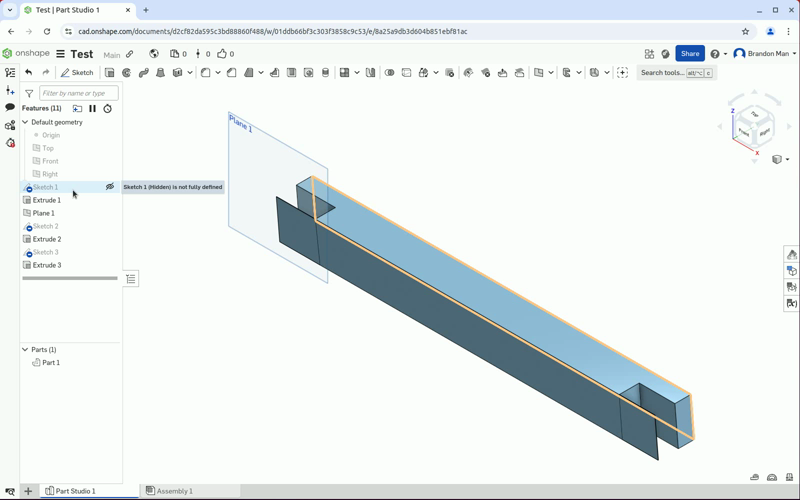
click(73, 189)